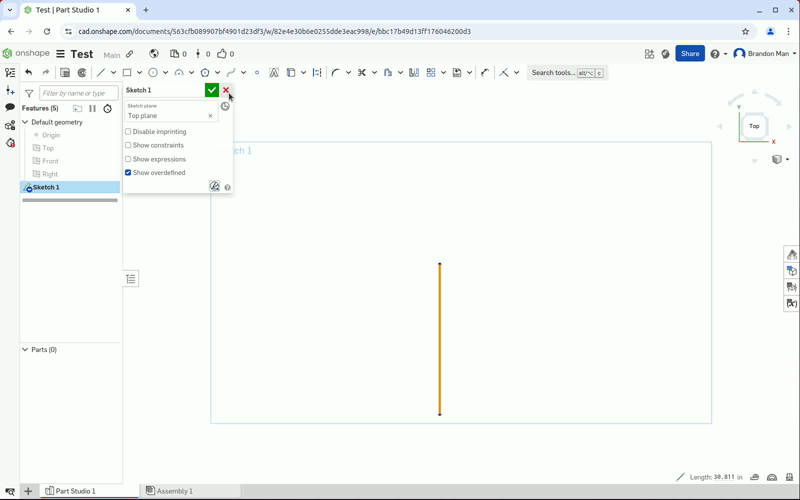
key(shift+h)
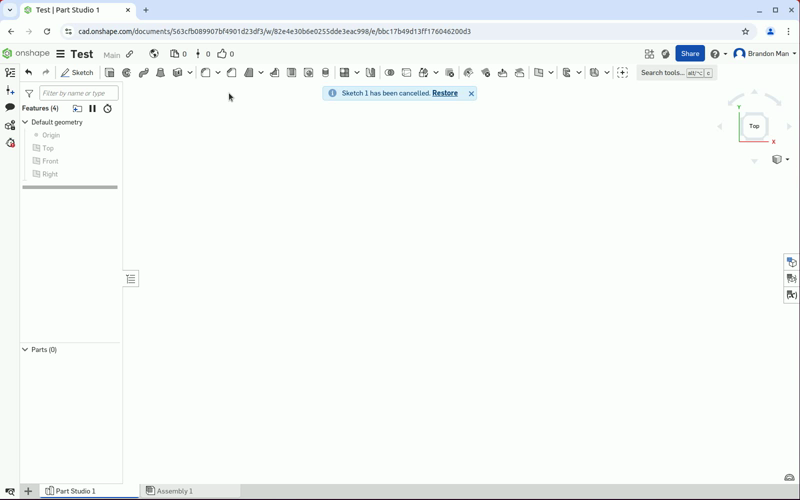
mouse_move(73, 352)
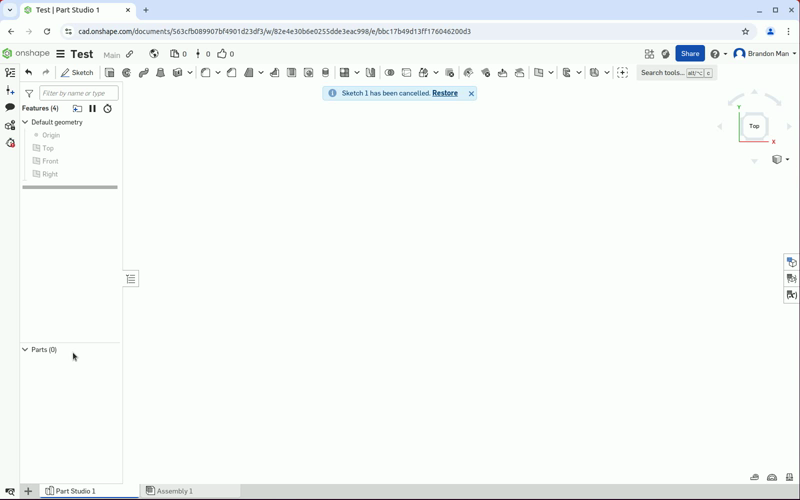
key(y)
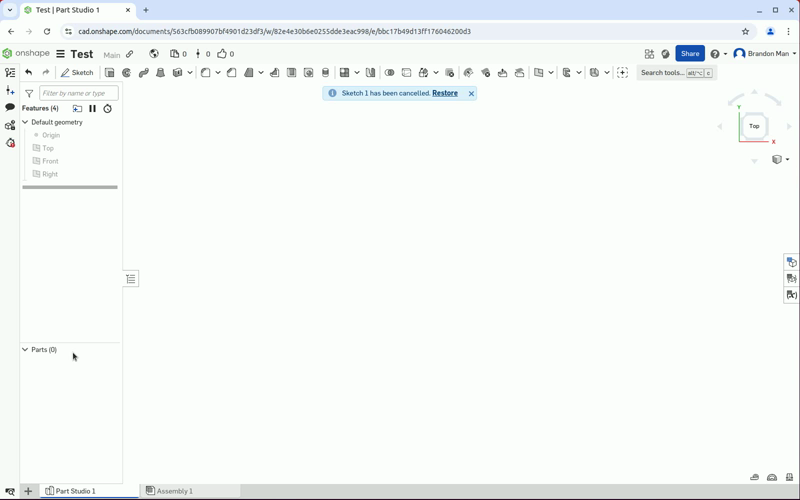
key(shift+p)
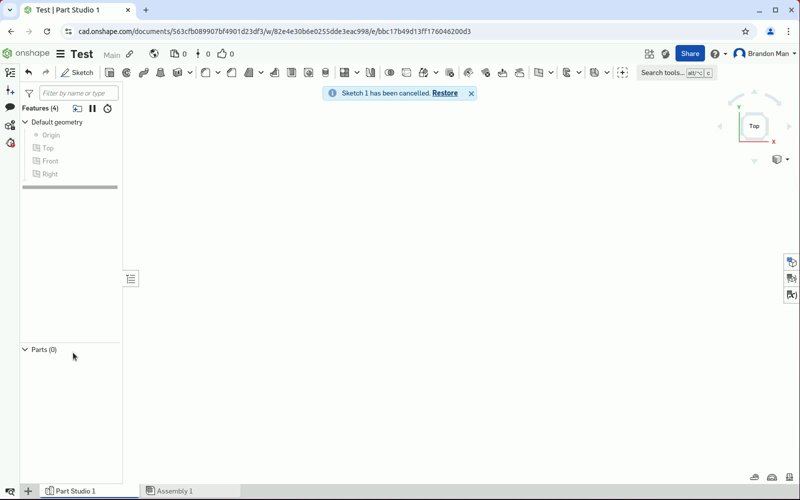
key(space)
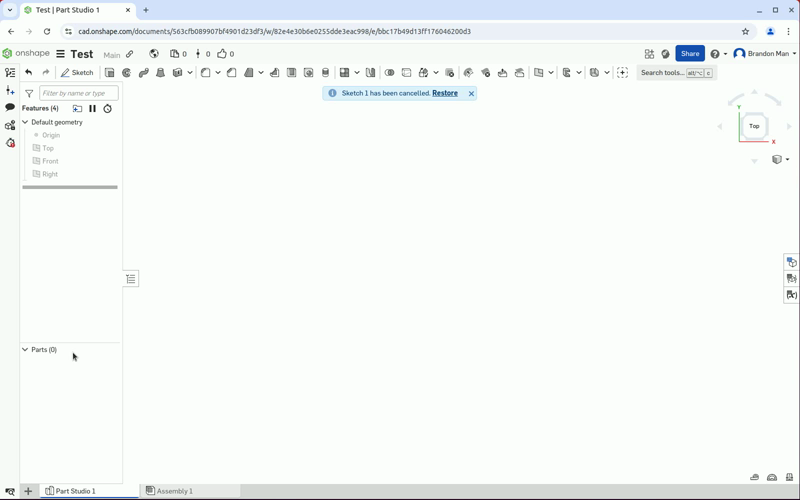
key_down(shift)
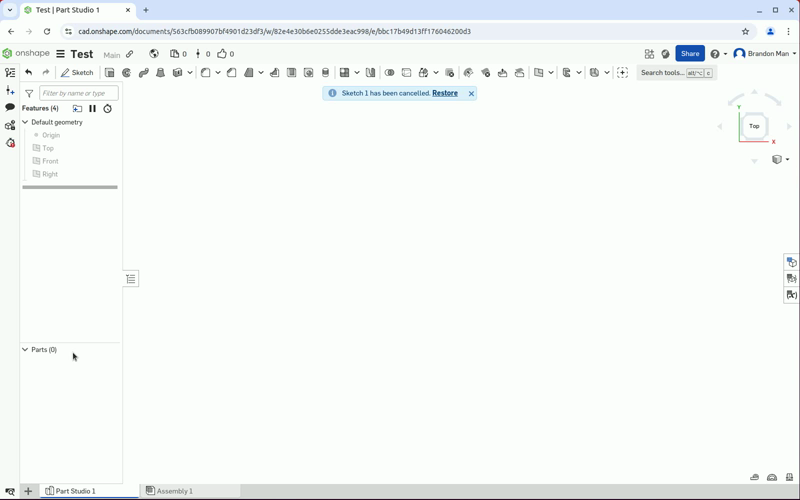
key(up)
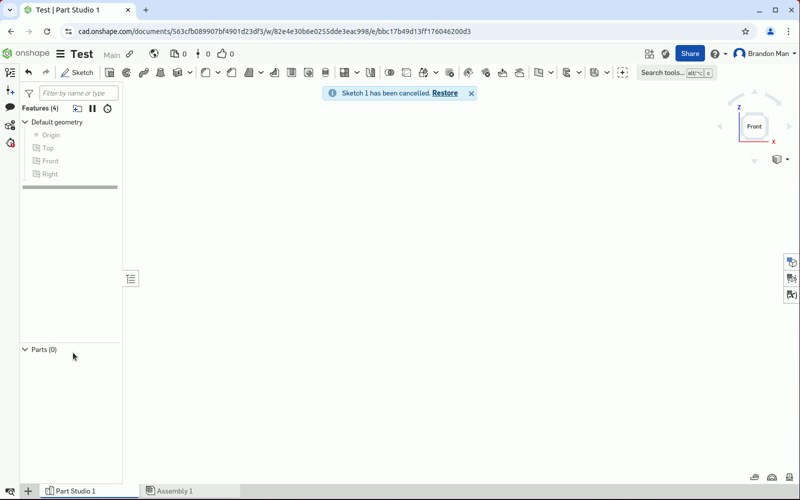
key_up(shift)
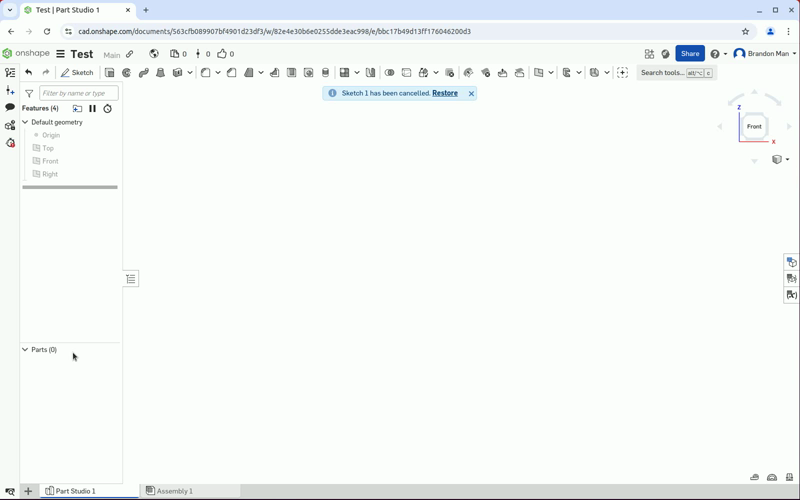
mouse_move(73, 352)
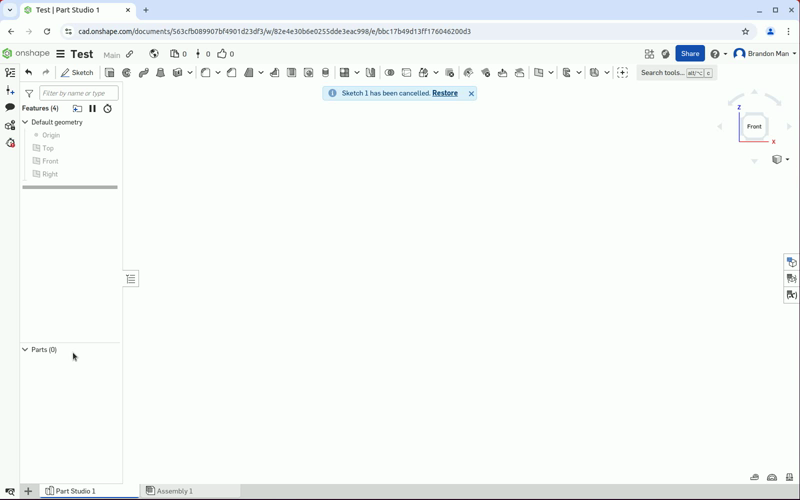
key(shift+y)
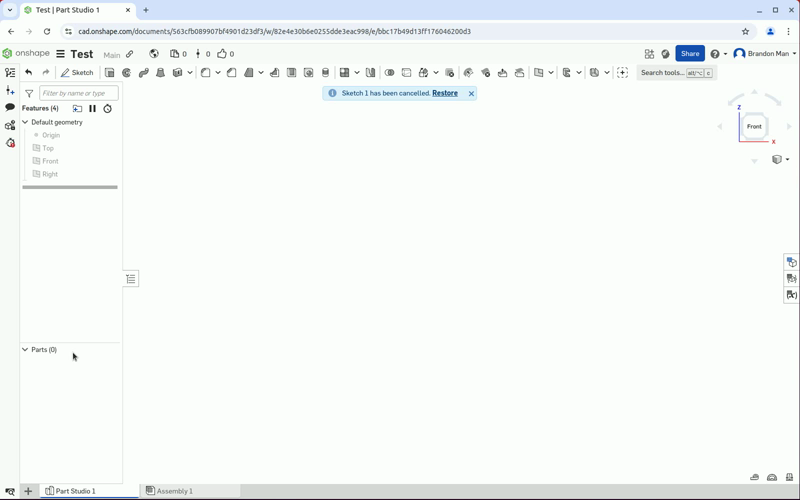
key(shift+s)
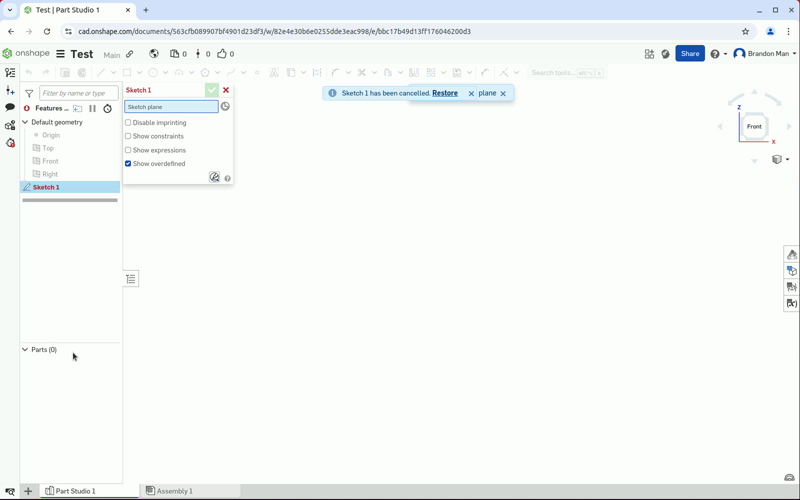
mouse_move(73, 163)
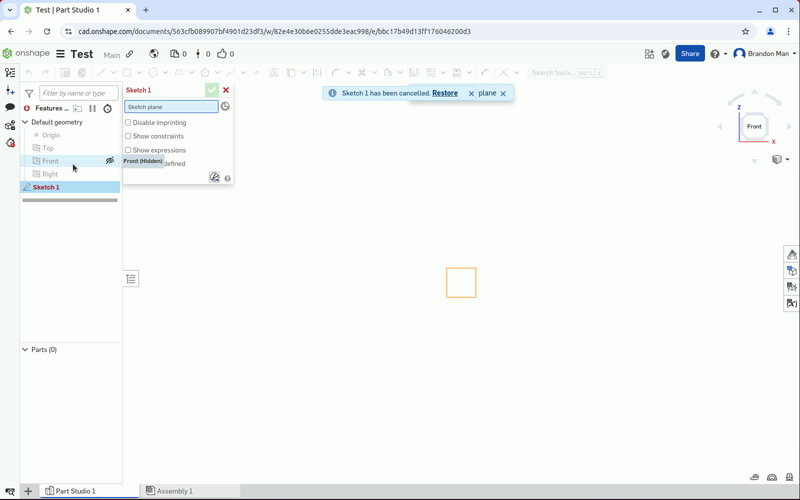
click(73, 163)
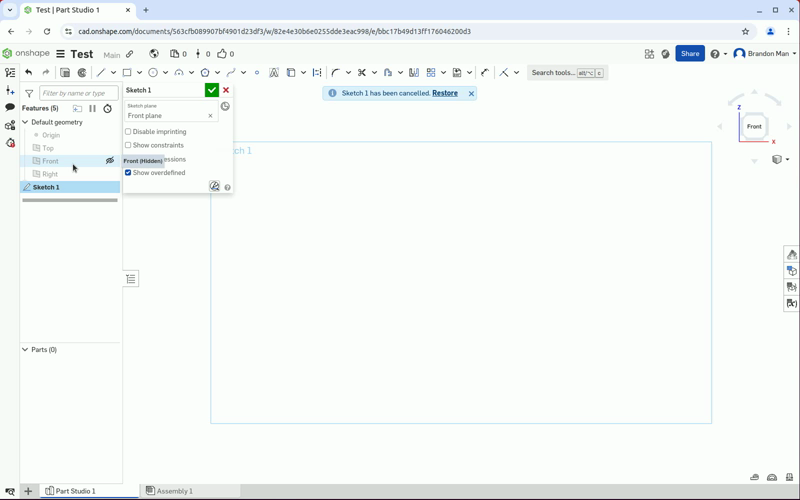
mouse_move(73, 352)
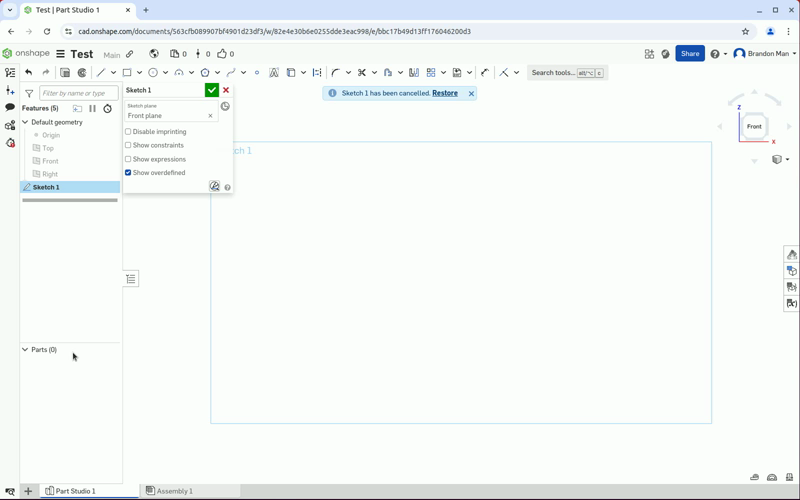
key(y)
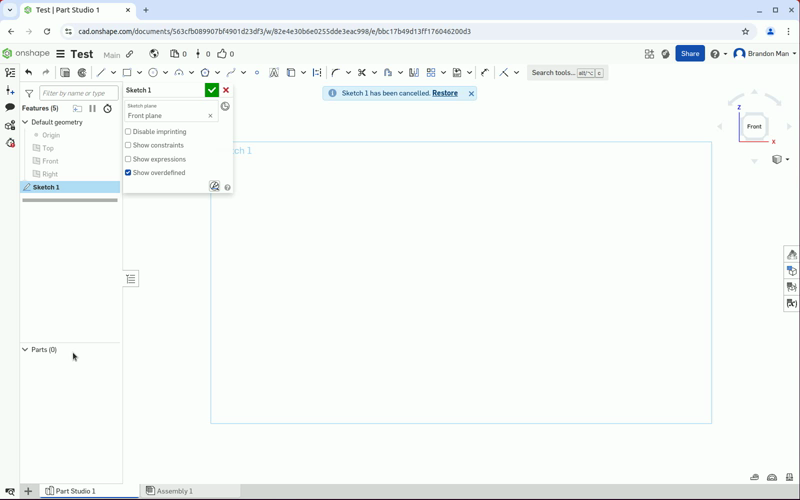
key(l)
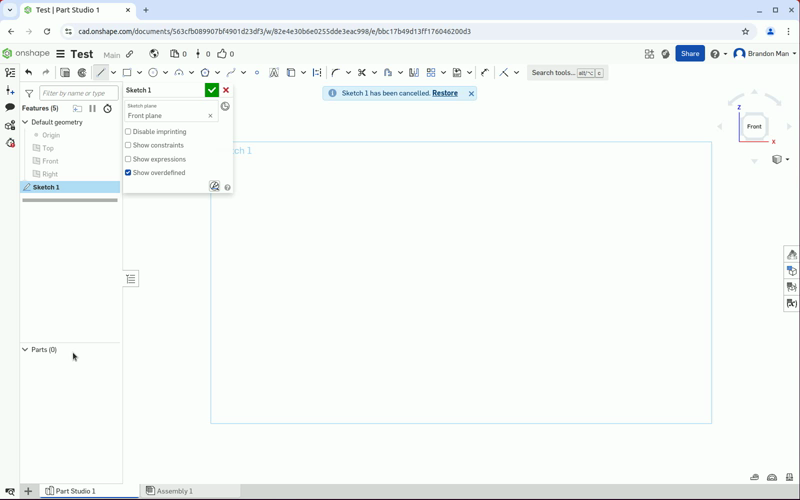
key_down(shift)
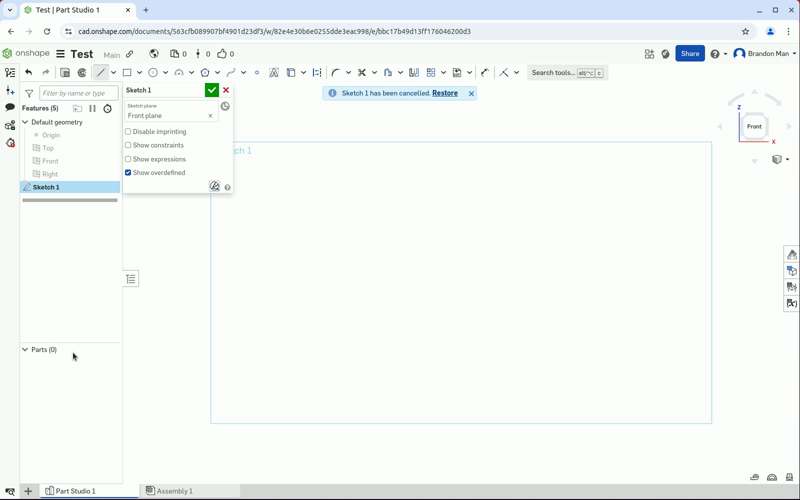
mouse_move(460, 282)
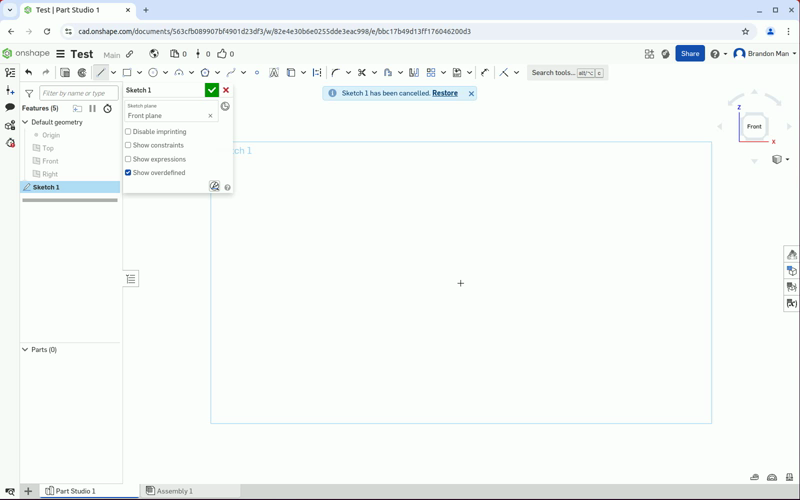
click(460, 282)
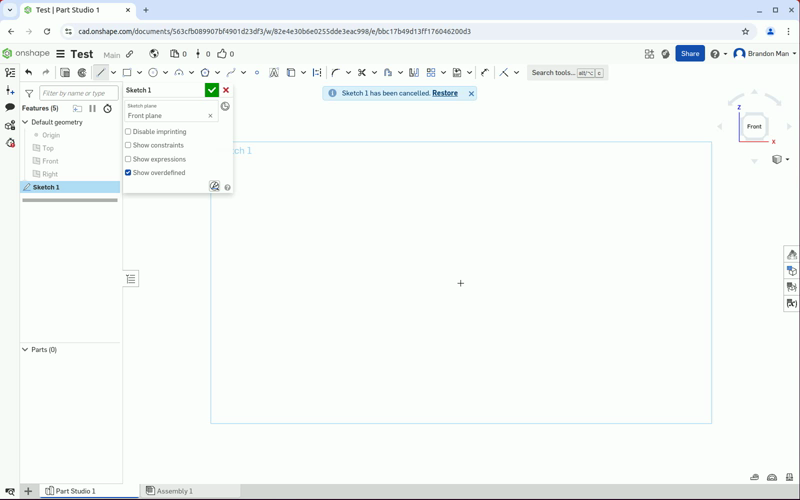
key_up(shift)
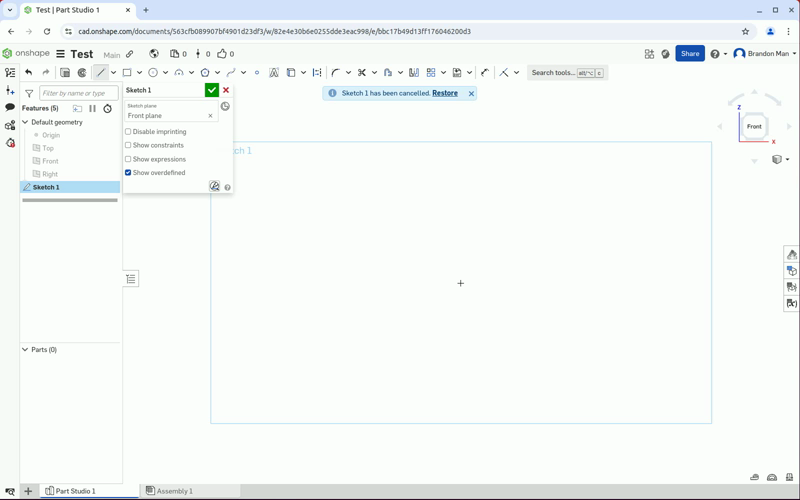
key_down(shift)
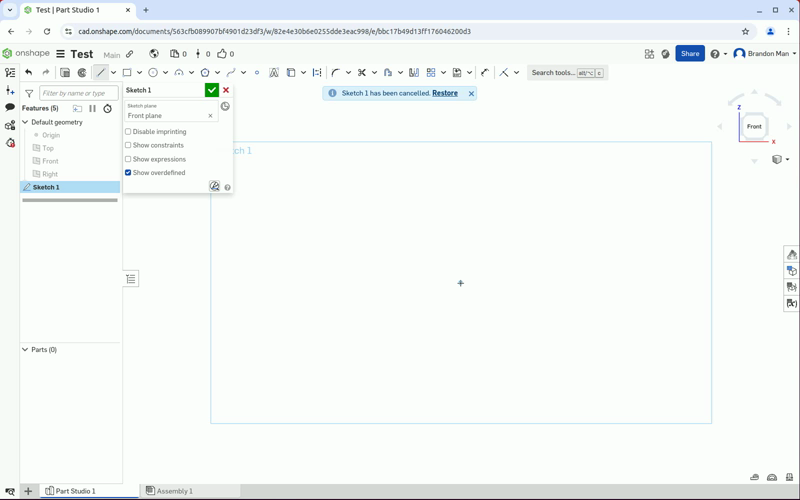
mouse_move(573, 282)
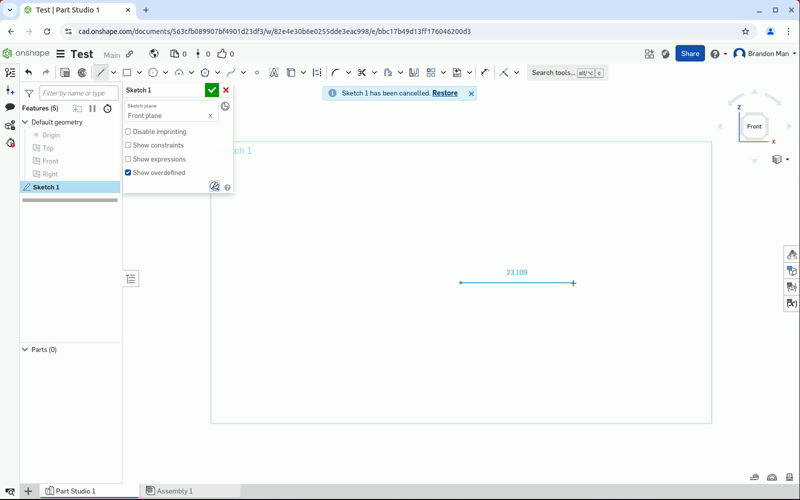
click(573, 282)
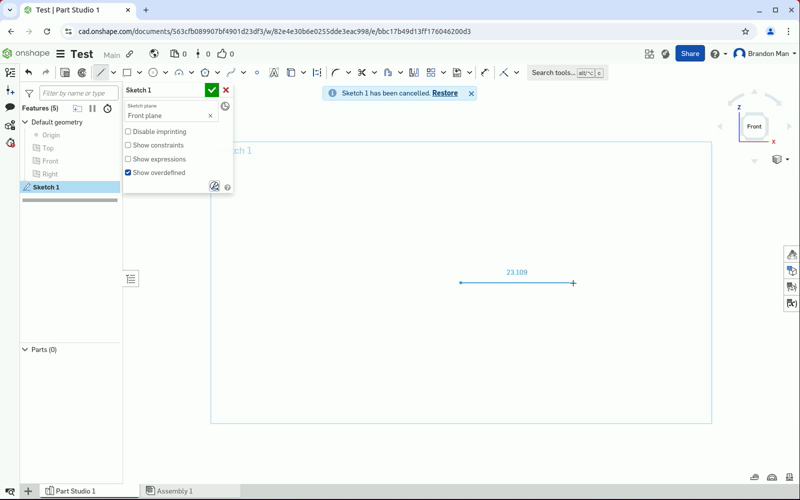
key_up(shift)
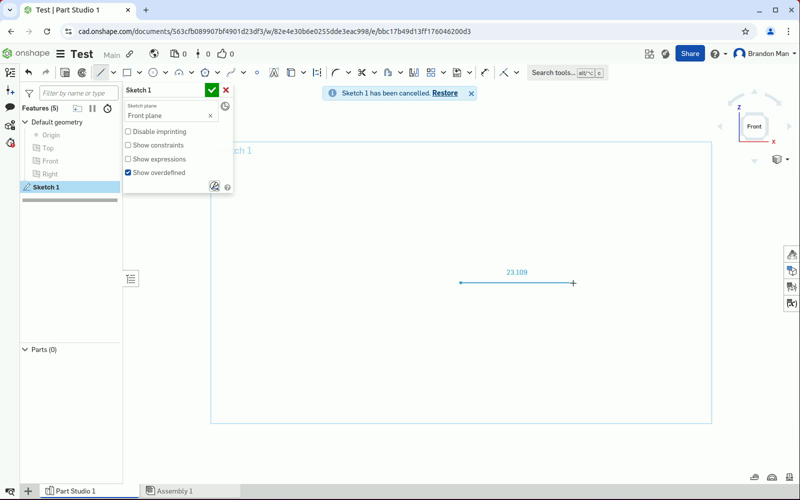
key_down(shift)
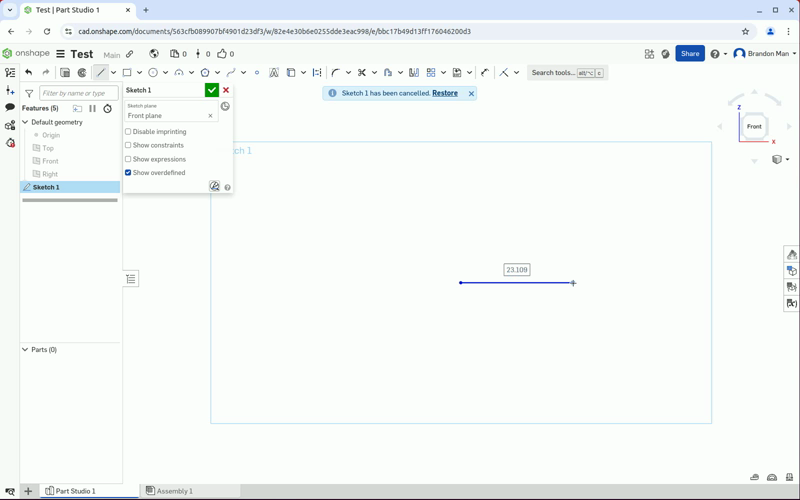
mouse_move(589, 282)
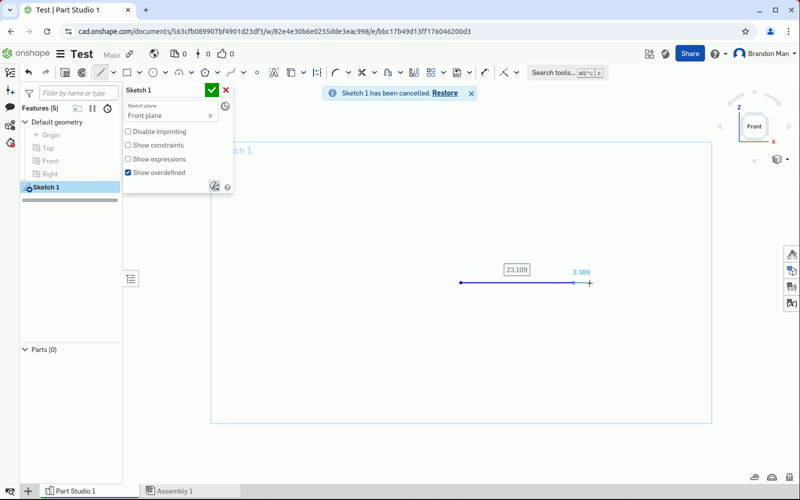
mouse_move(573, 275)
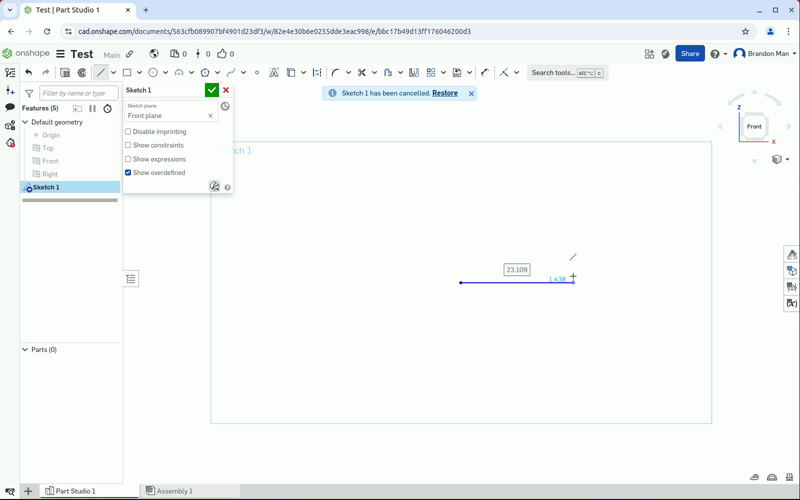
scroll(6)
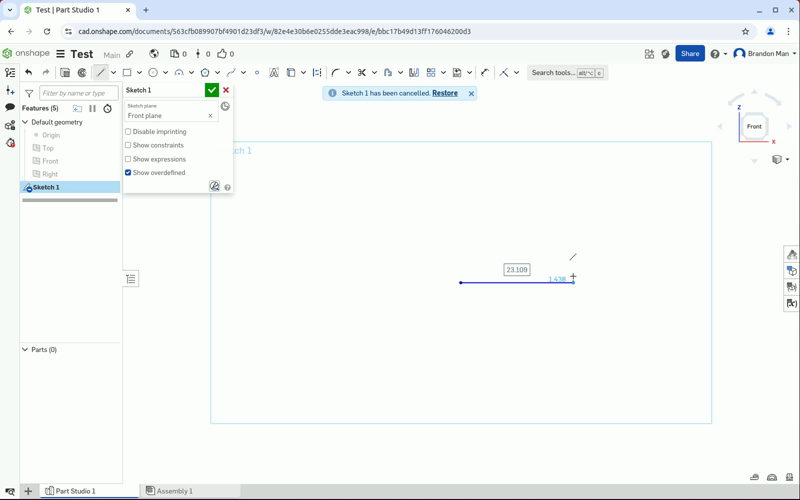
scroll(6)
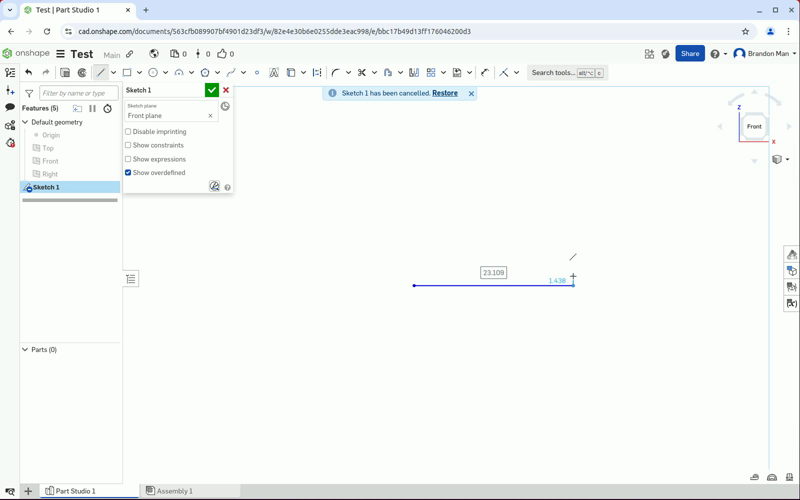
scroll(6)
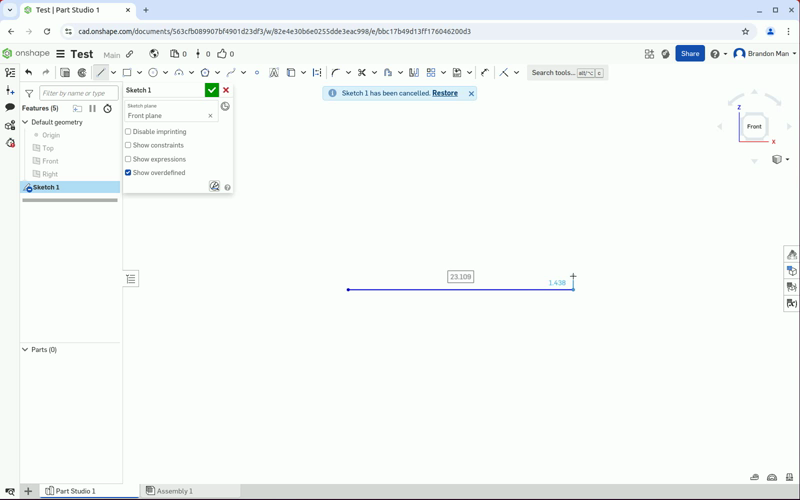
scroll(6)
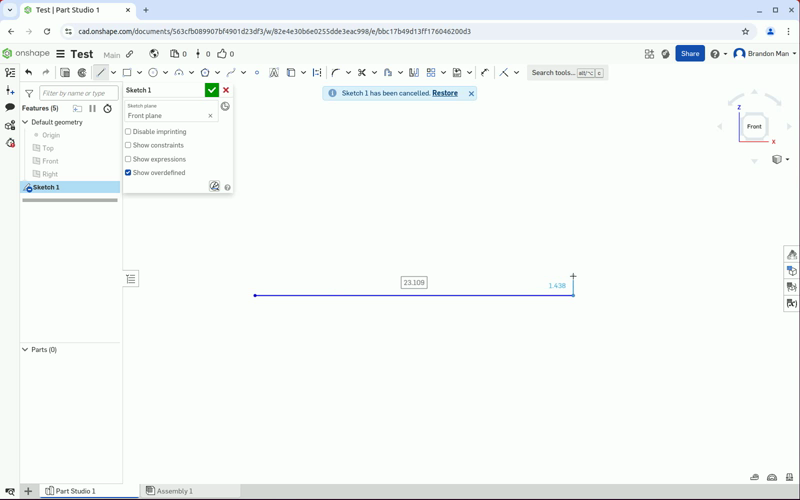
scroll(6)
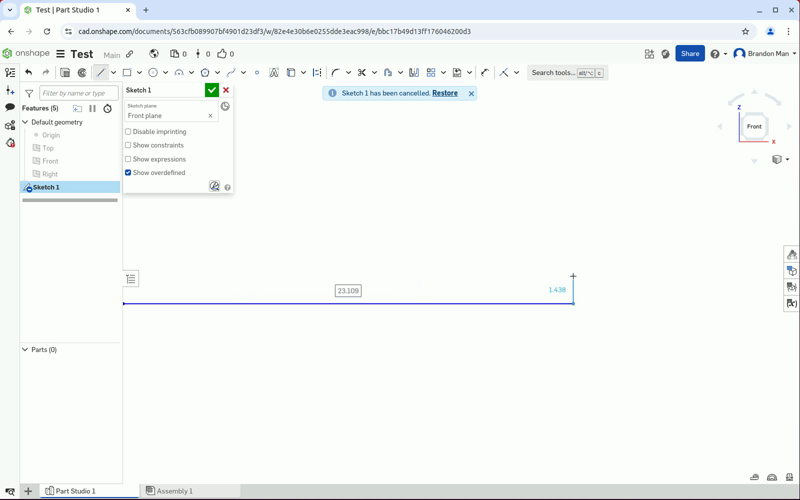
scroll(6)
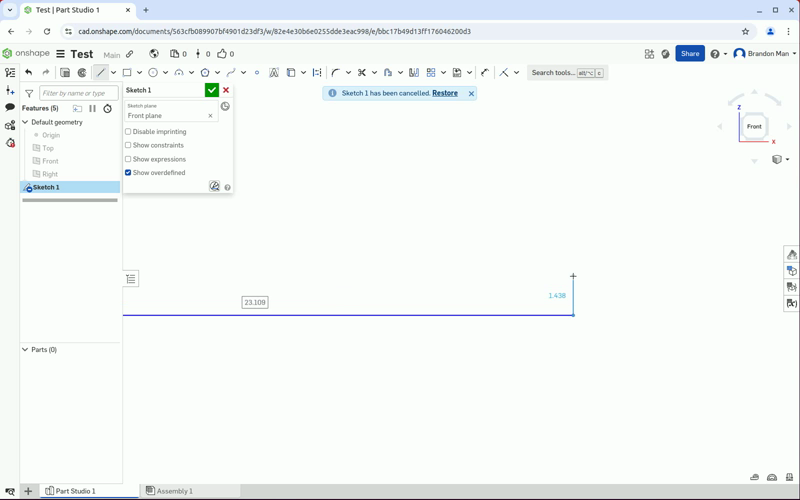
scroll(6)
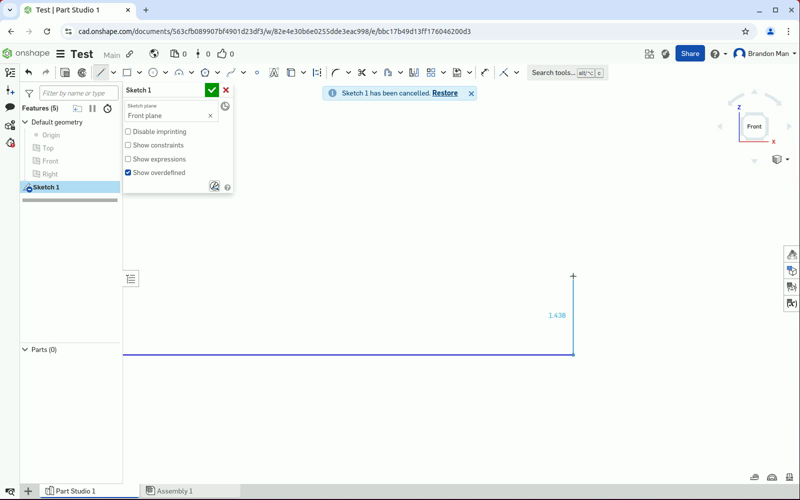
click(573, 275)
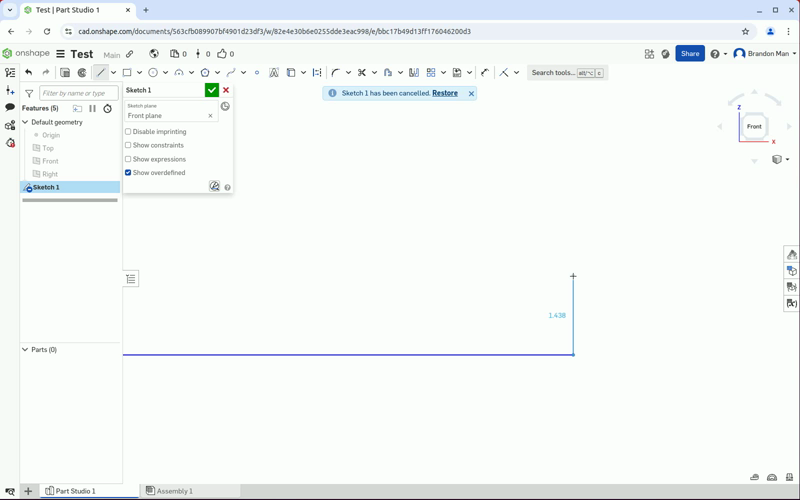
scroll(-6)
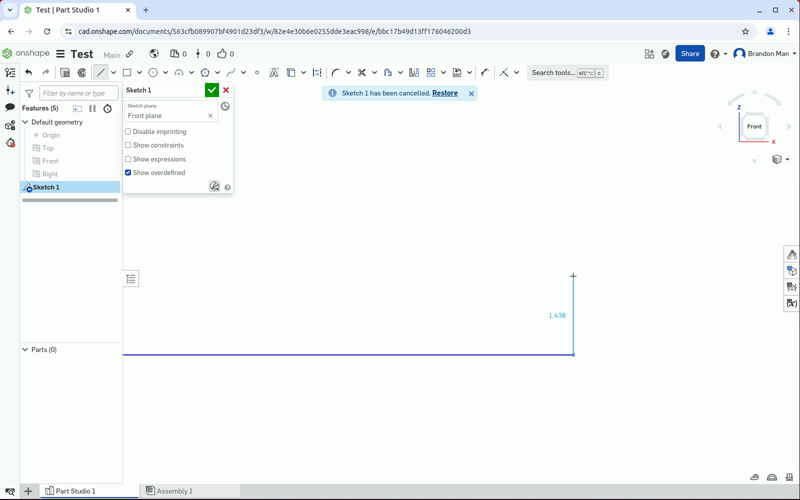
scroll(-6)
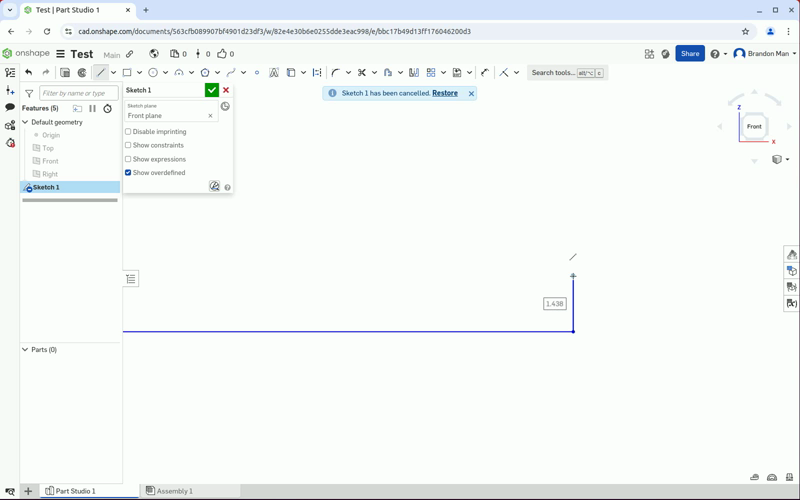
scroll(-6)
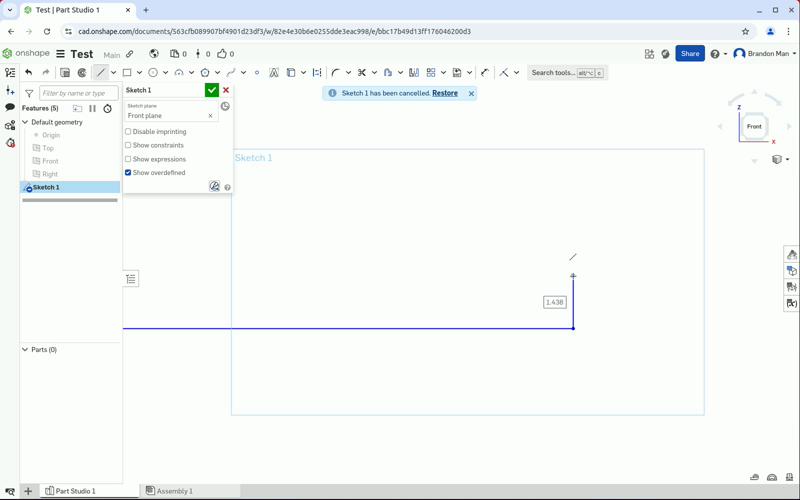
scroll(-6)
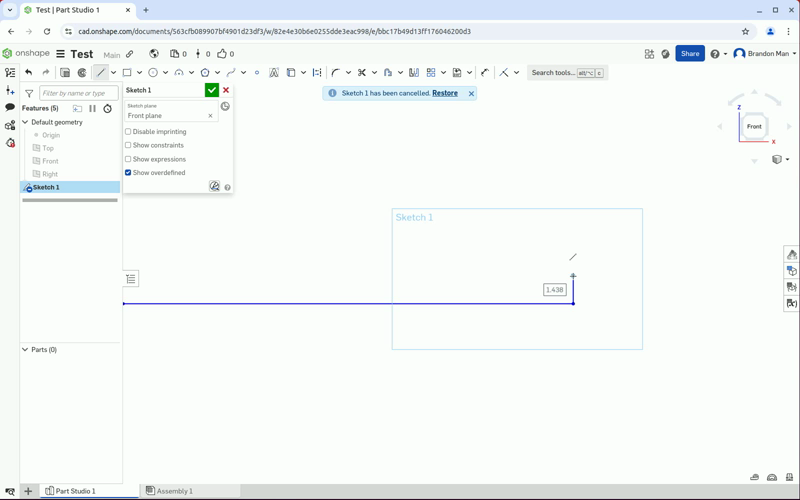
scroll(-6)
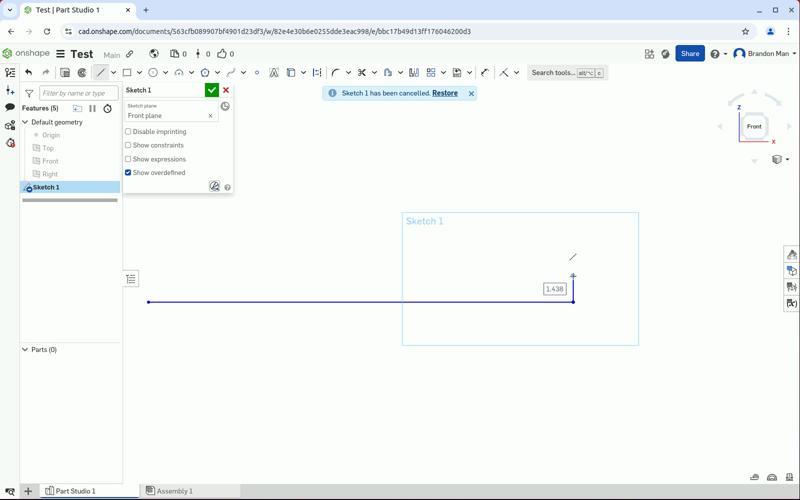
scroll(-6)
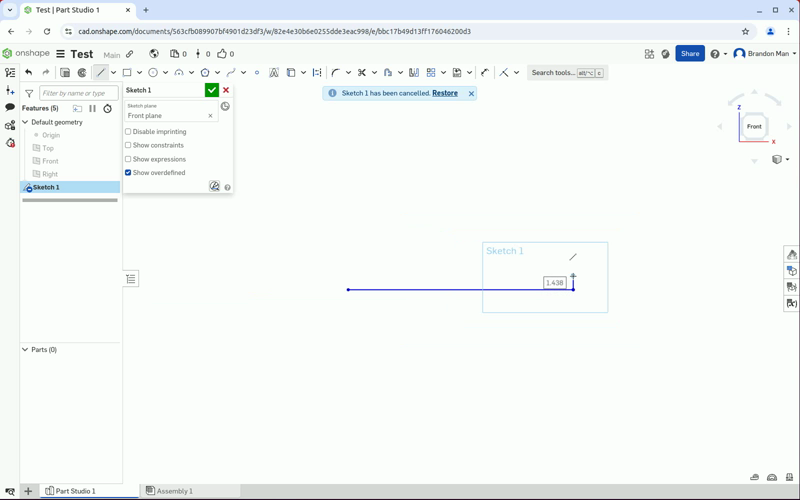
scroll(-6)
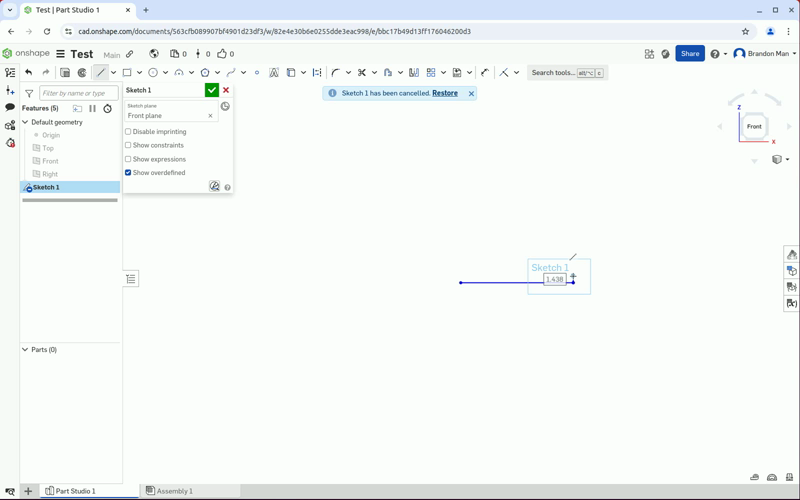
key_up(shift)
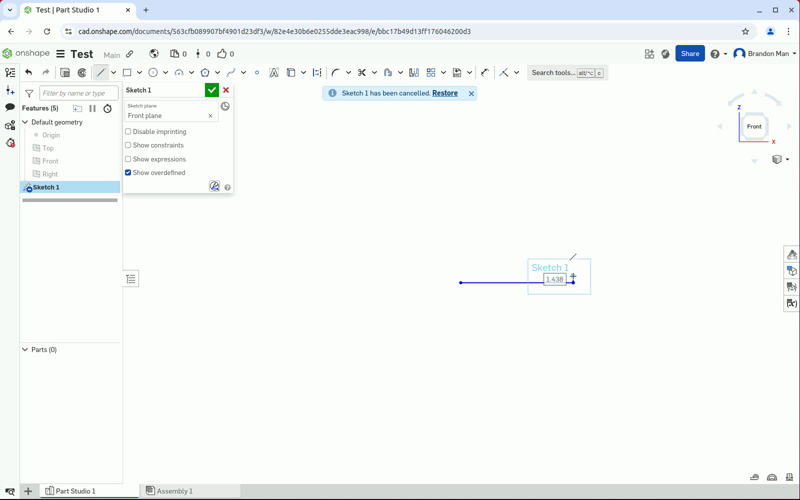
key_down(shift)
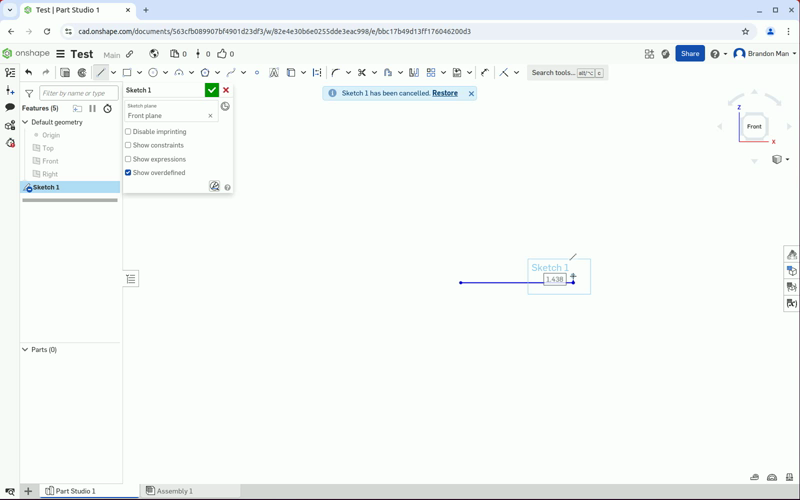
mouse_move(476, 275)
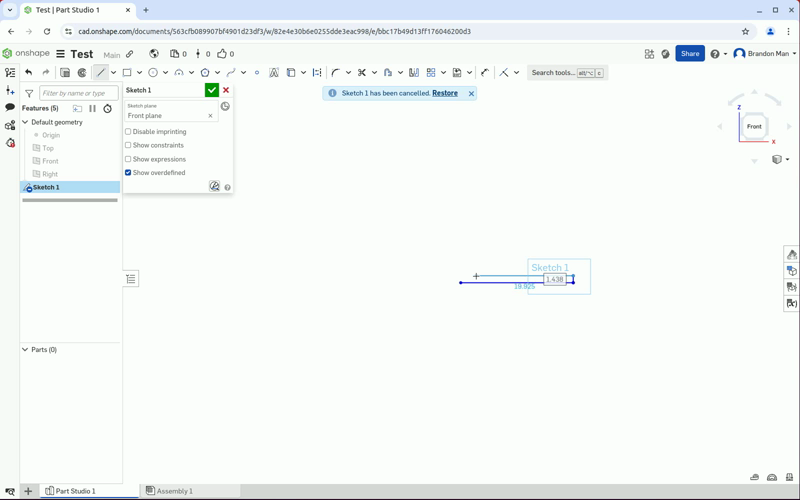
click(476, 275)
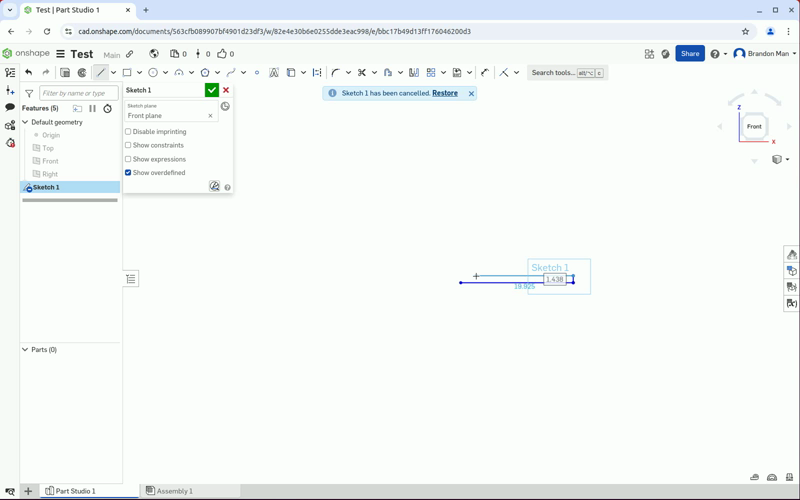
key_up(shift)
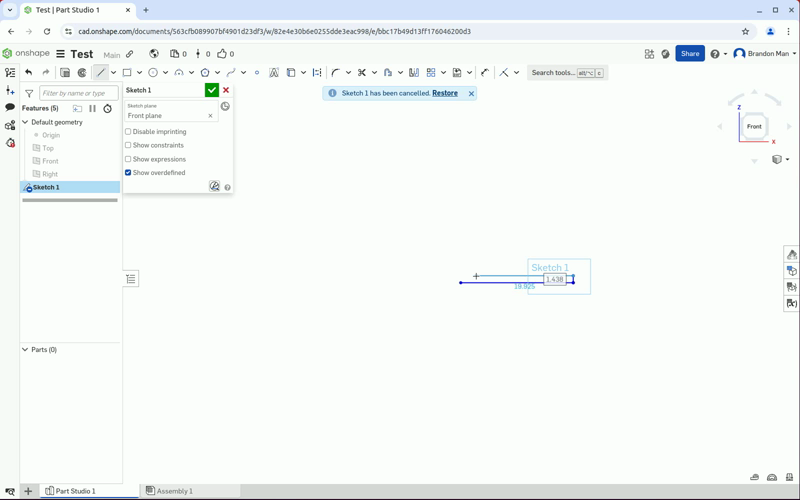
key_down(shift)
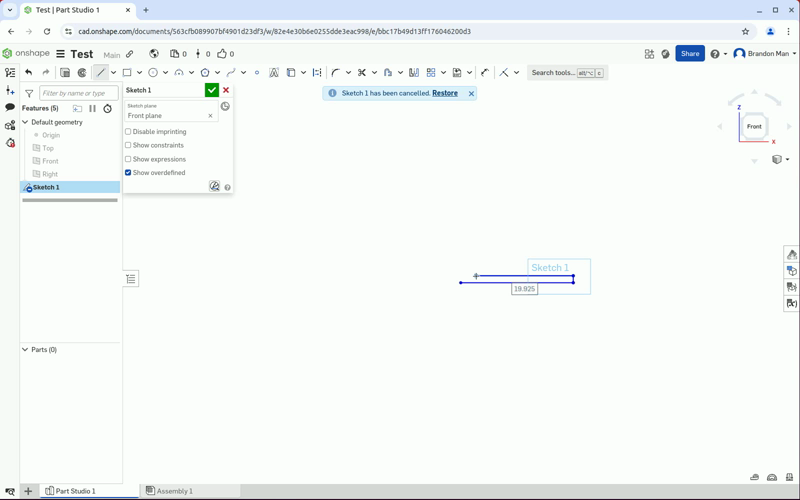
mouse_move(476, 185)
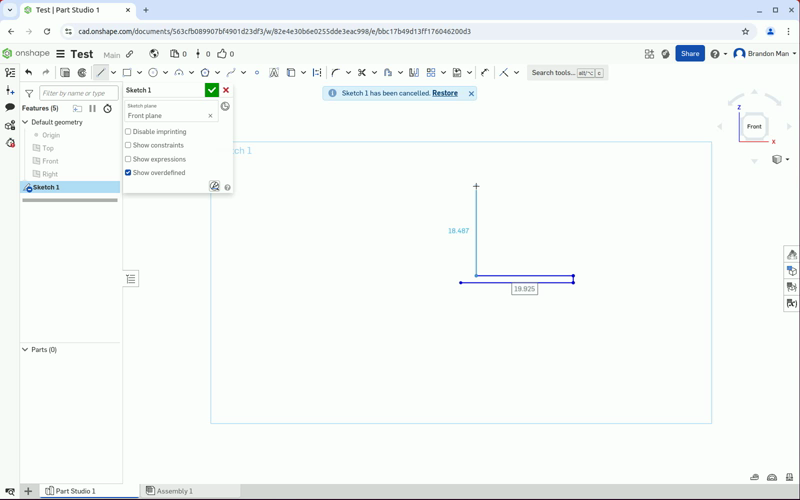
click(476, 185)
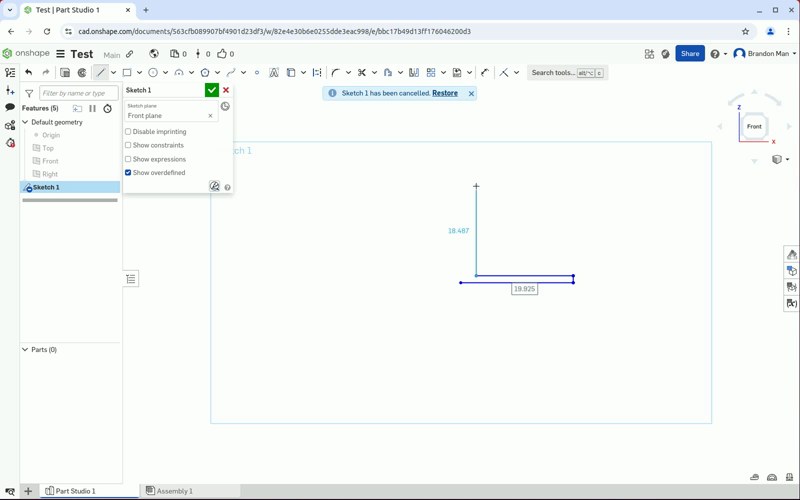
key_up(shift)
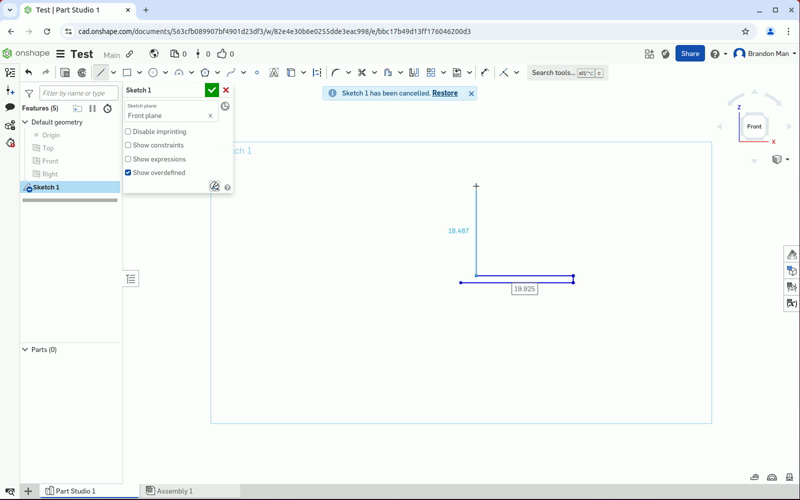
key_down(shift)
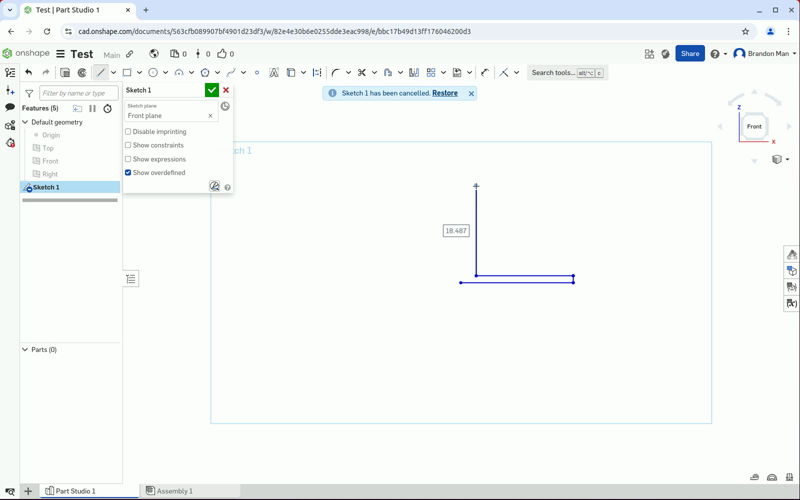
mouse_move(506, 185)
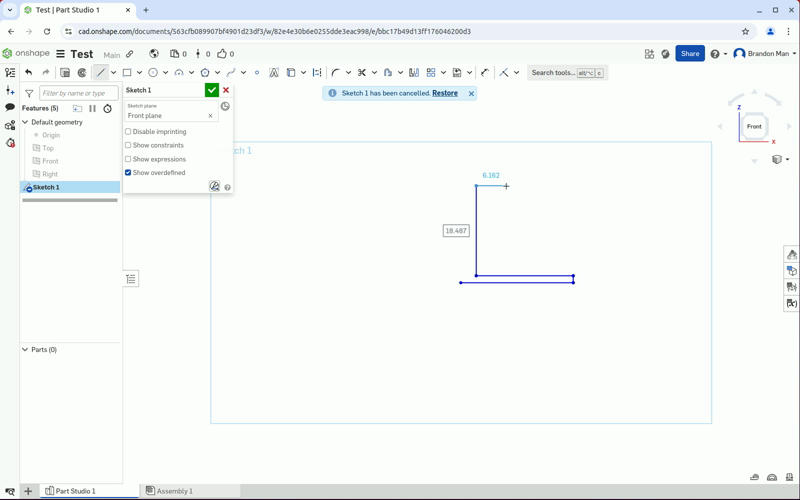
mouse_move(460, 185)
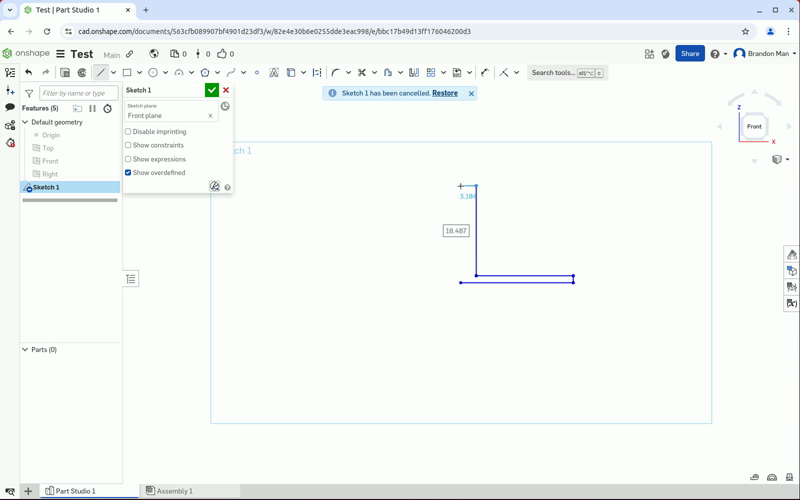
click(460, 185)
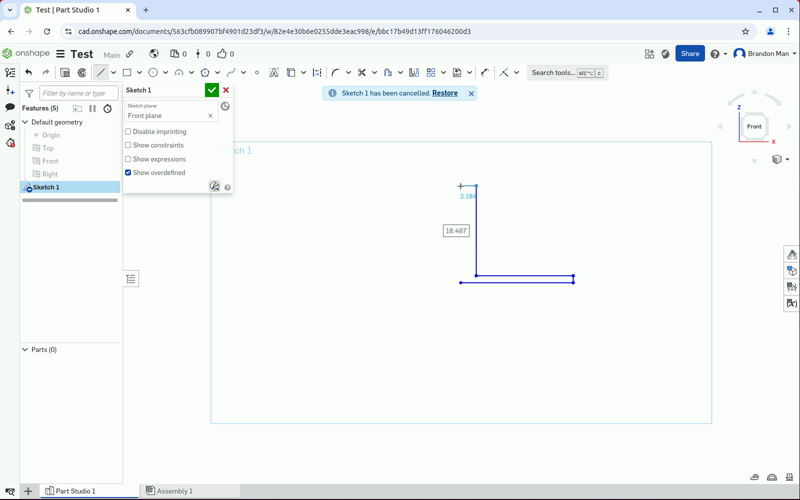
key_up(shift)
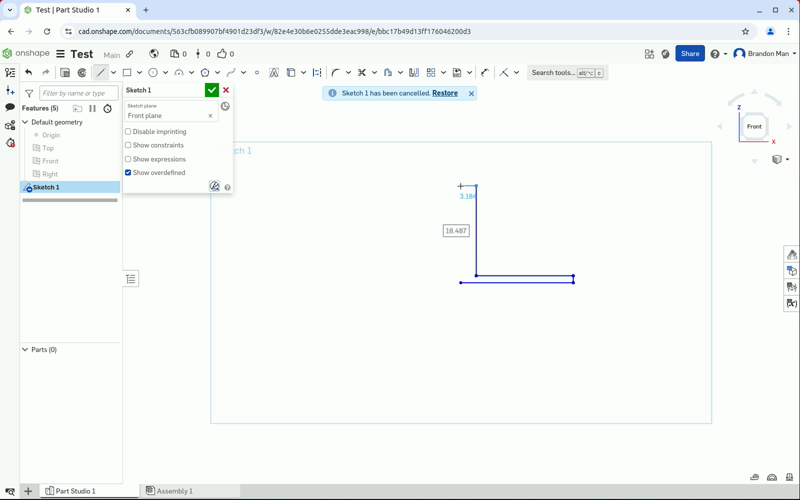
key_down(shift)
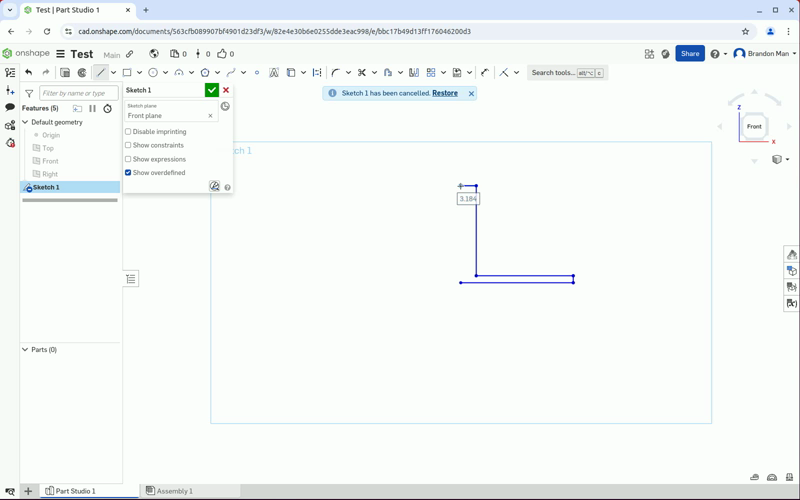
mouse_move(460, 282)
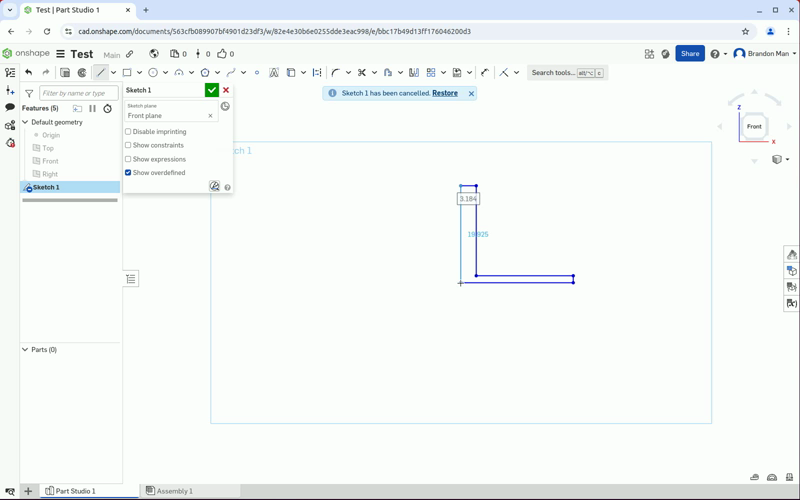
key_up(shift)
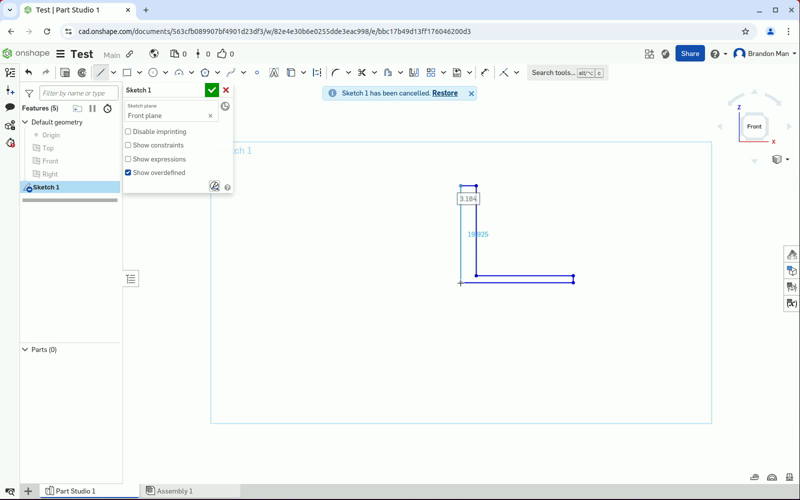
click(460, 282)
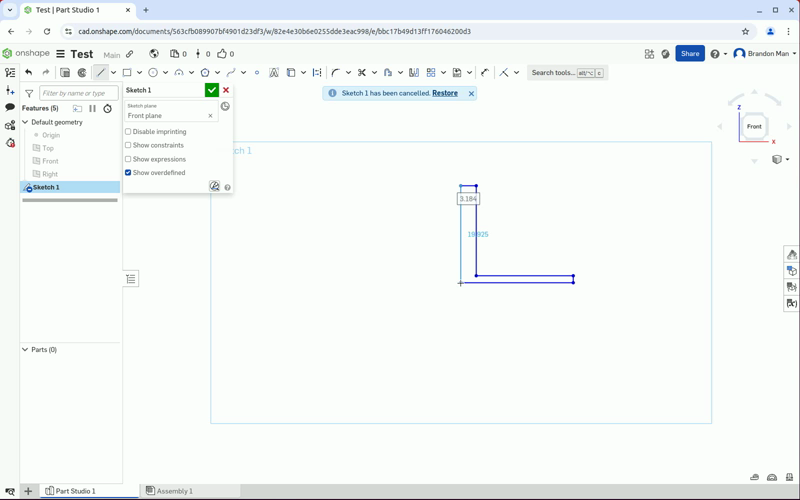
key(esc)
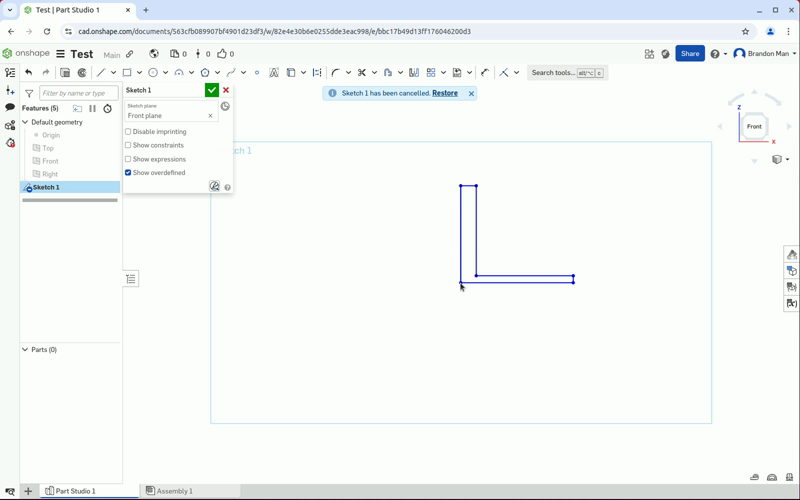
mouse_move(468, 249)
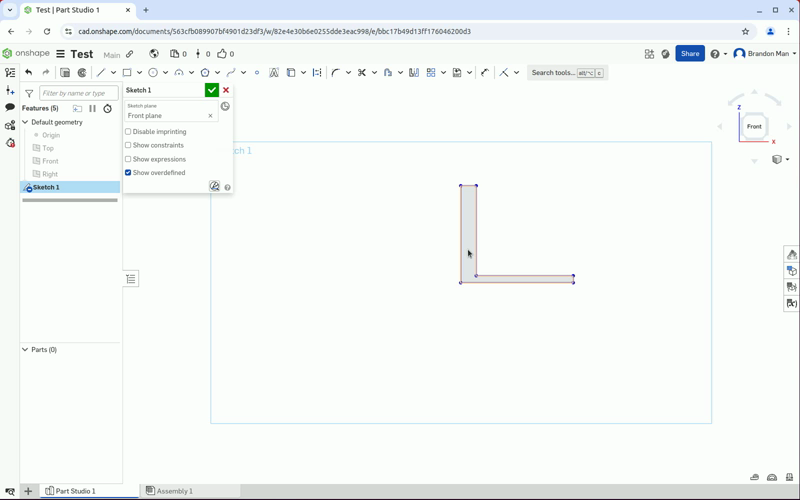
click(468, 249)
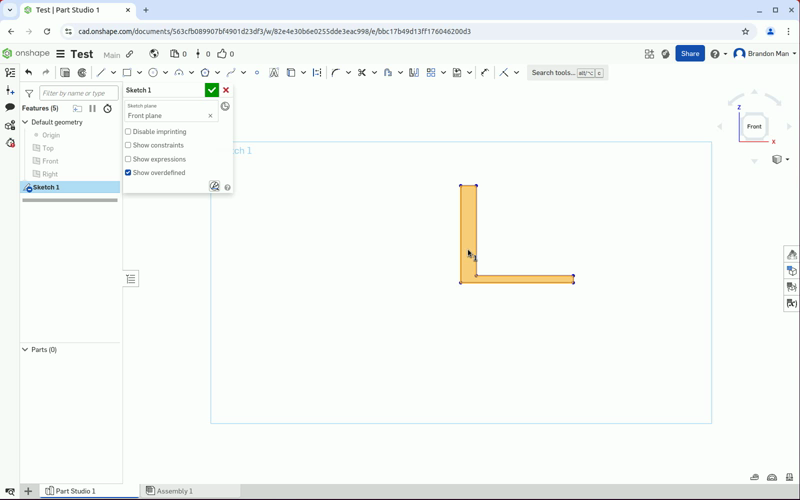
mouse_move(73, 352)
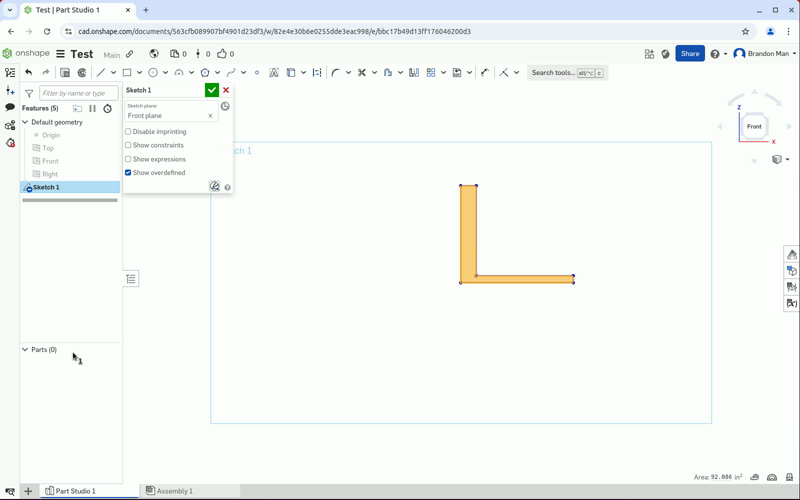
key(shift+y)
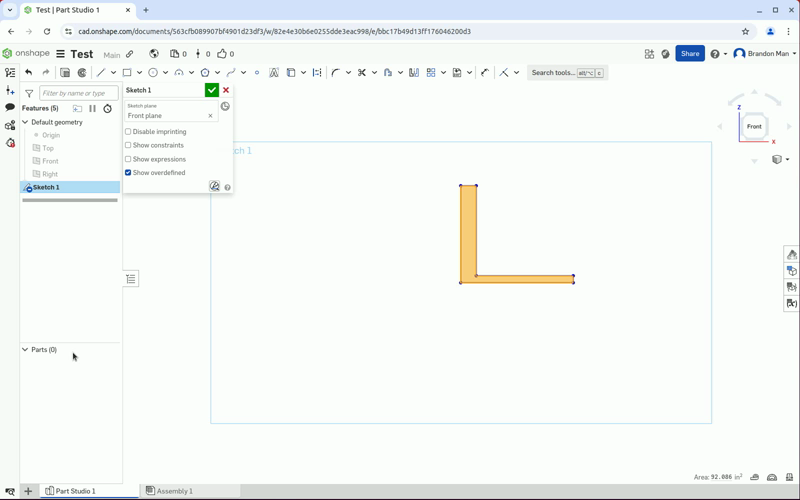
key(shift+e)
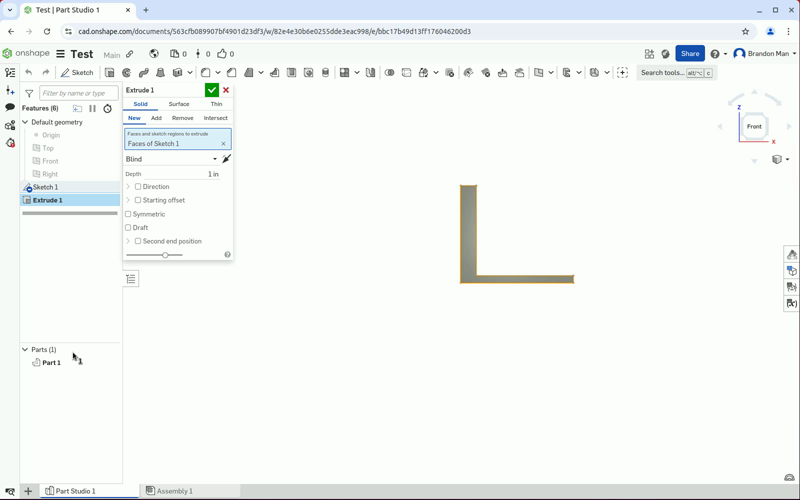
mouse_move(143, 106)
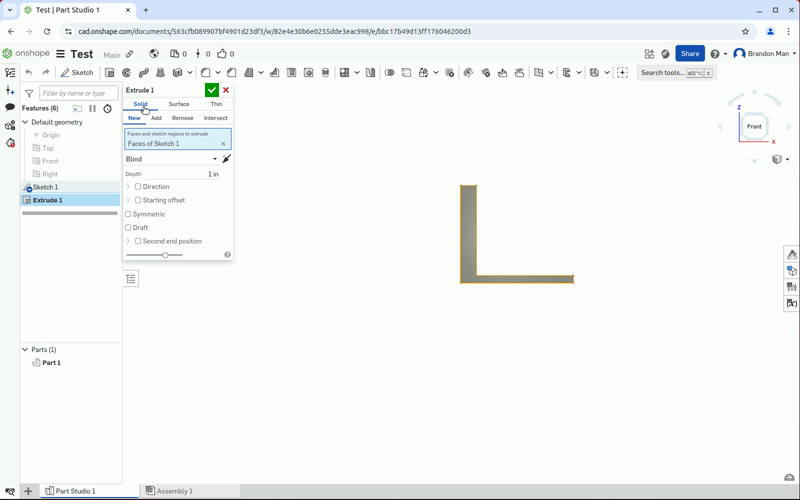
click(143, 106)
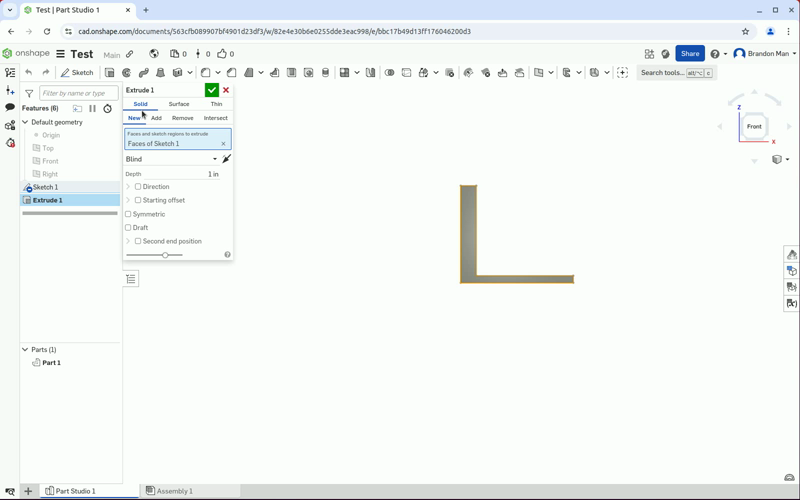
mouse_move(137, 120)
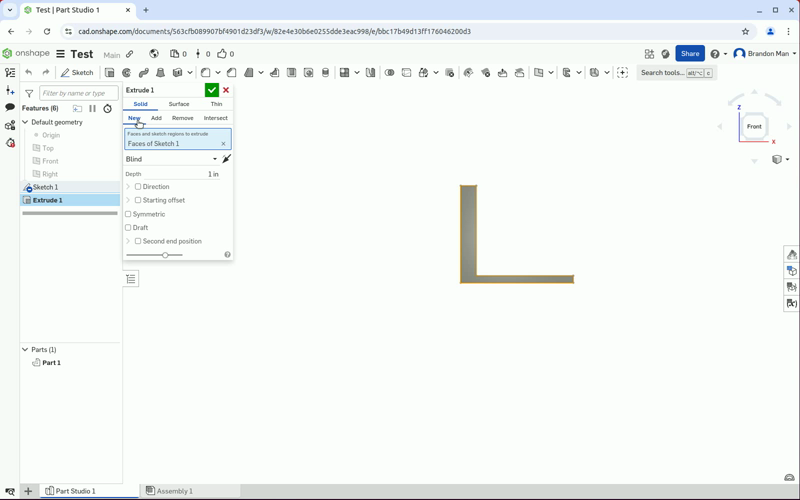
click(137, 120)
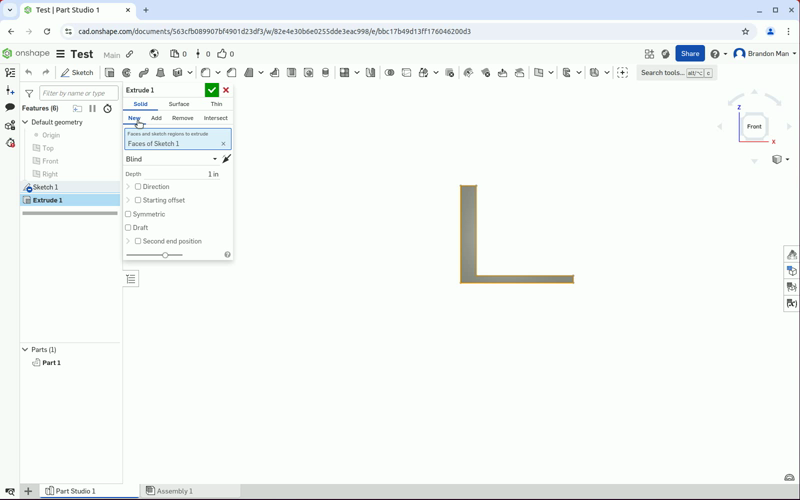
key(tab, 4)
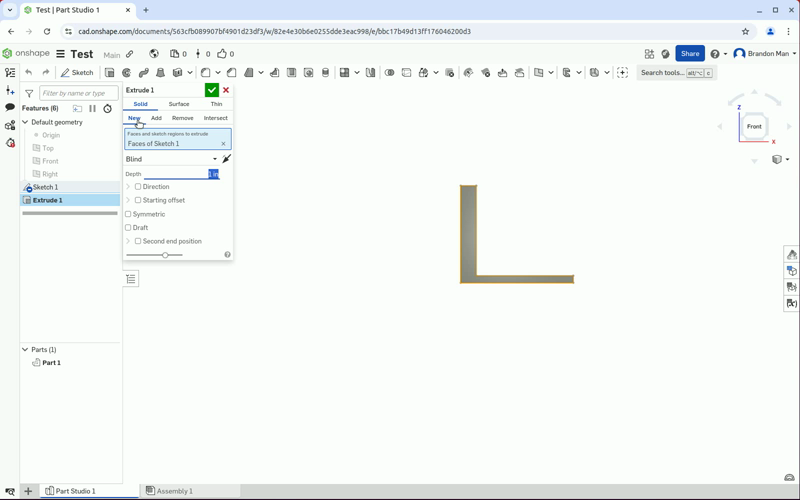
text(10.11)
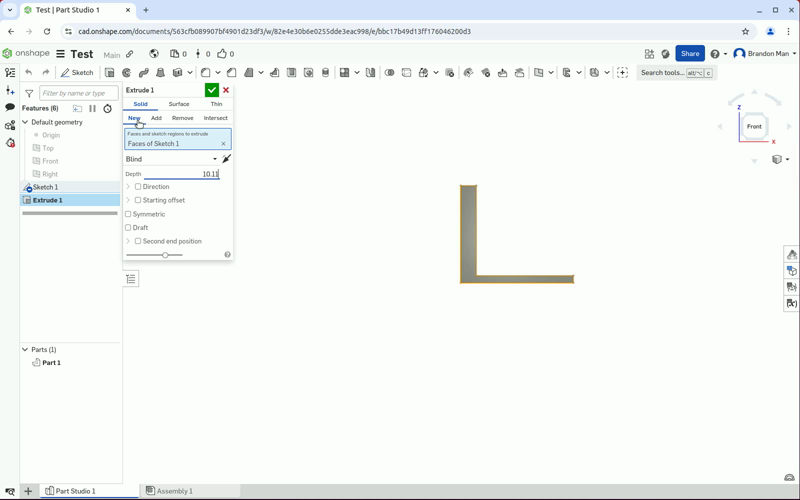
key(enter)
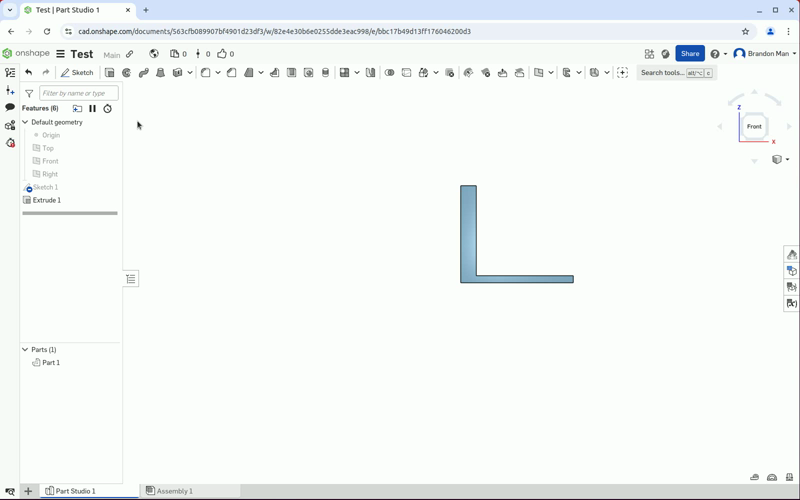
key(shift+h)
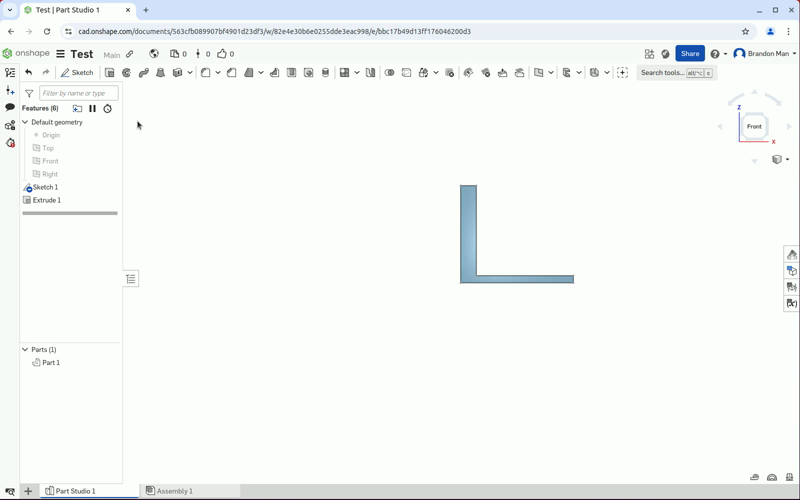
key(shift+h)
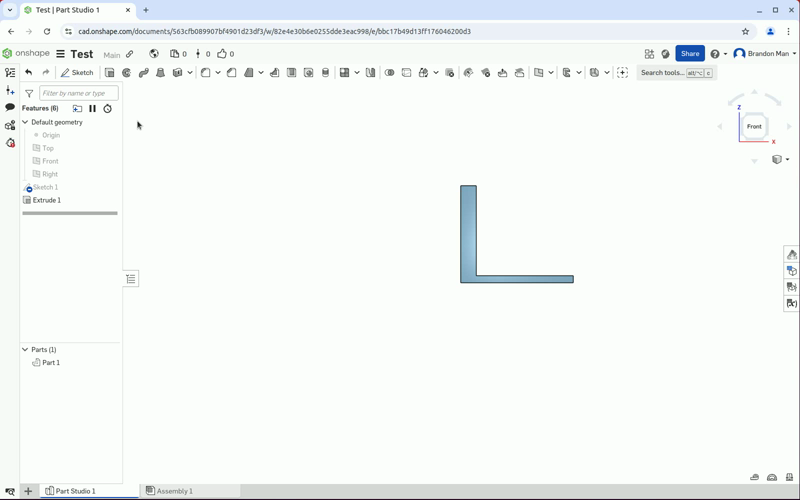
mouse_move(73, 189)
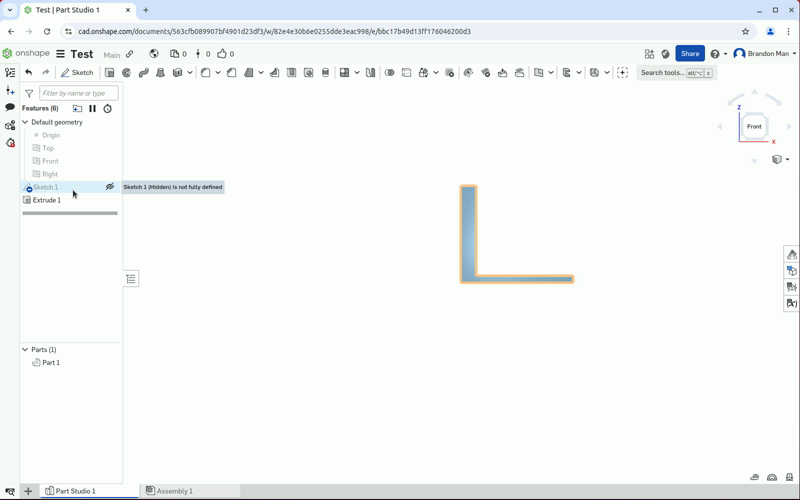
click(73, 189)
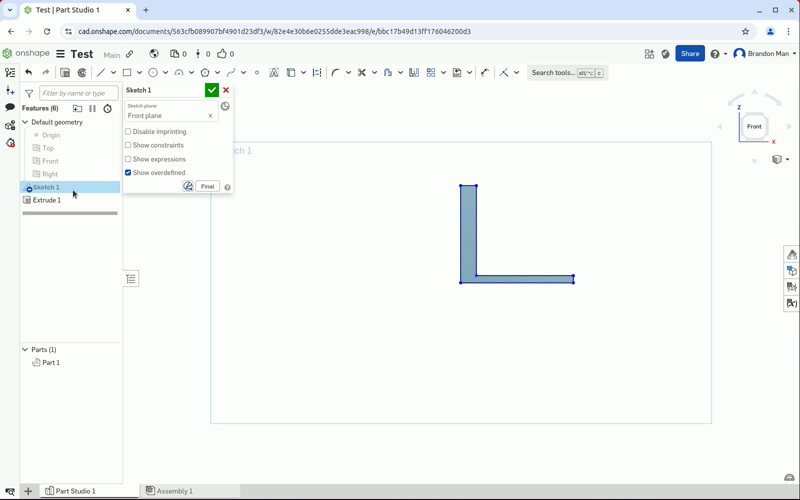
mouse_move(229, 92)
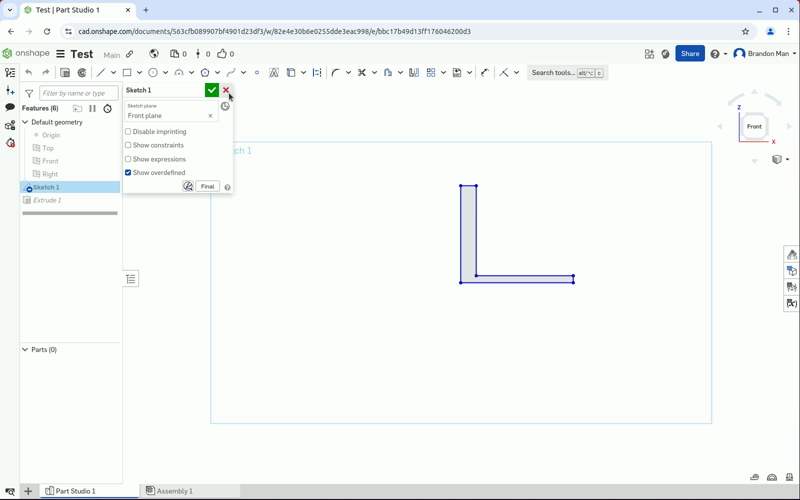
click(229, 92)
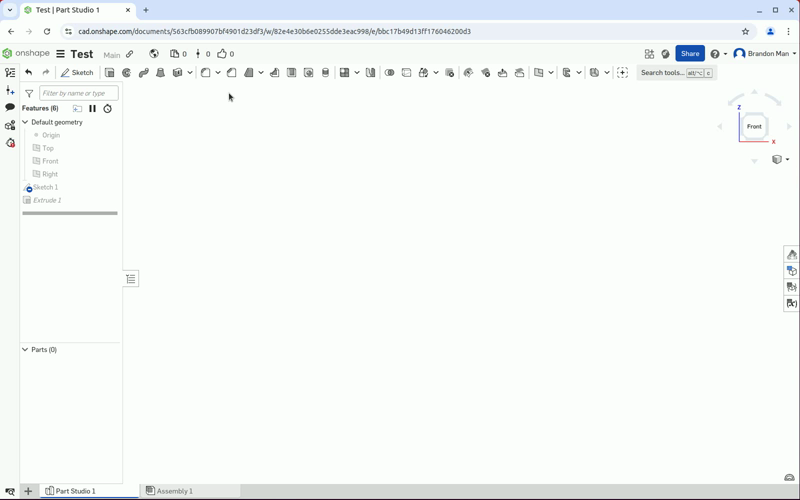
mouse_move(73, 352)
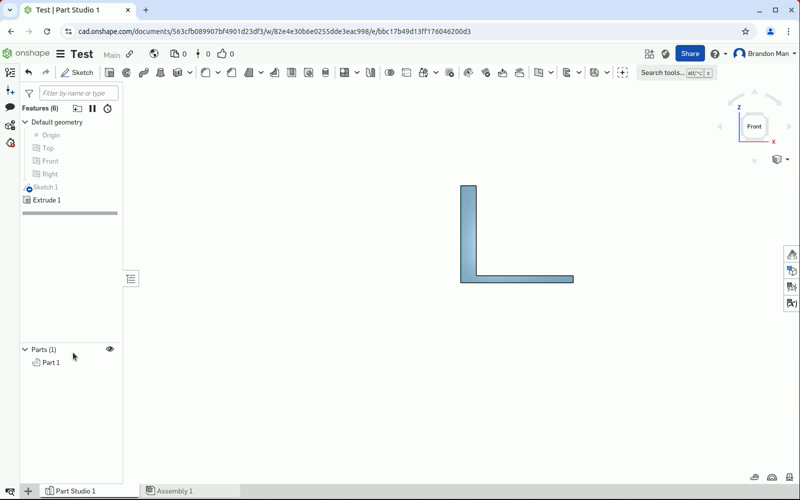
key(y)
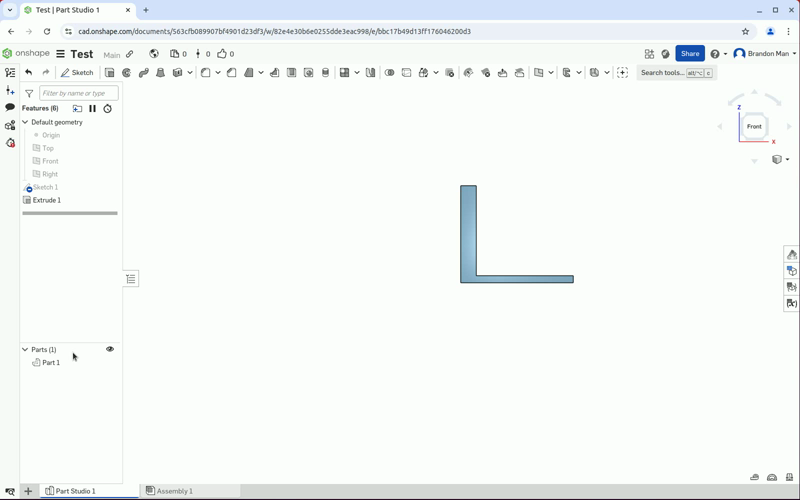
key(shift+p)
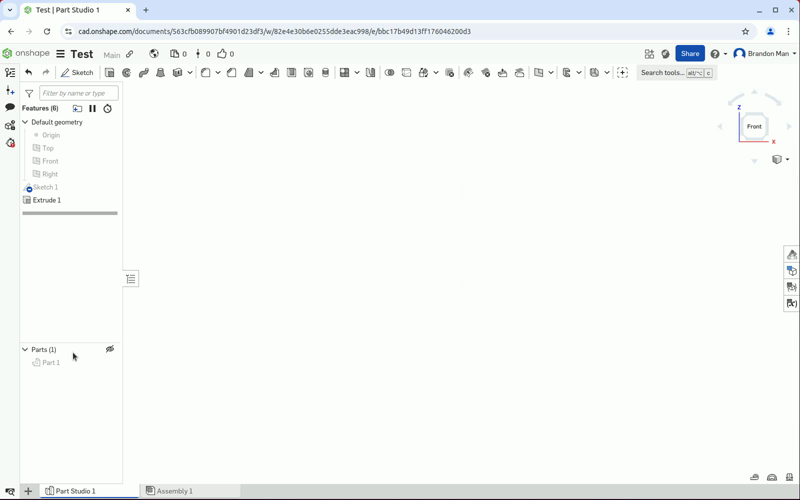
key(space)
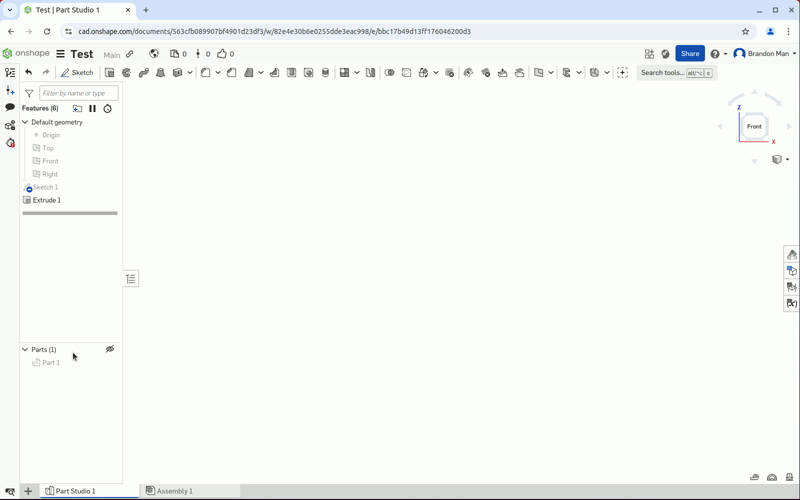
key_down(shift)
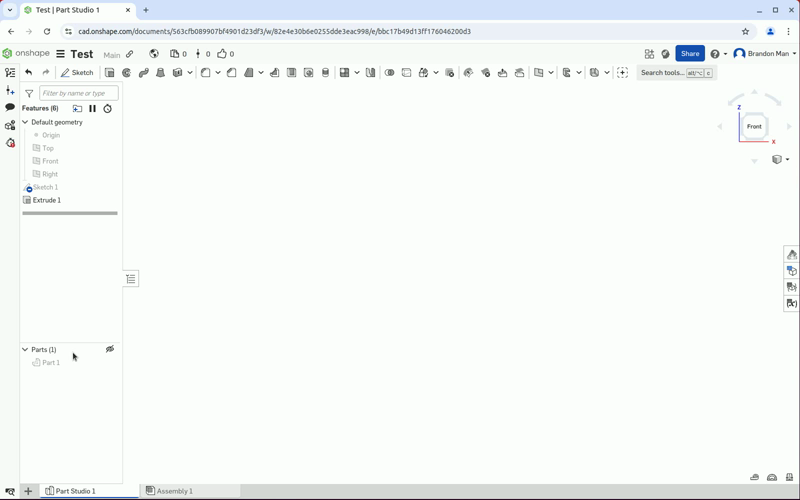
key(down)
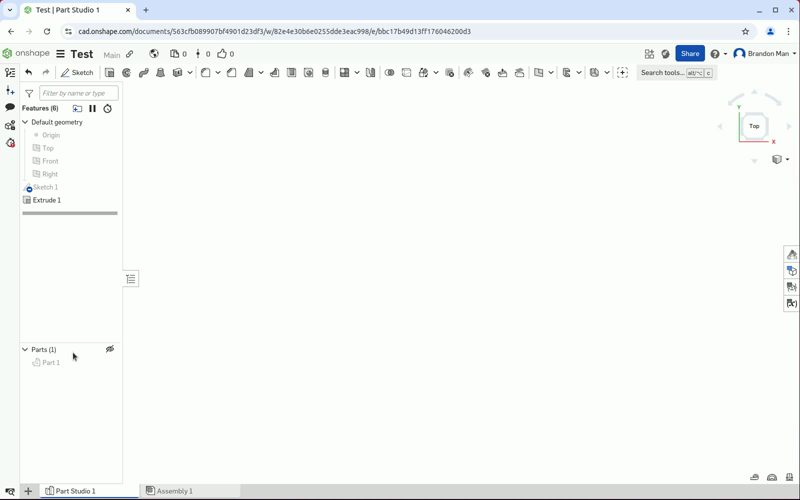
key_up(shift)
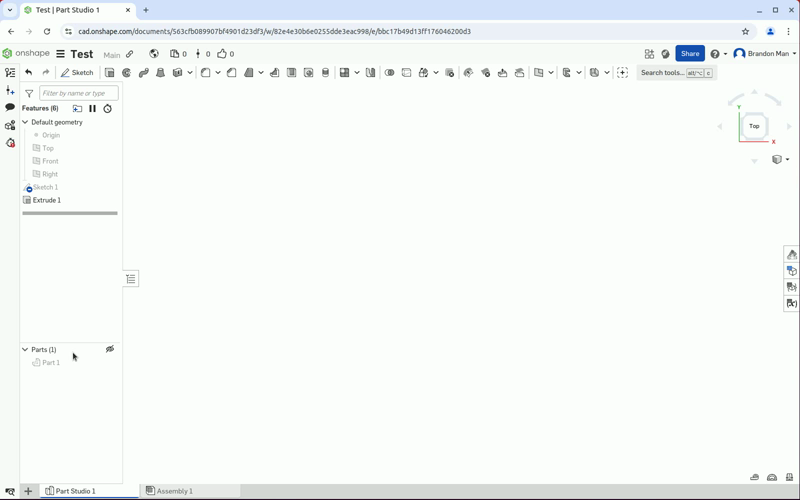
mouse_move(73, 352)
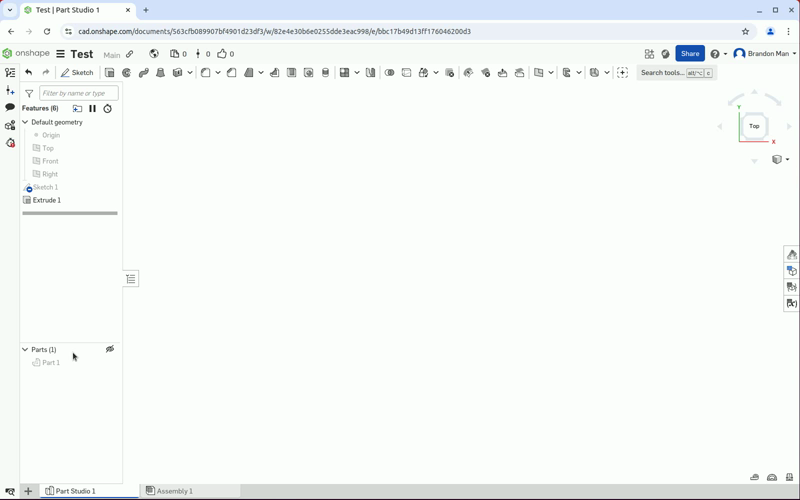
key(shift+y)
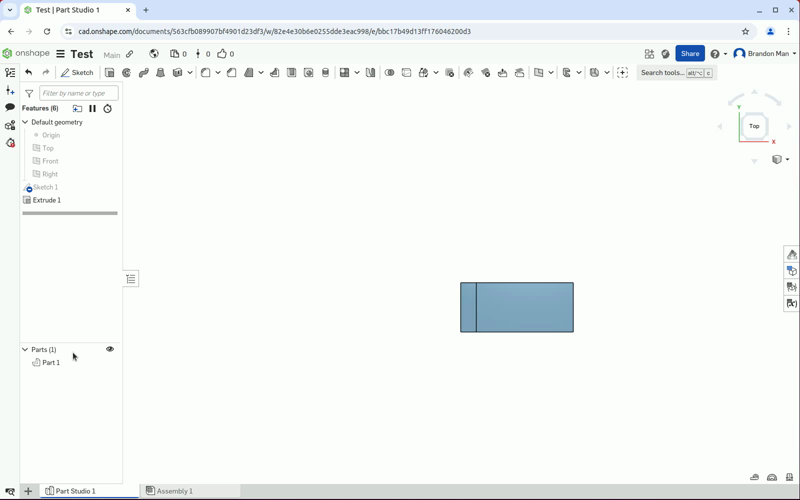
mouse_move(541, 75)
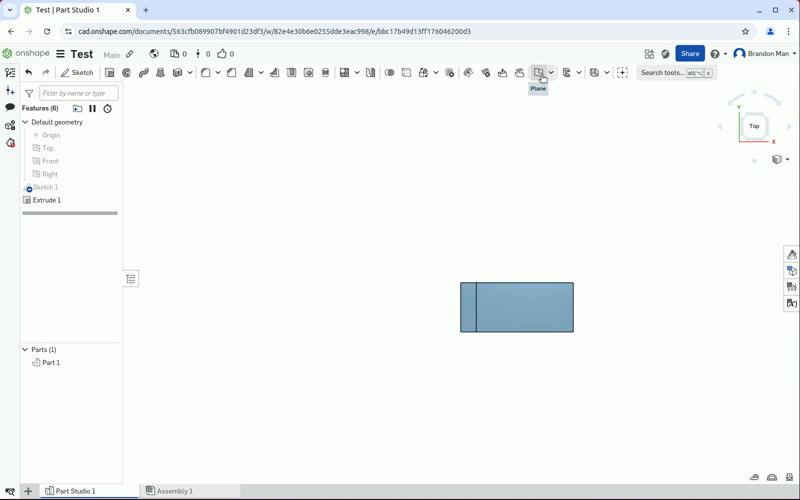
click(541, 75)
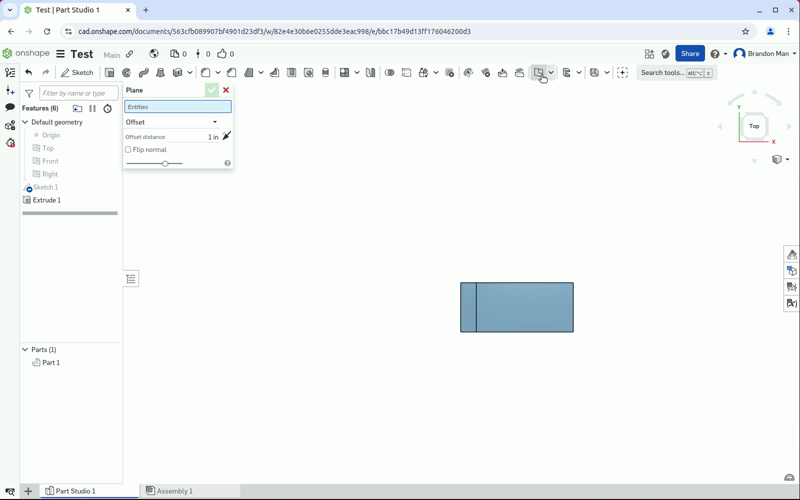
mouse_move(73, 150)
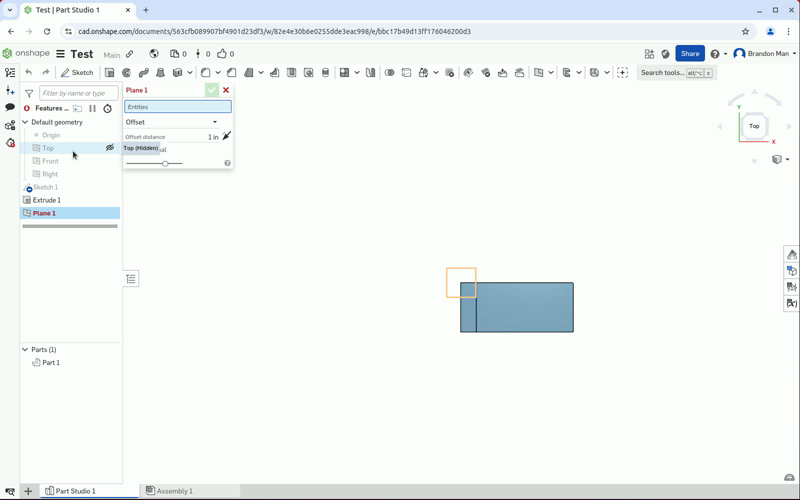
click(73, 150)
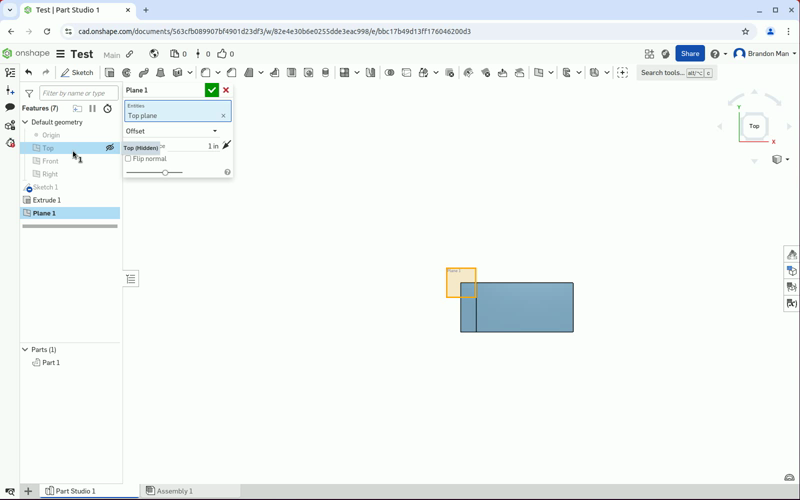
key(tab, 2)
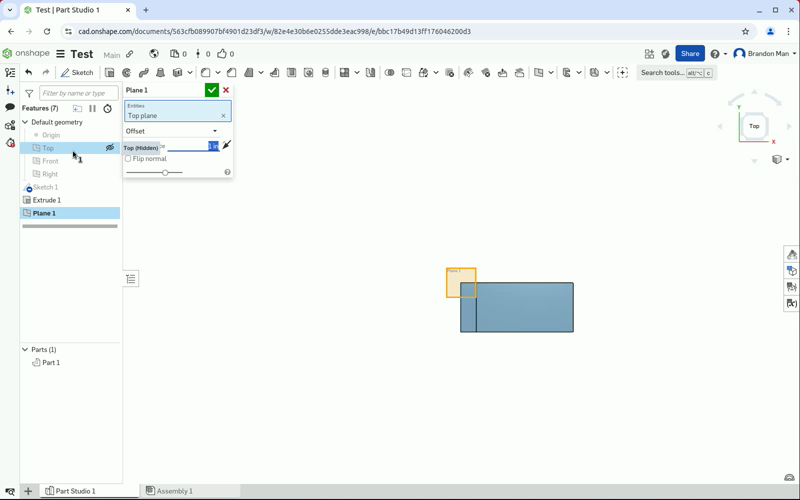
text(1.448)
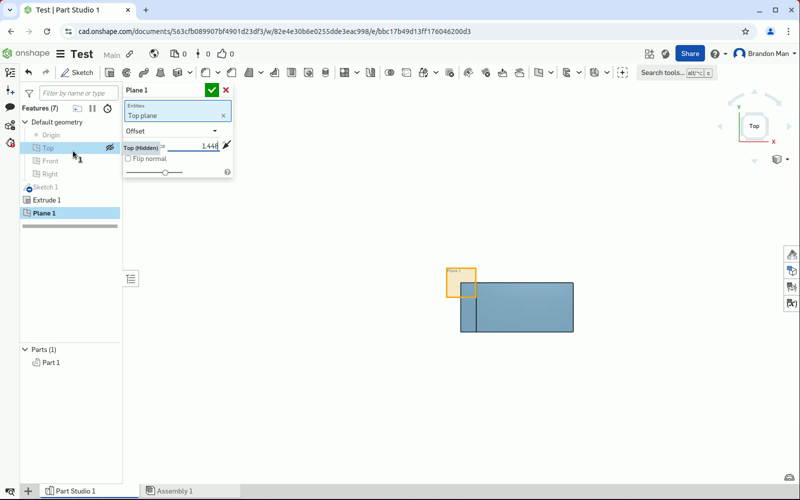
key(enter, 2)
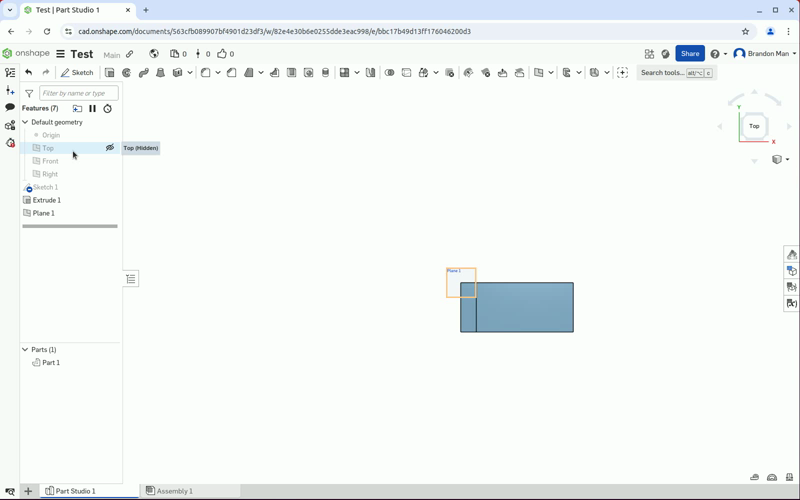
key(shift+s)
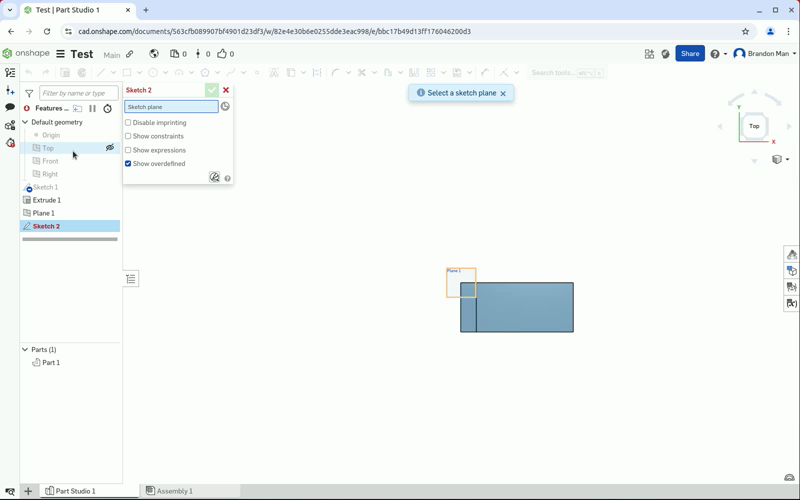
mouse_move(73, 215)
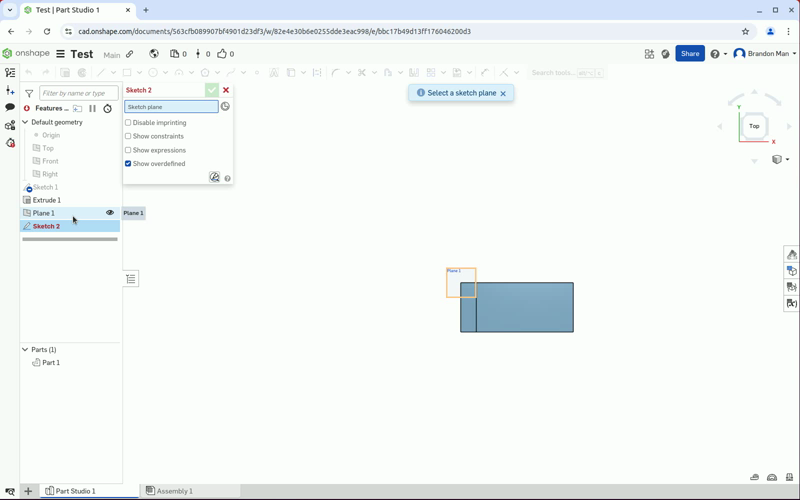
click(73, 215)
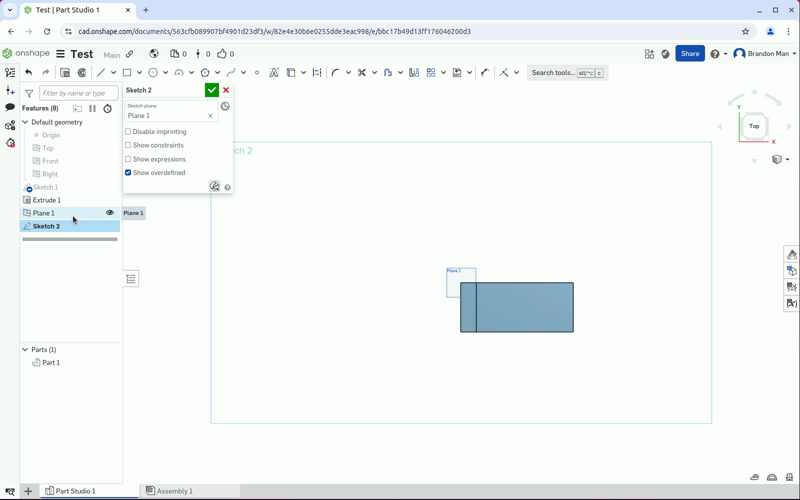
mouse_move(73, 352)
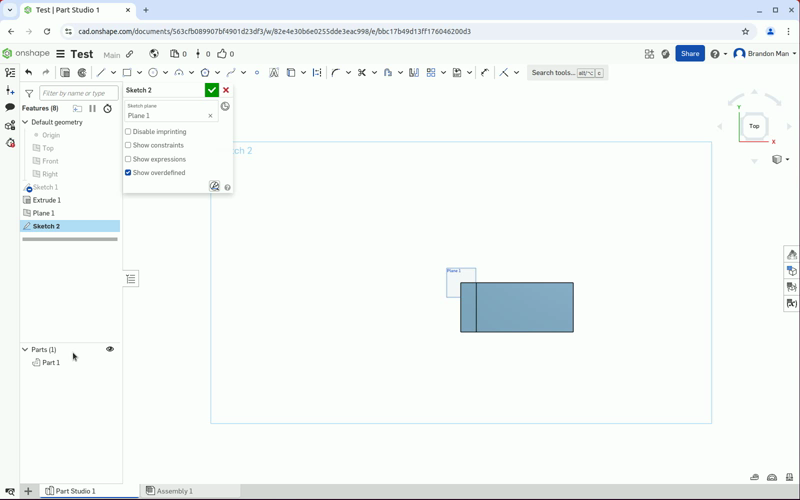
key(y)
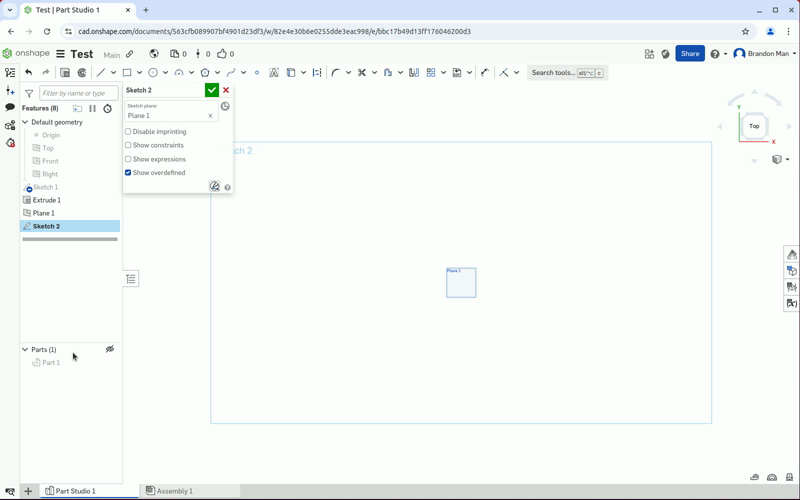
key(c)
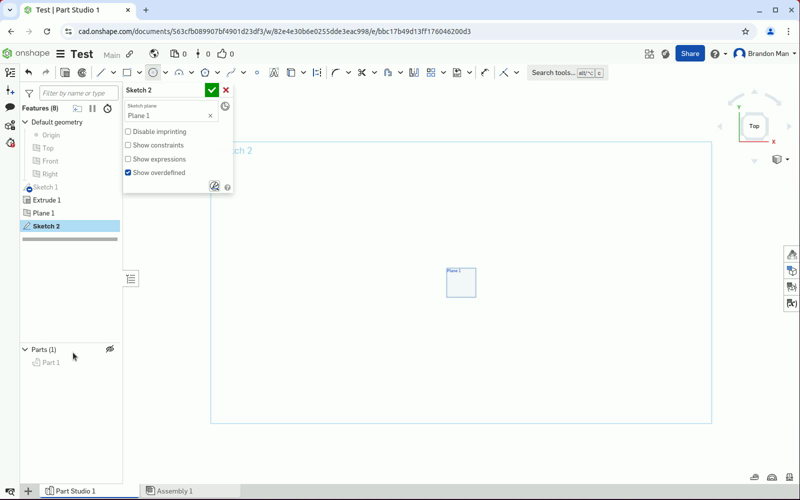
key_down(shift)
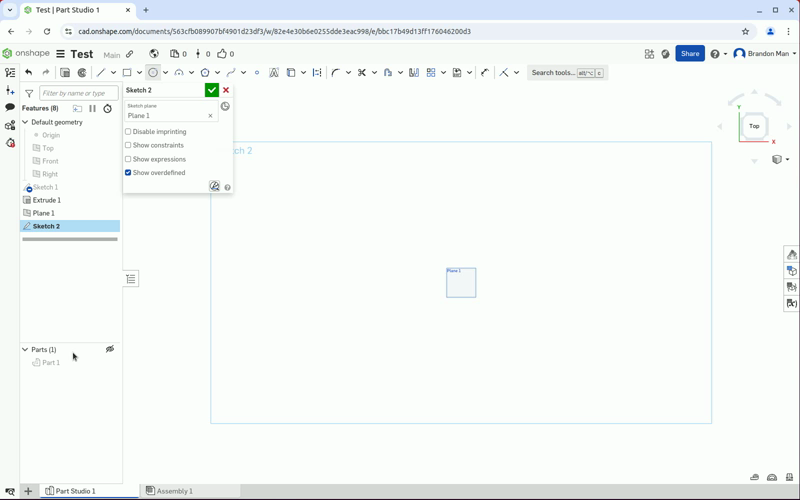
mouse_move(551, 307)
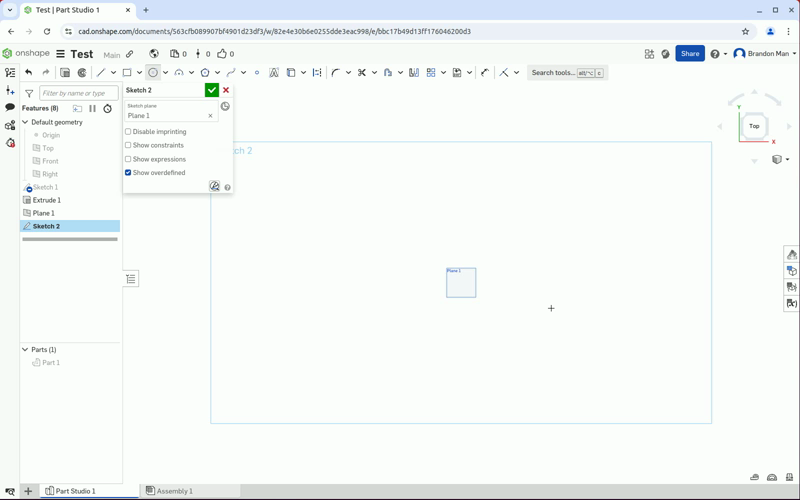
click(551, 307)
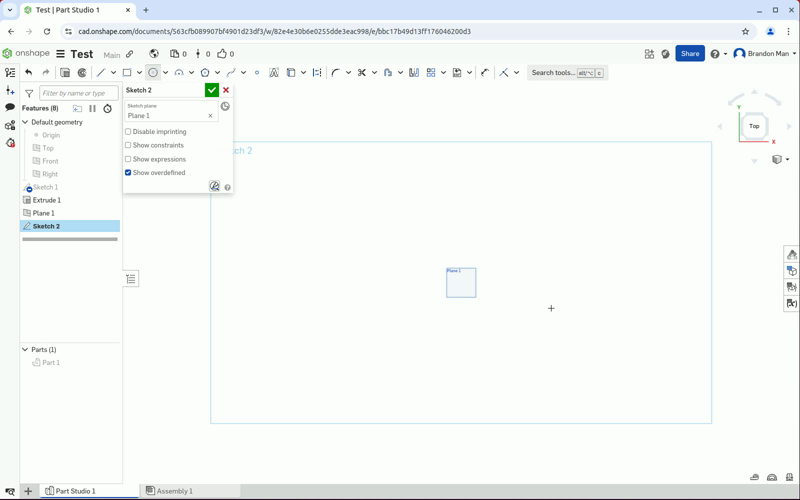
key_up(shift)
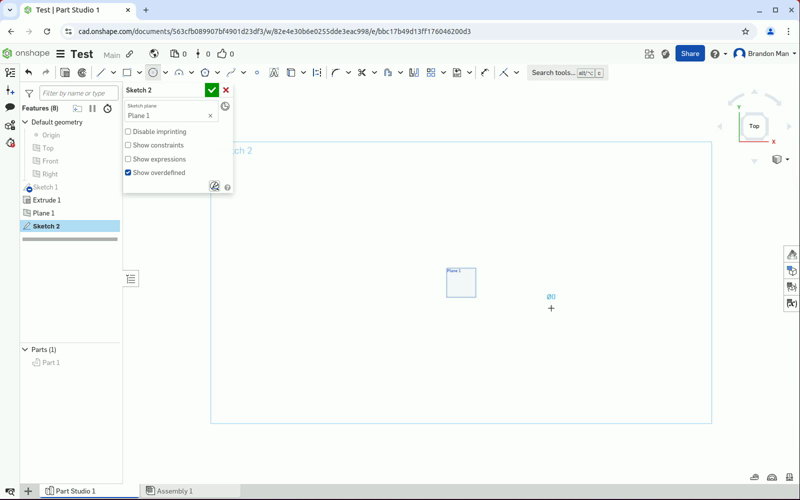
mouse_move(563, 307)
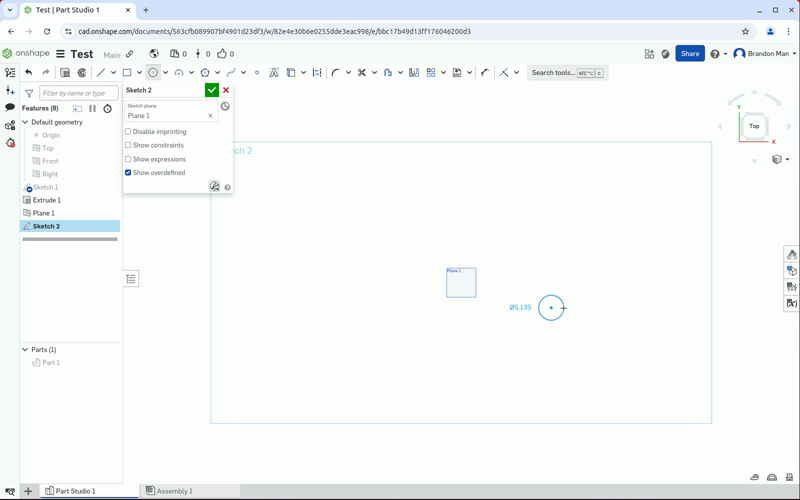
click(563, 307)
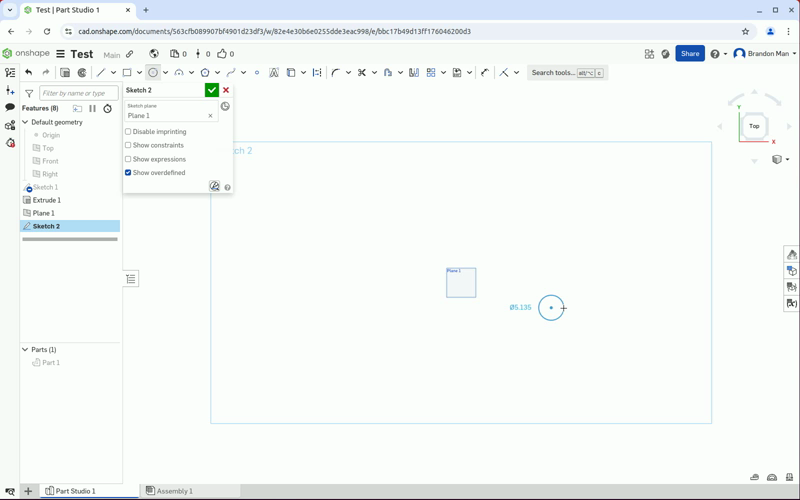
key(esc)
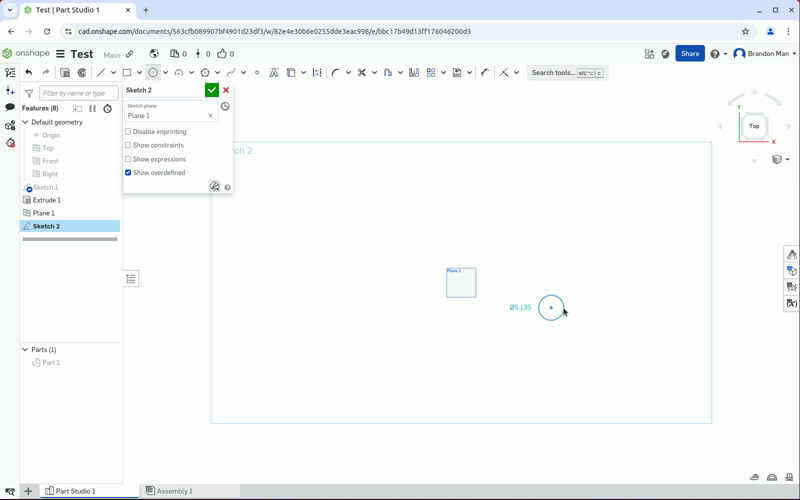
mouse_move(554, 318)
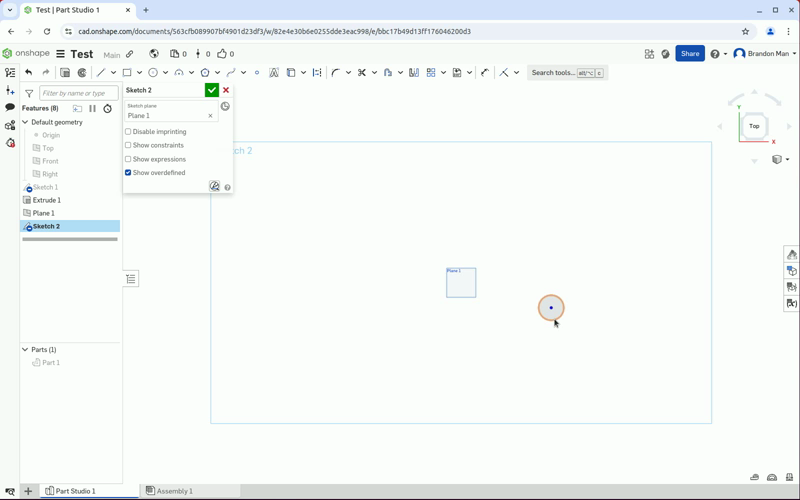
scroll(6)
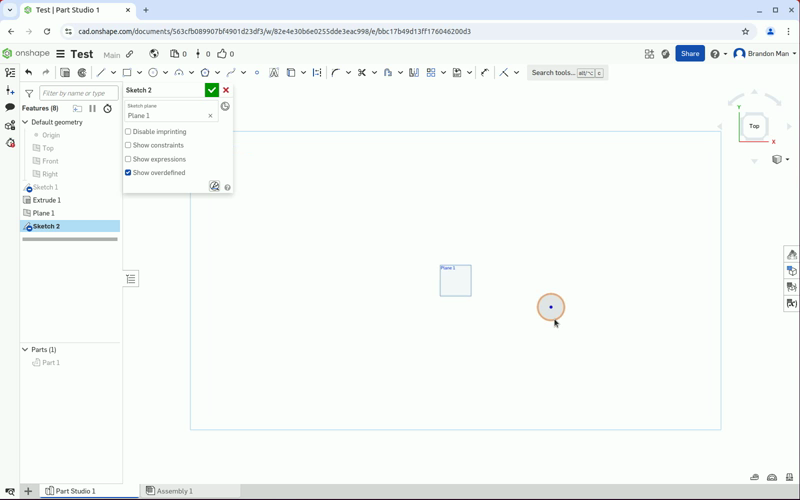
scroll(6)
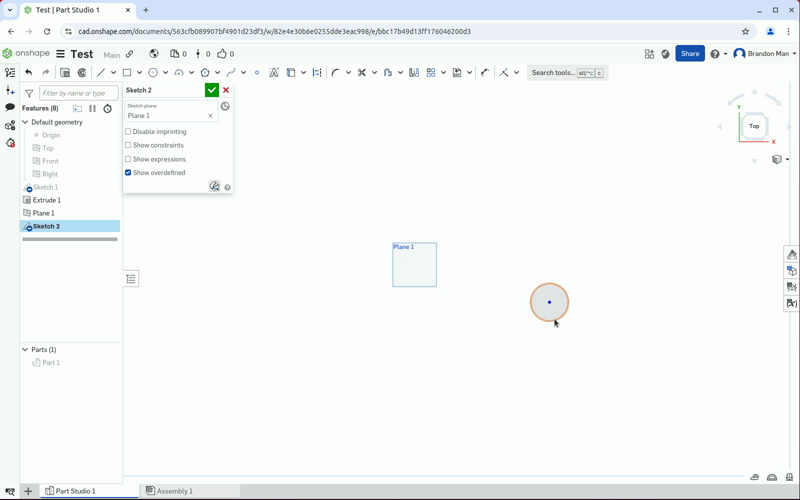
scroll(6)
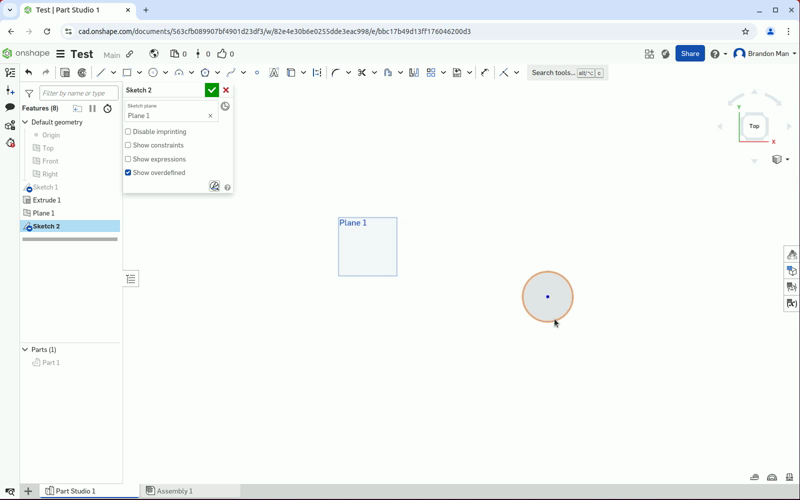
scroll(6)
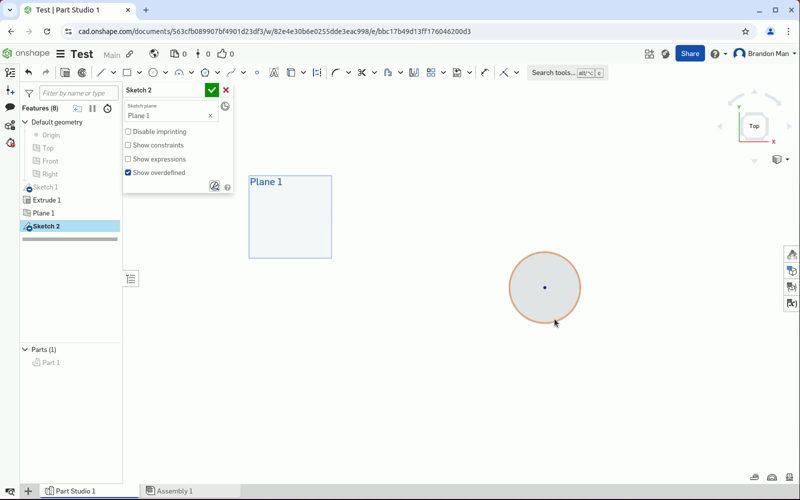
scroll(6)
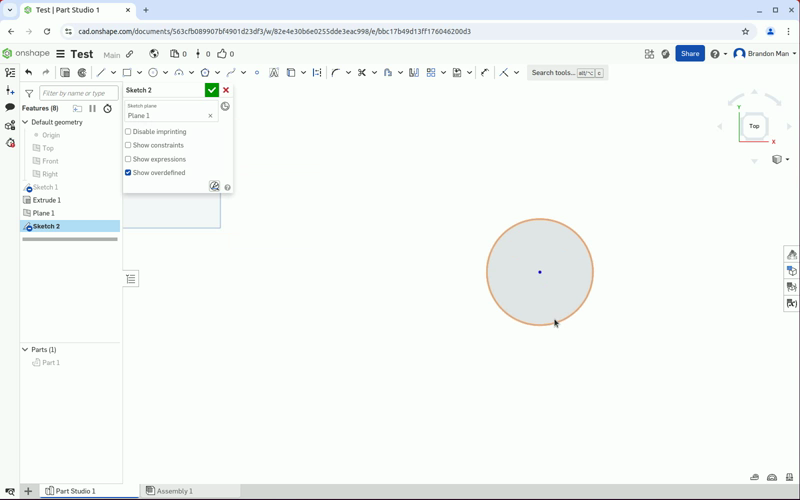
scroll(6)
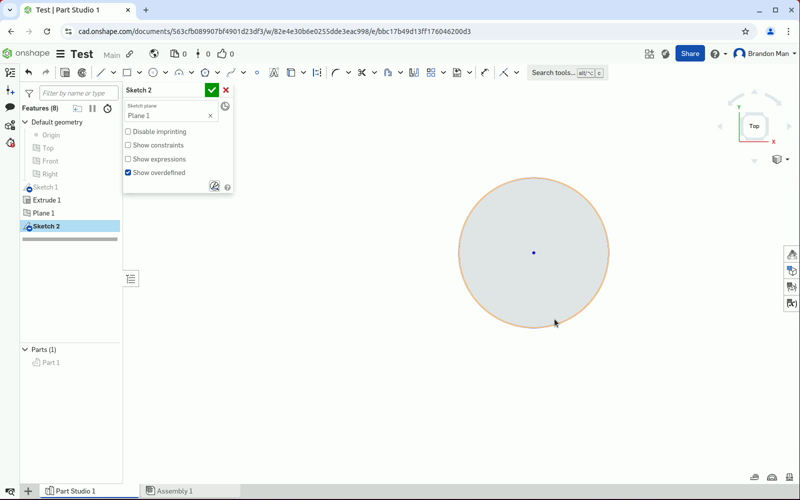
scroll(6)
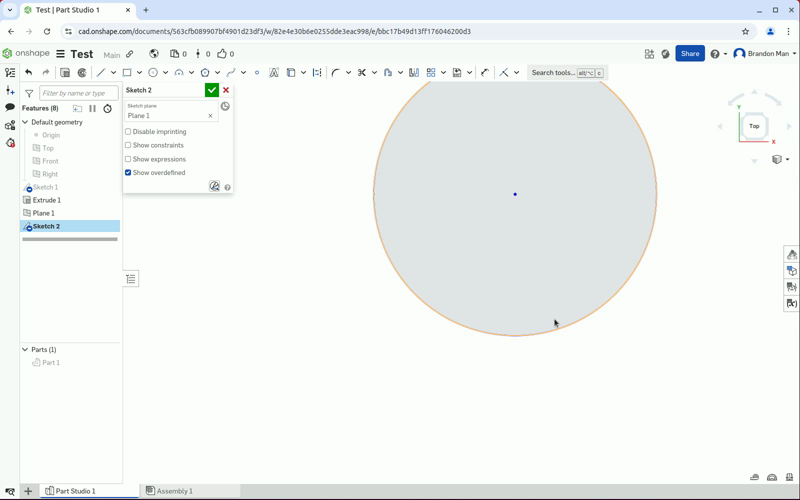
click(554, 318)
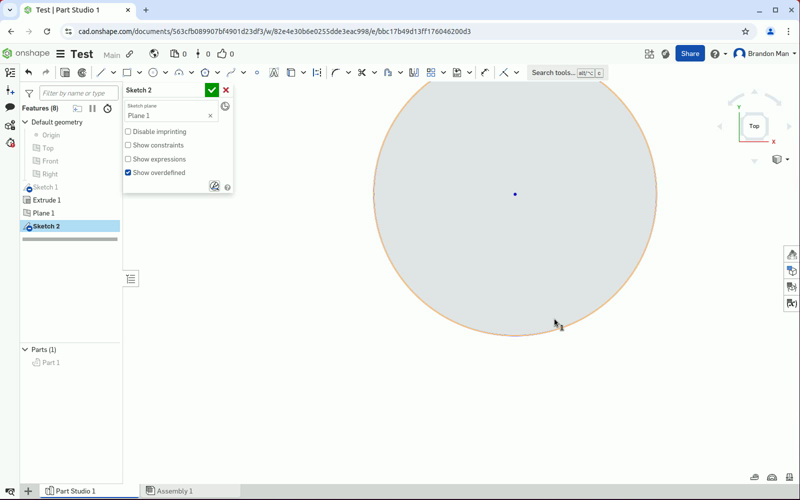
scroll(-6)
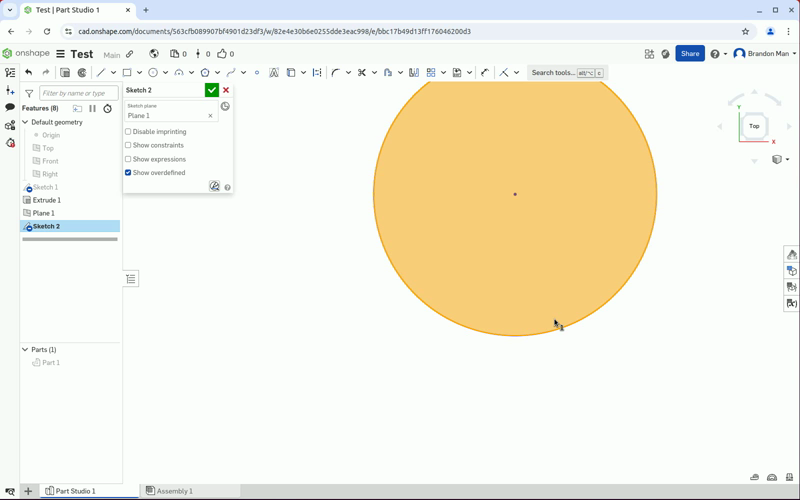
scroll(-6)
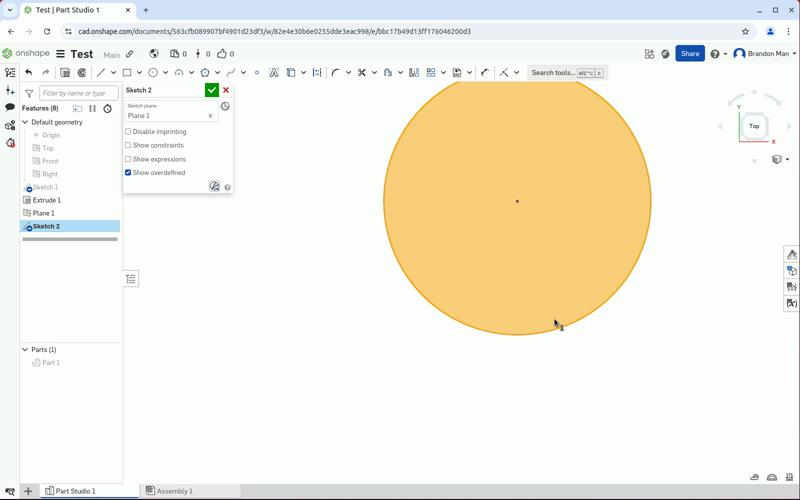
scroll(-6)
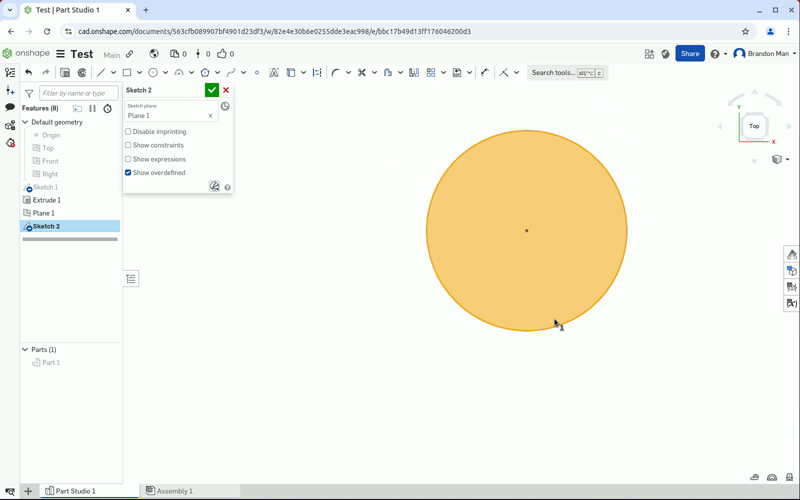
scroll(-6)
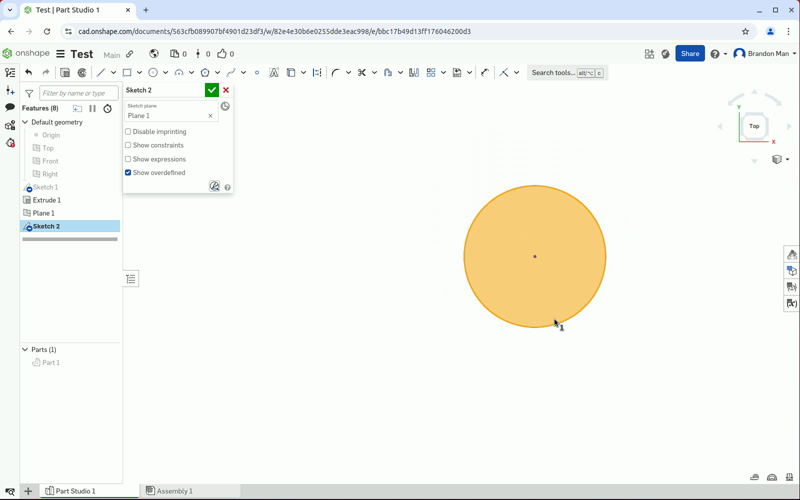
scroll(-6)
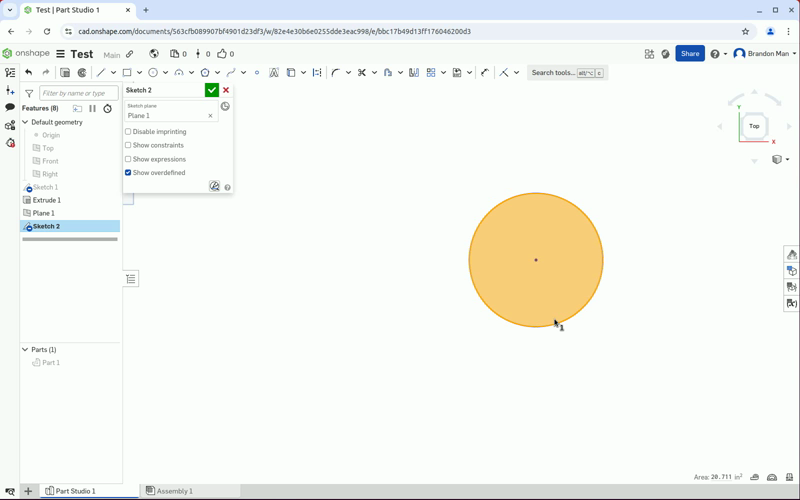
scroll(-6)
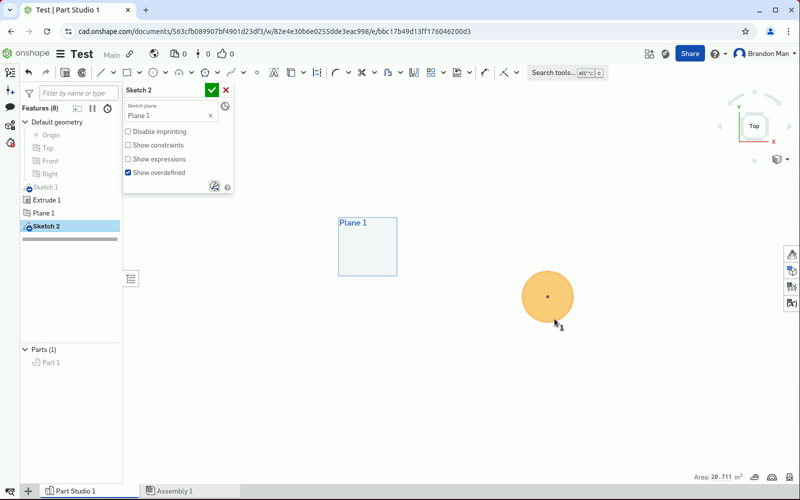
scroll(-6)
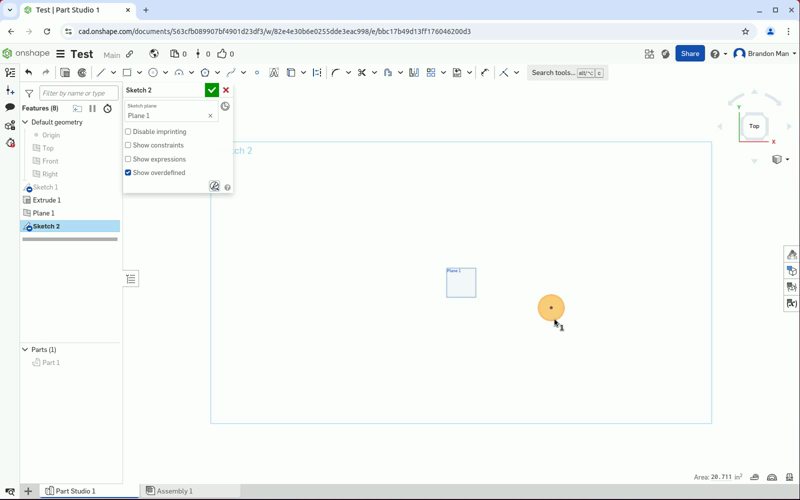
mouse_move(73, 352)
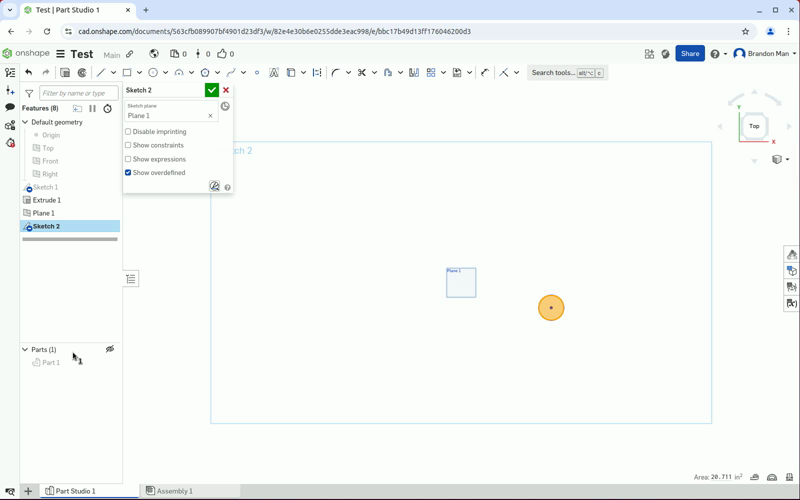
key(shift+y)
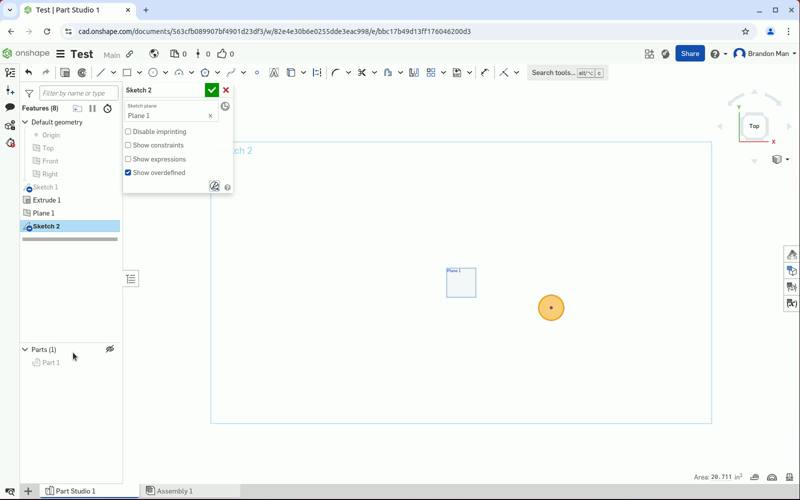
key(shift+e)
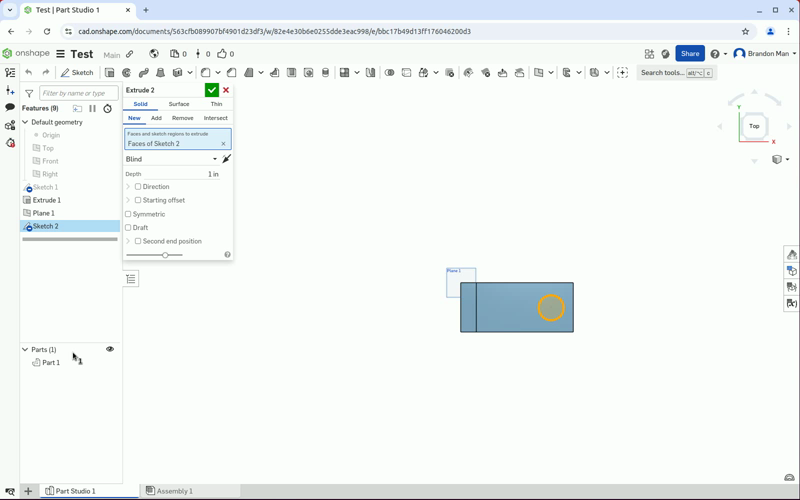
mouse_move(143, 106)
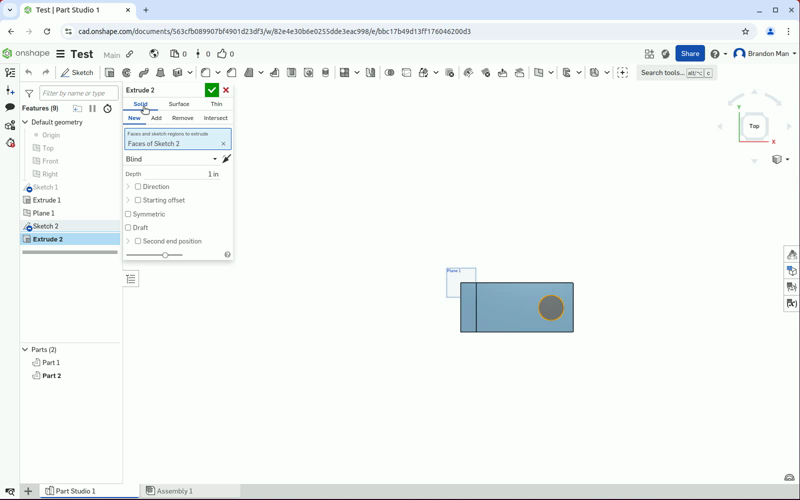
click(143, 106)
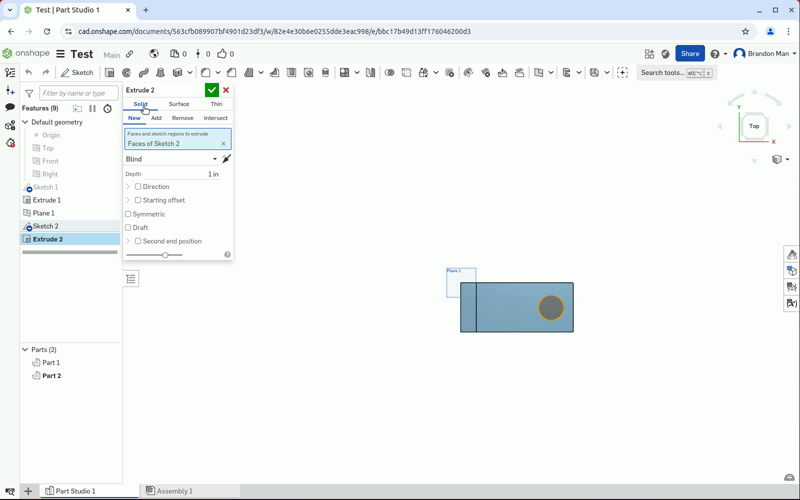
mouse_move(186, 120)
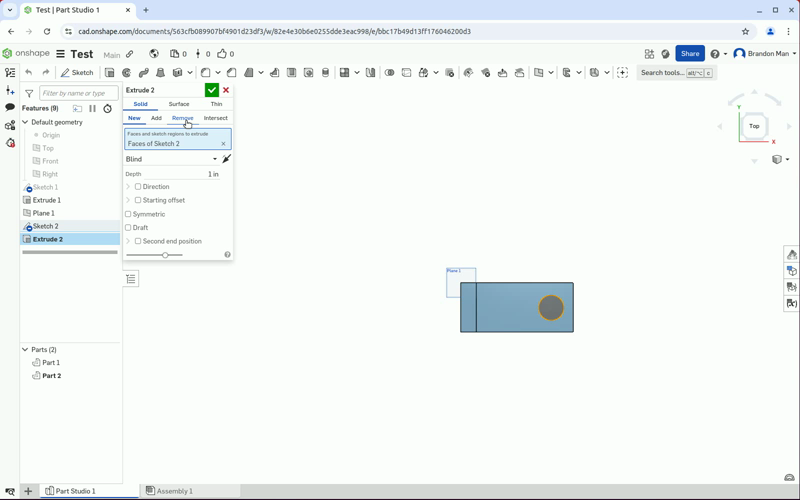
click(186, 120)
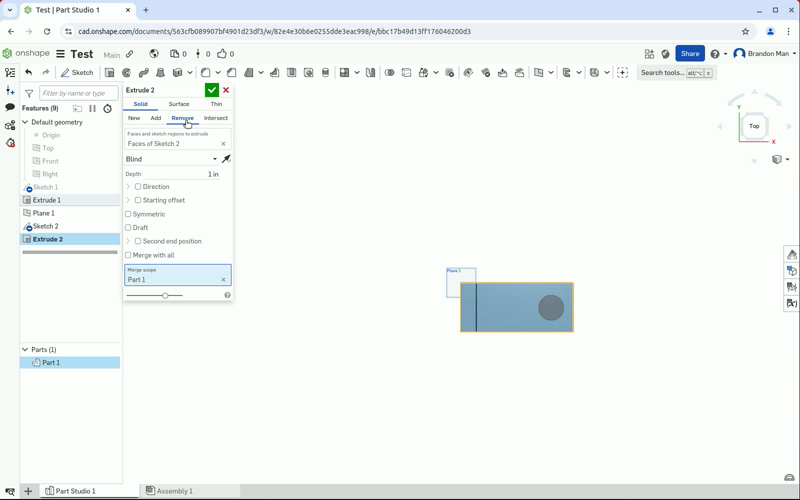
key(tab, 4)
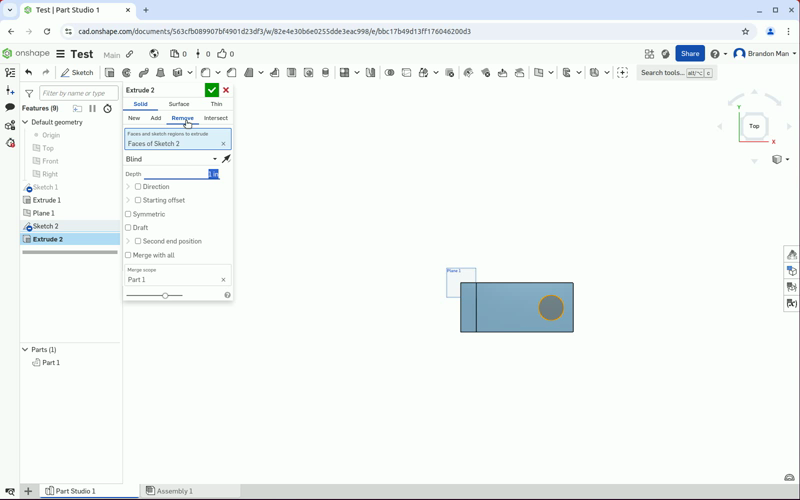
text(3.129)
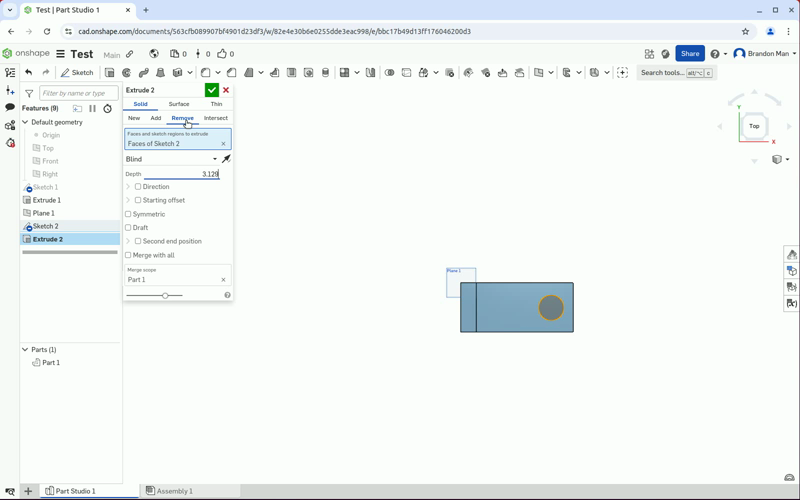
key(tab, 6)
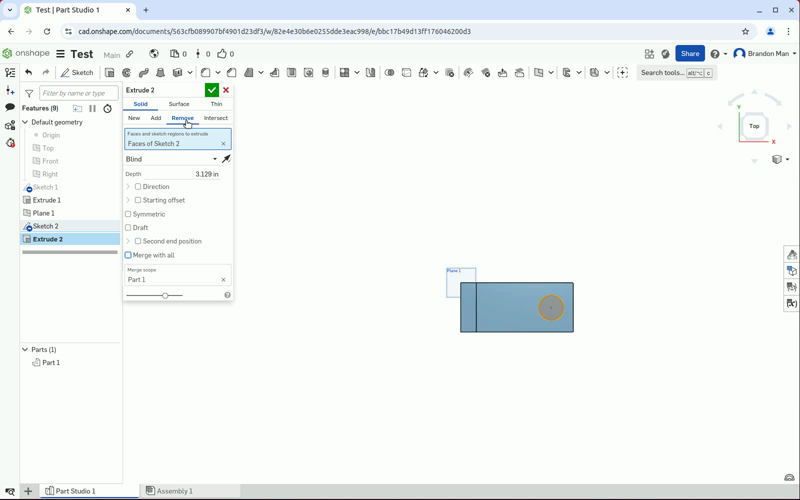
key(space)
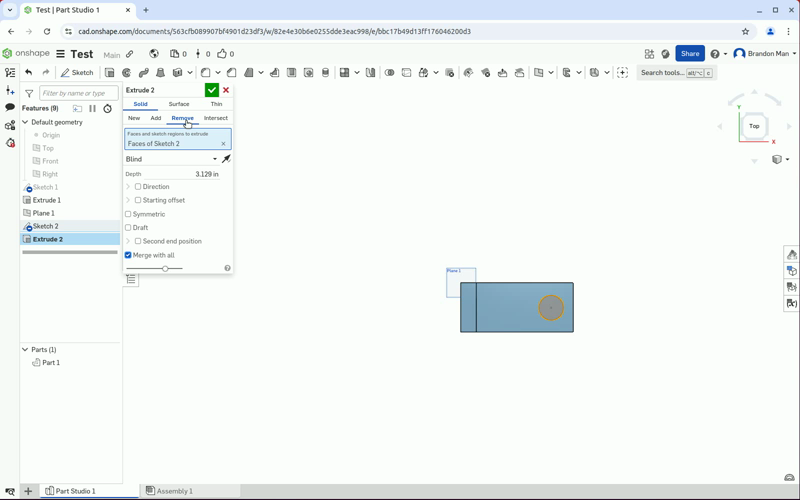
key(enter)
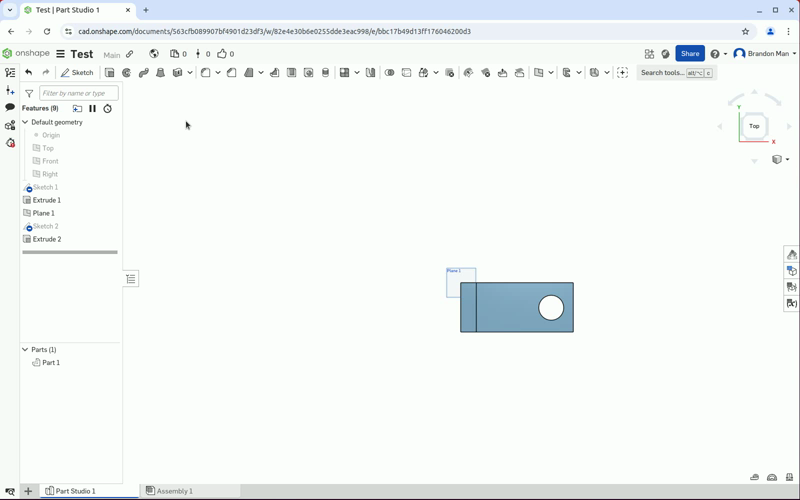
key(shift+h)
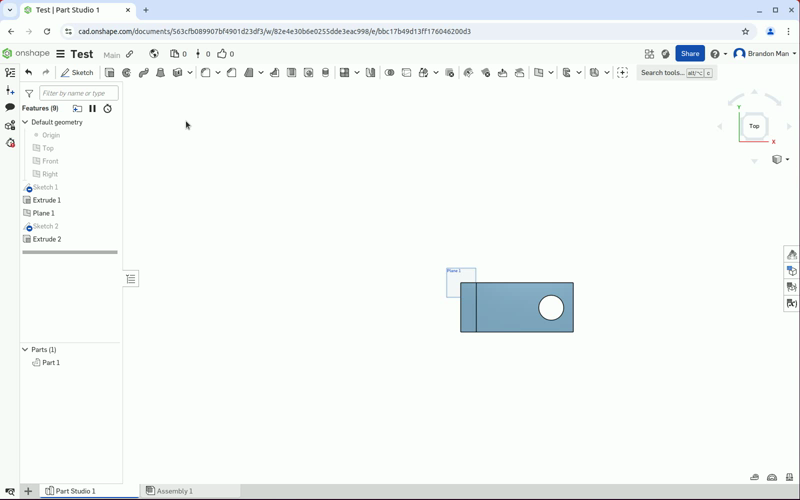
key(shift+h)
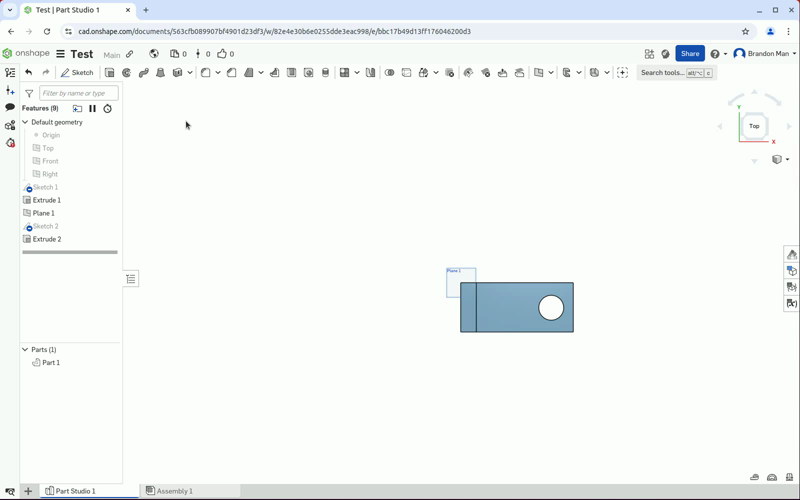
mouse_move(73, 189)
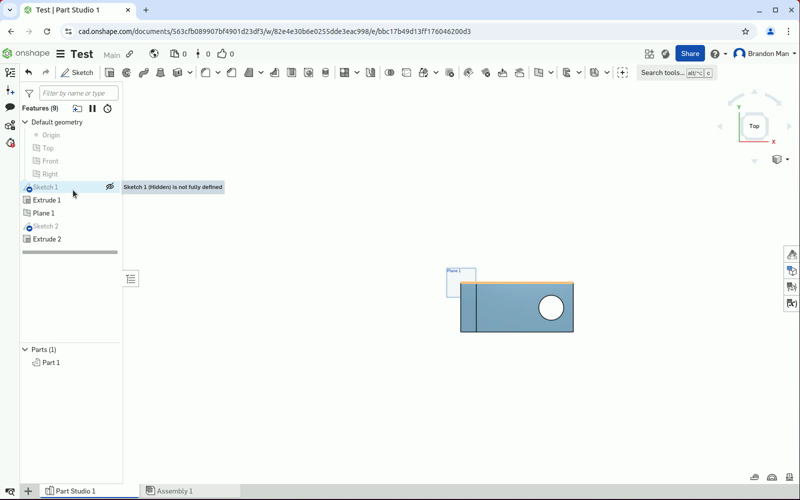
click(73, 189)
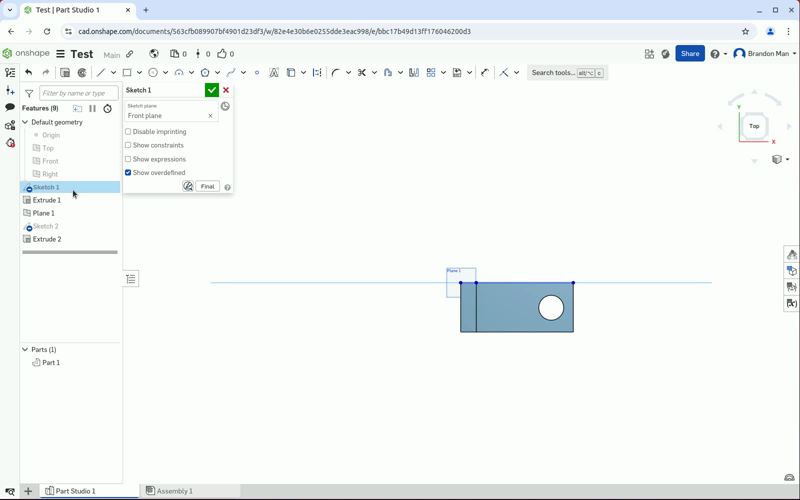
mouse_move(229, 92)
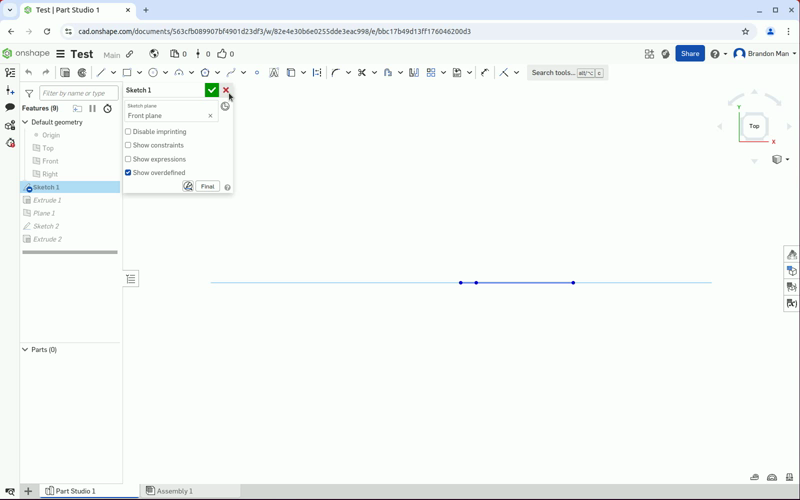
click(229, 92)
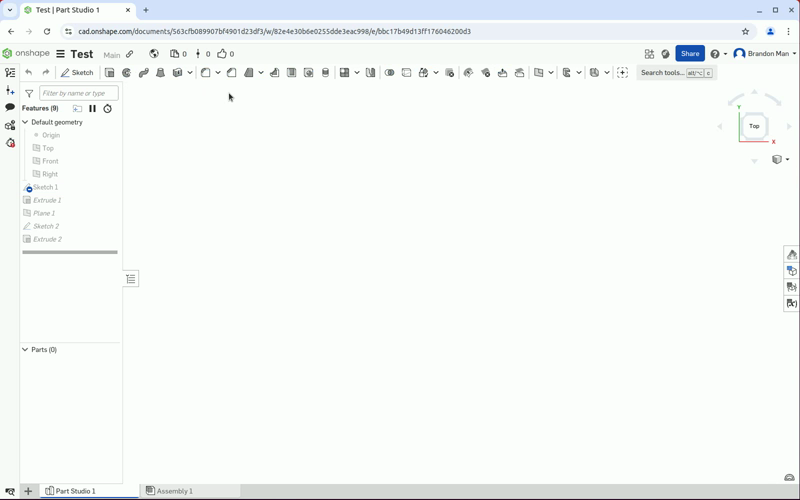
key(shift+s)
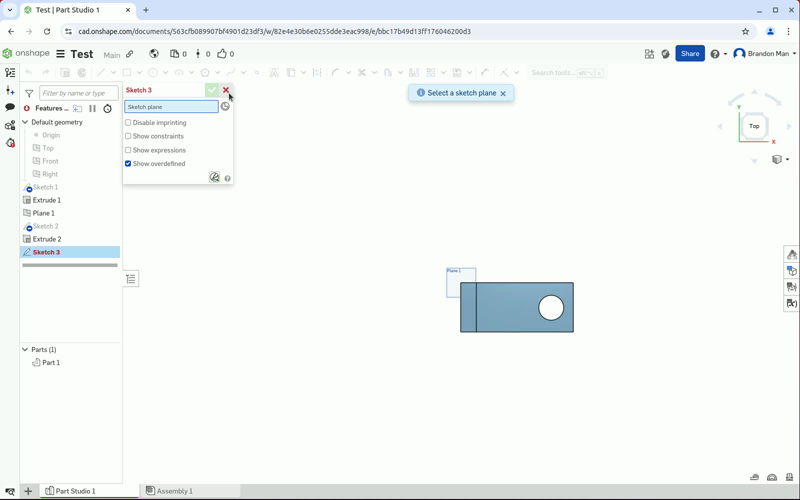
mouse_move(73, 215)
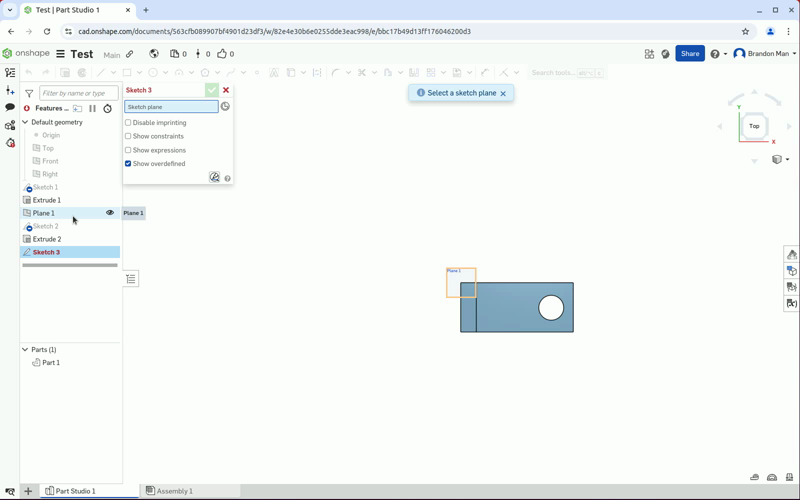
click(73, 215)
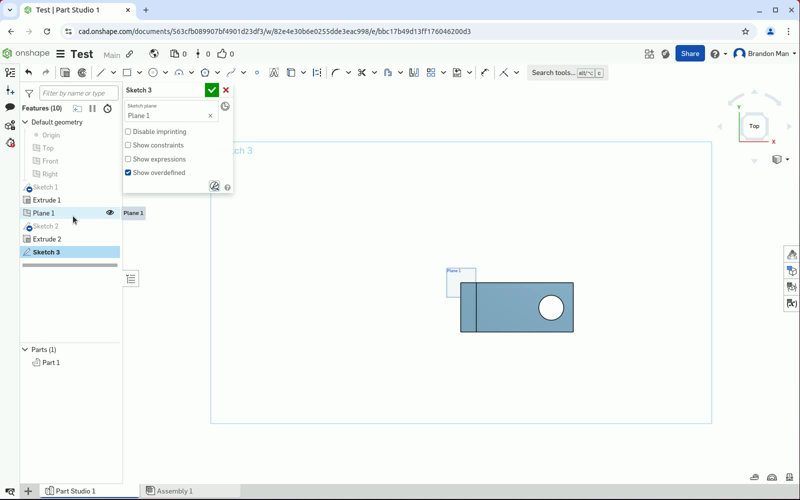
mouse_move(73, 352)
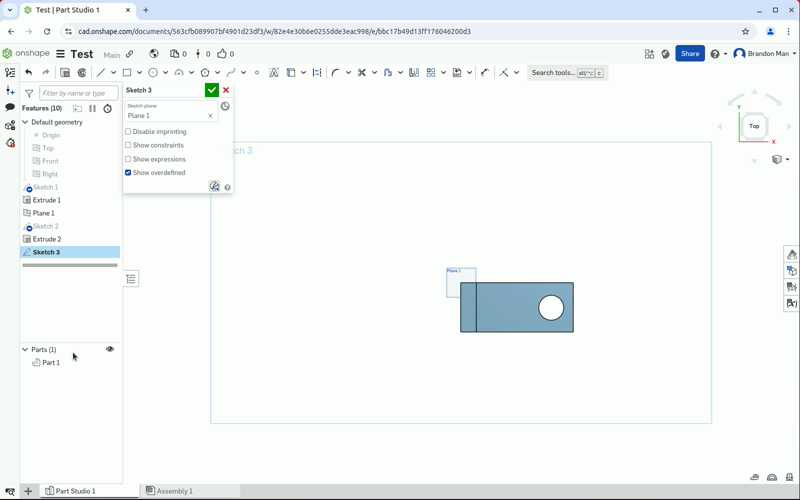
key(y)
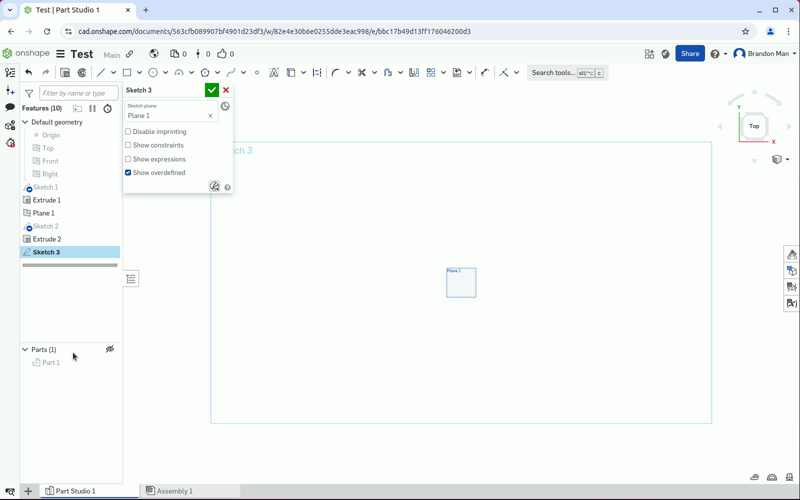
key(c)
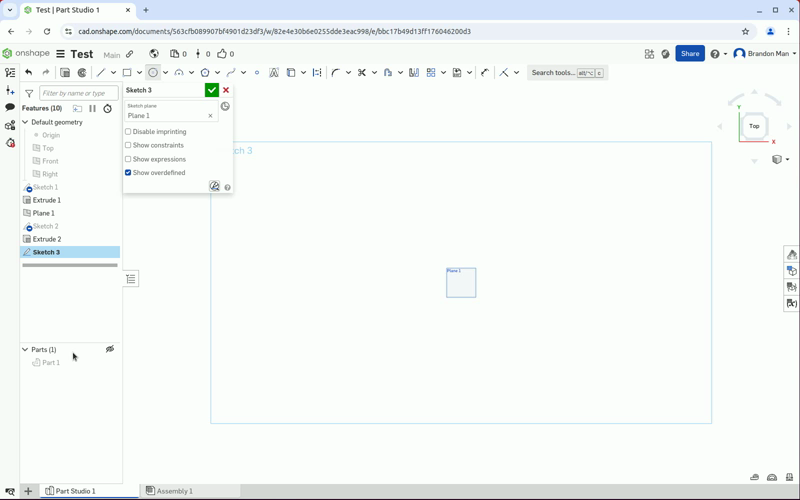
key_down(shift)
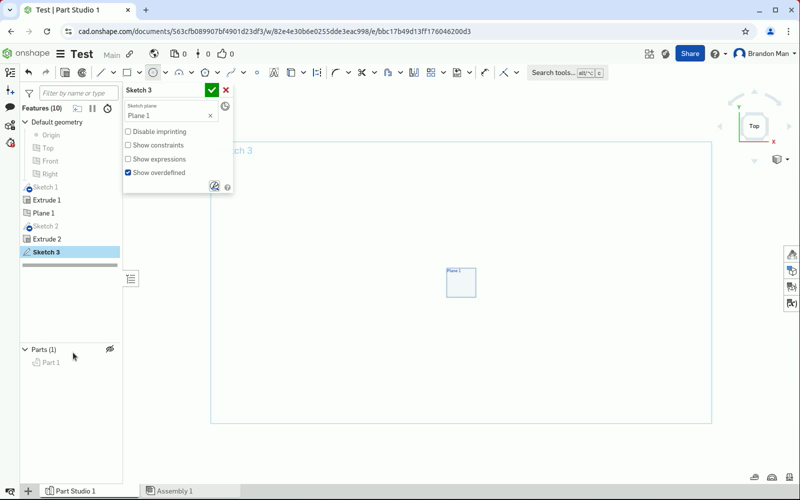
mouse_move(506, 307)
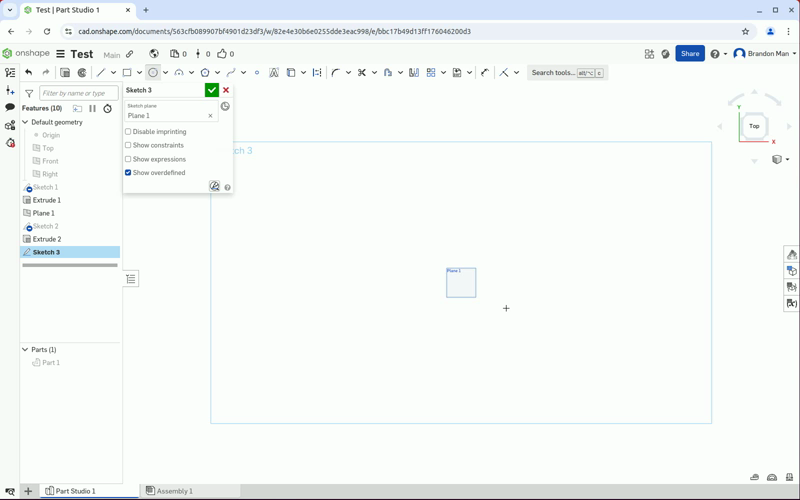
click(506, 307)
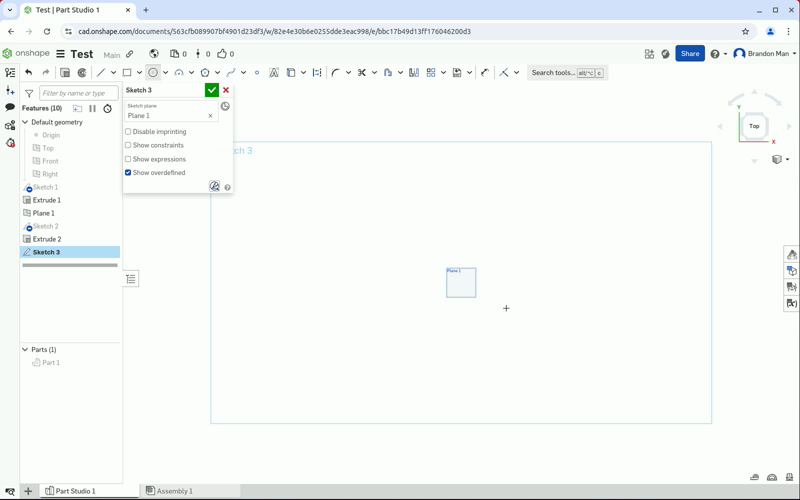
key_up(shift)
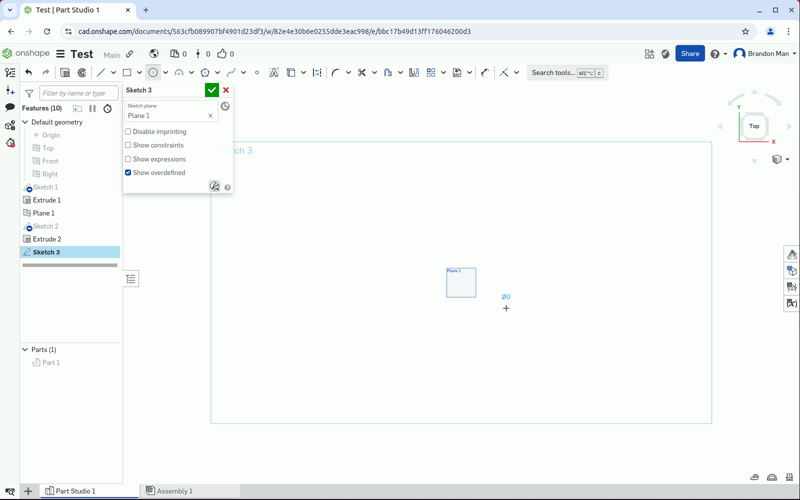
mouse_move(519, 307)
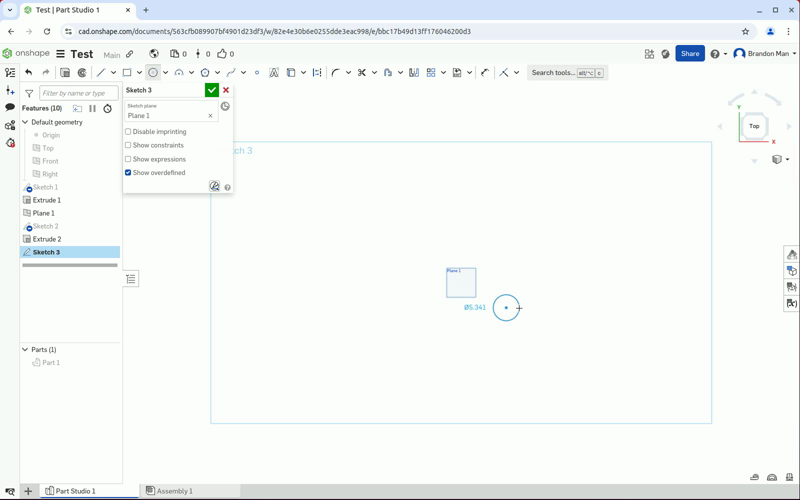
click(519, 307)
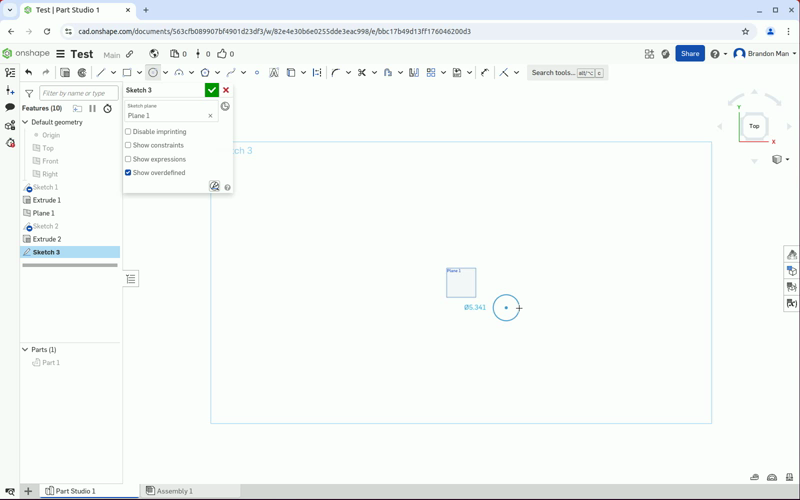
key(esc)
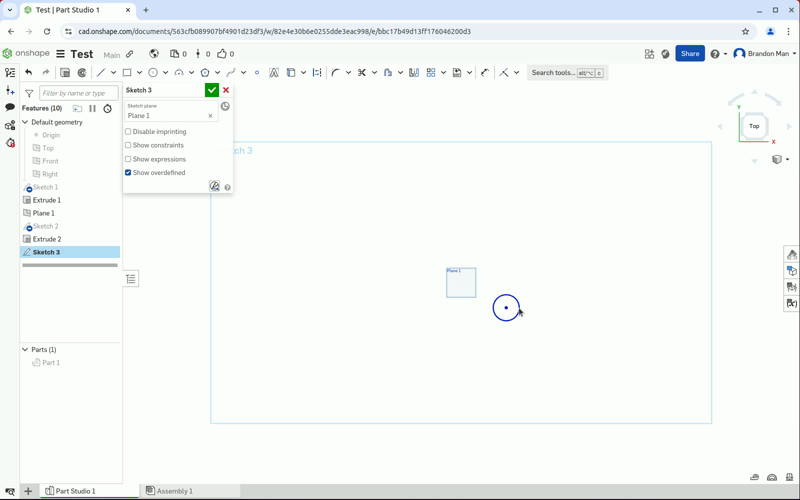
mouse_move(505, 306)
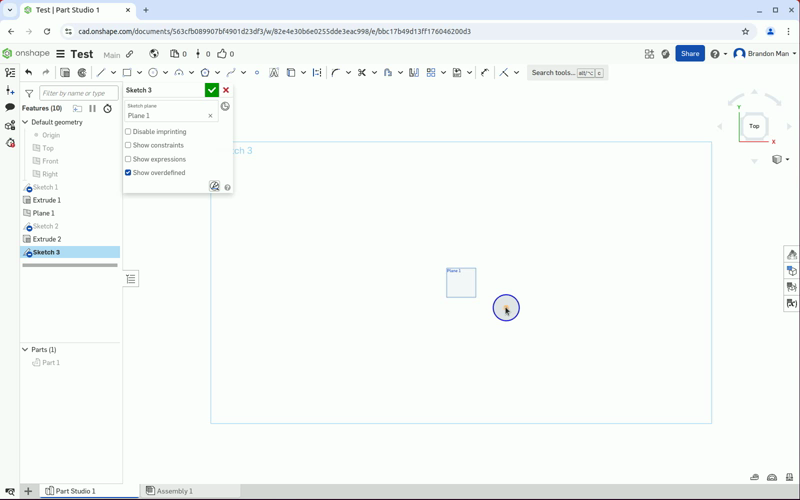
scroll(6)
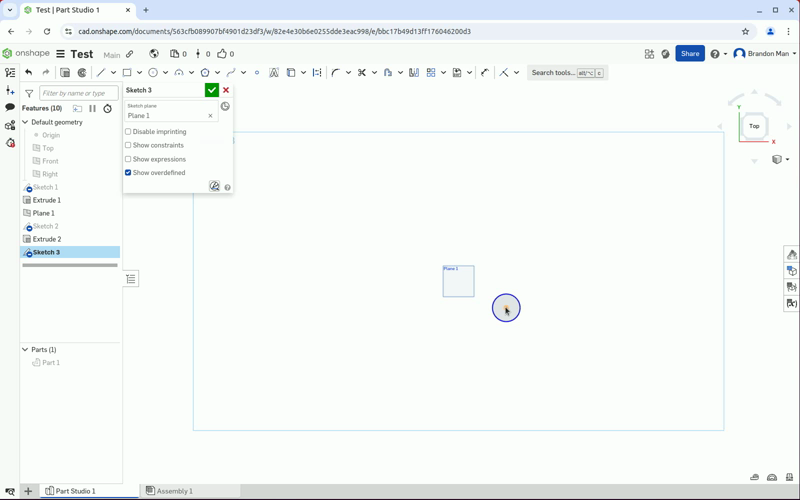
scroll(6)
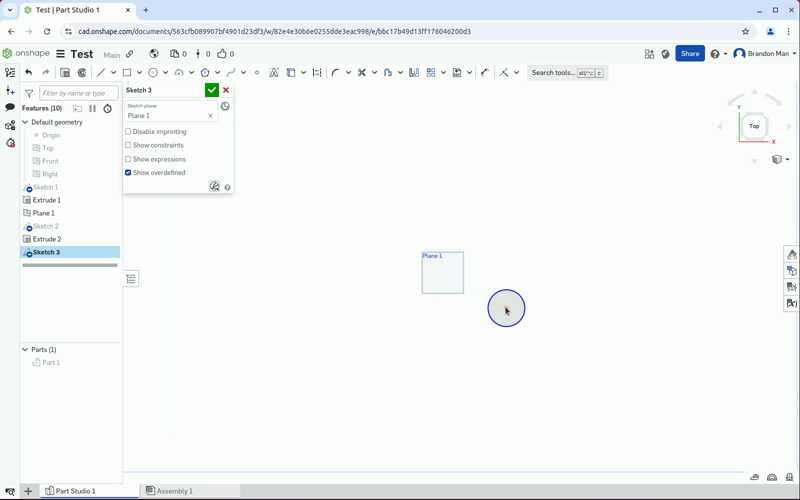
scroll(6)
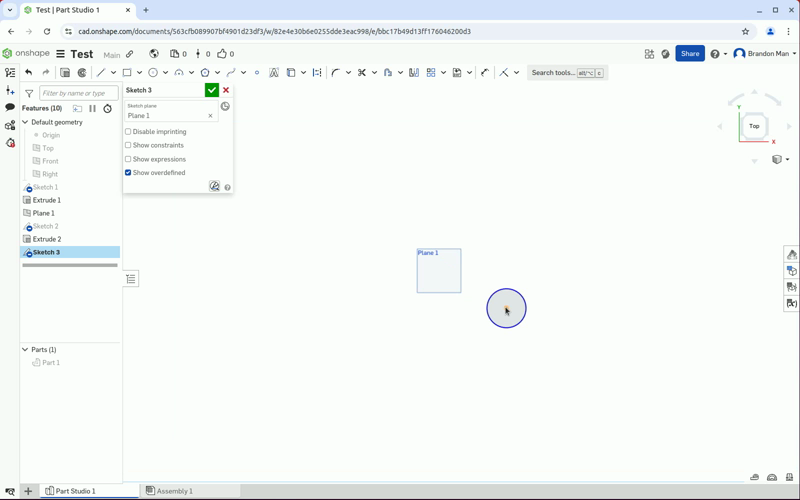
scroll(6)
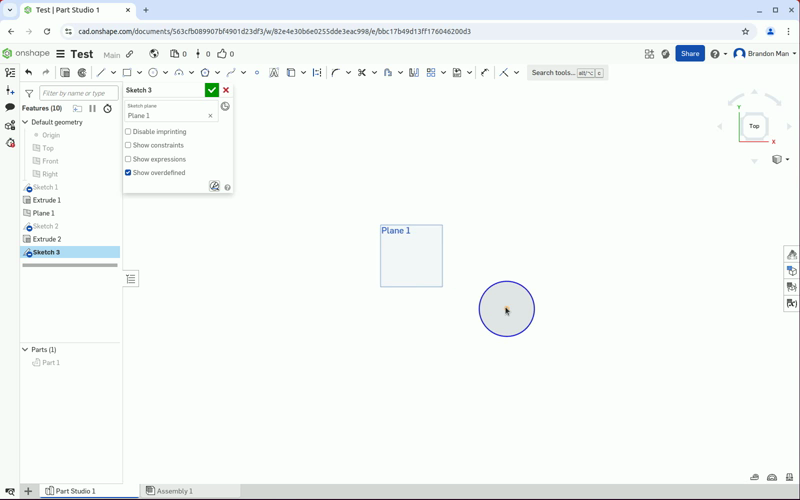
scroll(6)
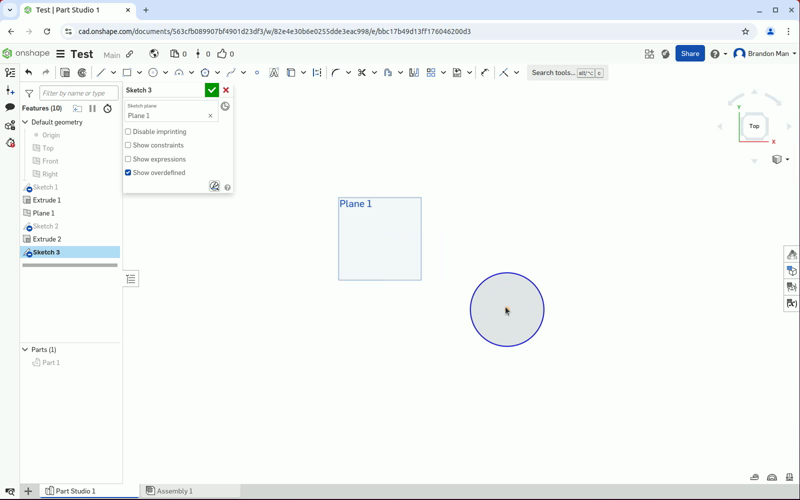
scroll(6)
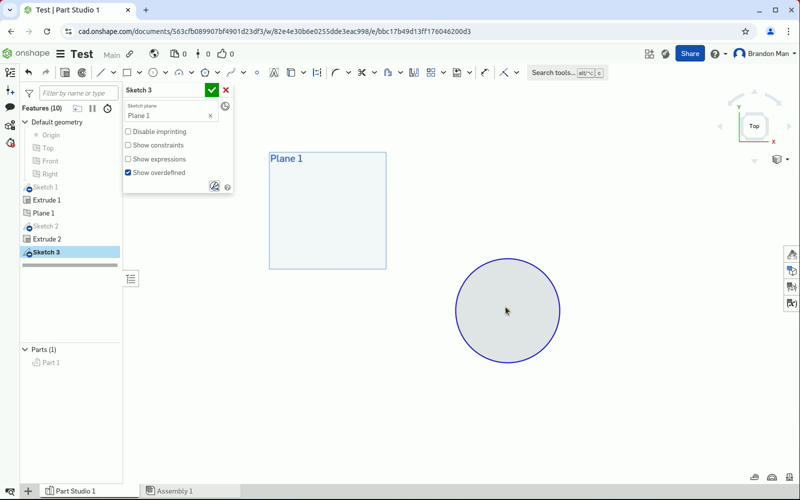
scroll(6)
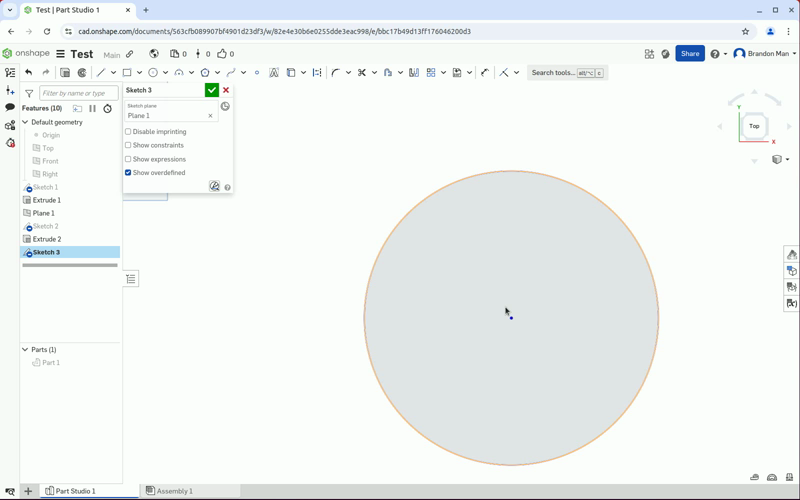
click(505, 306)
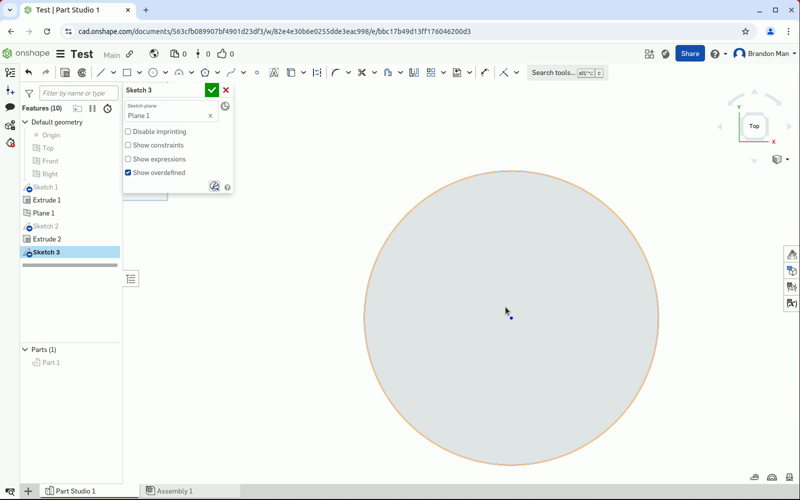
scroll(-6)
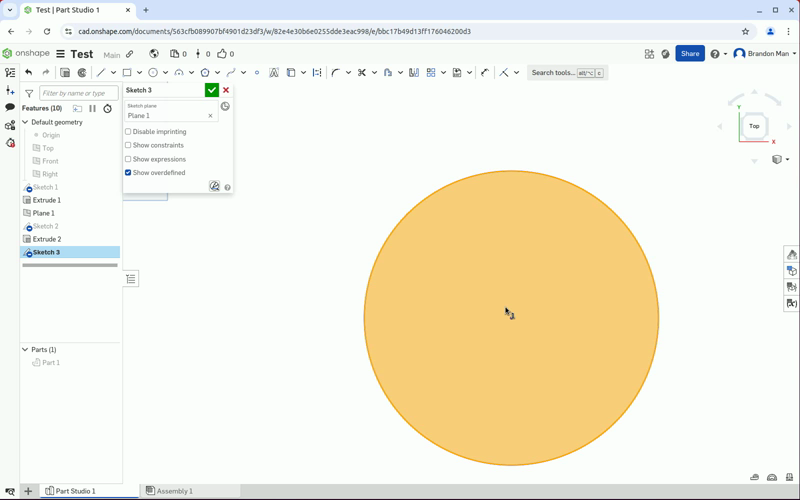
scroll(-6)
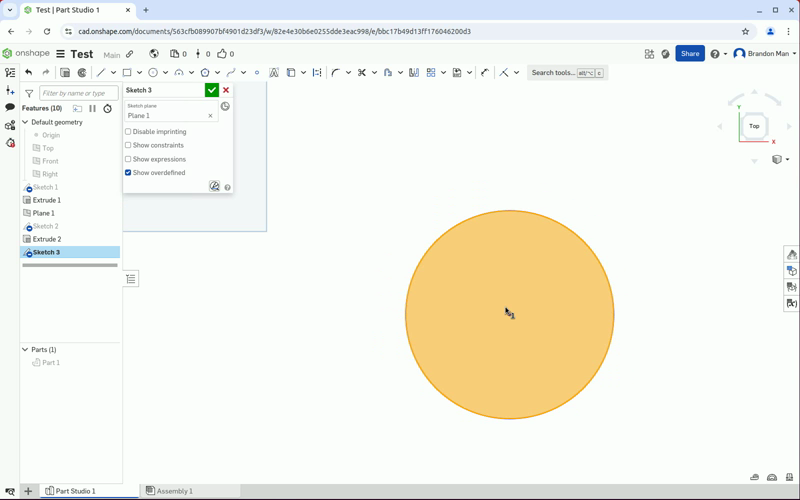
scroll(-6)
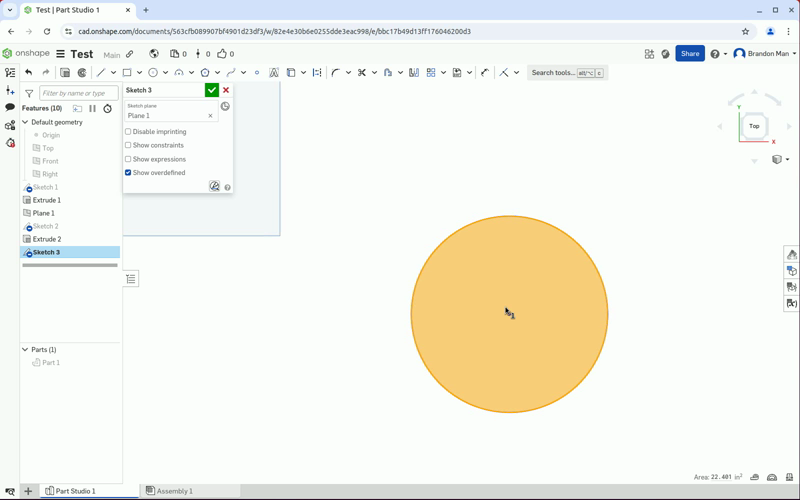
scroll(-6)
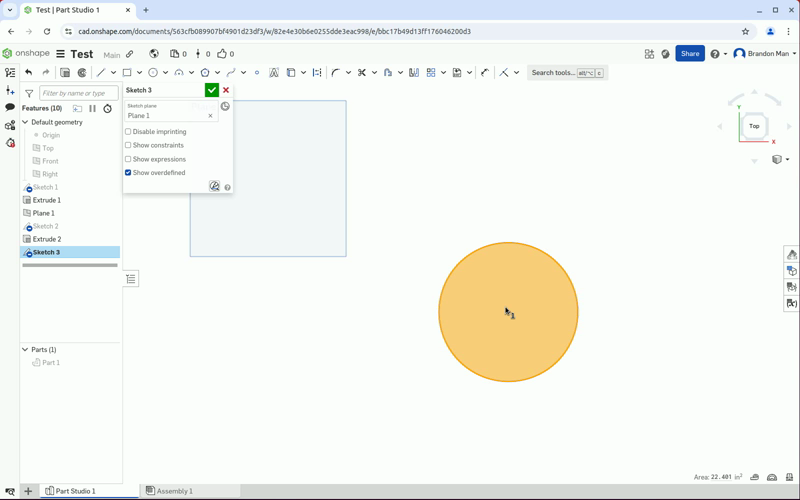
scroll(-6)
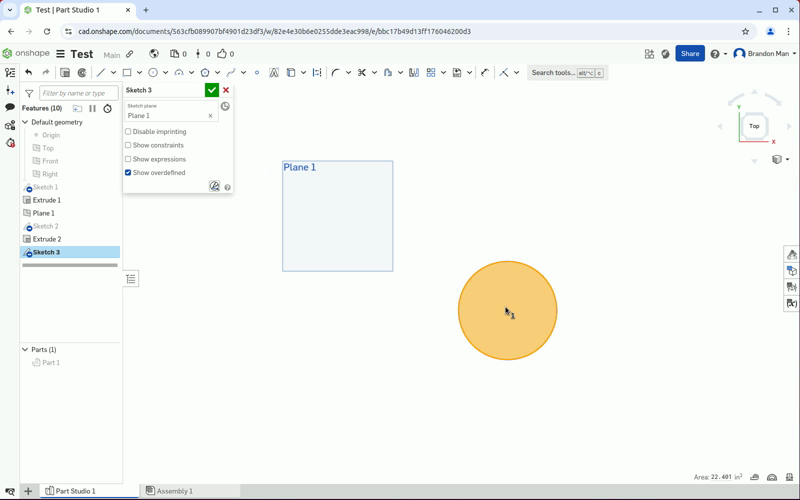
scroll(-6)
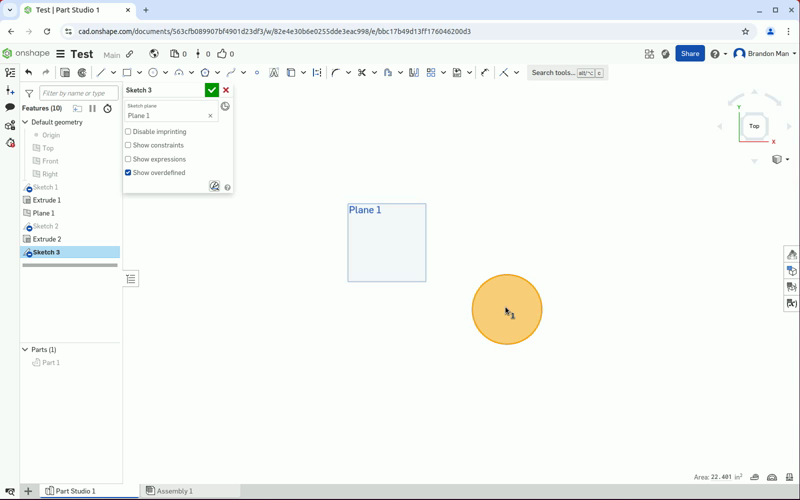
scroll(-6)
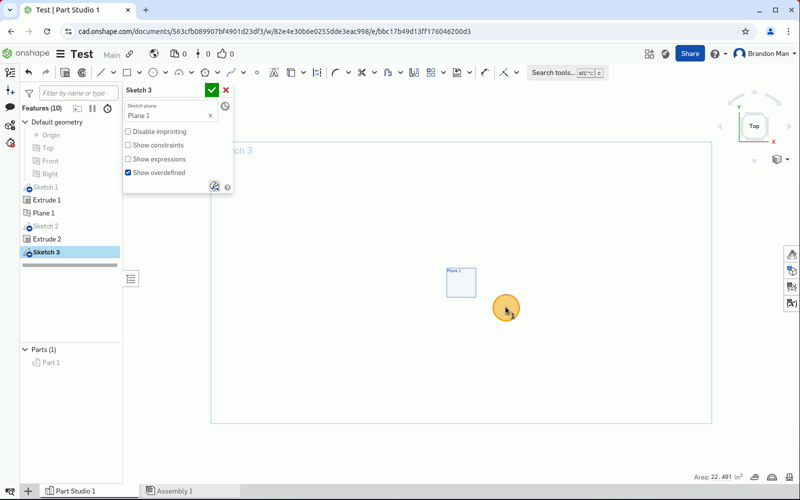
mouse_move(73, 352)
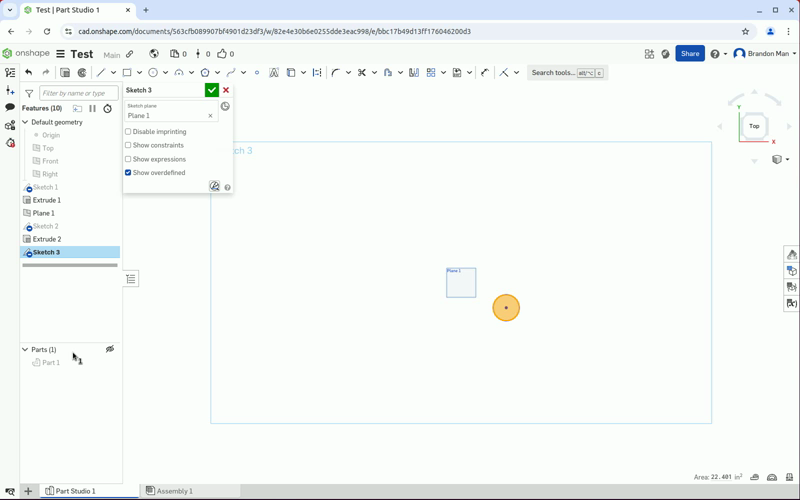
key(shift+y)
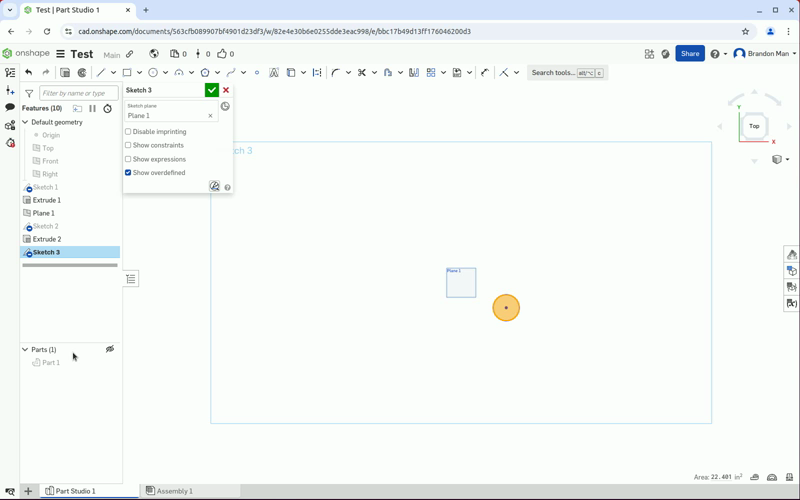
key(shift+e)
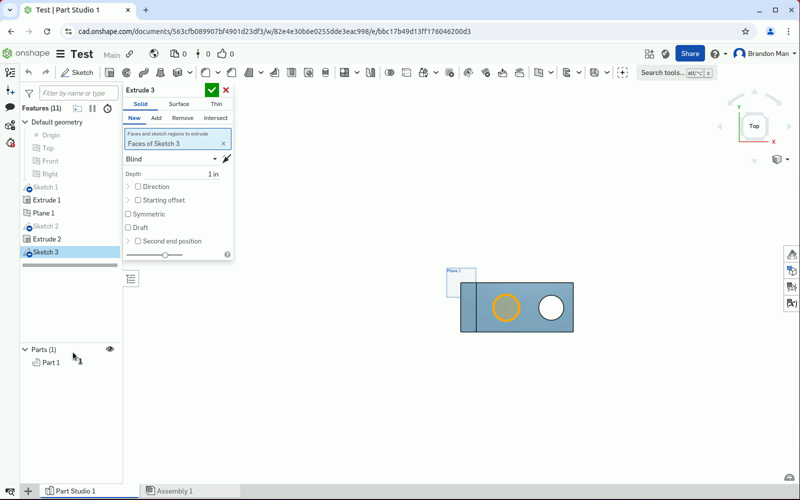
mouse_move(143, 106)
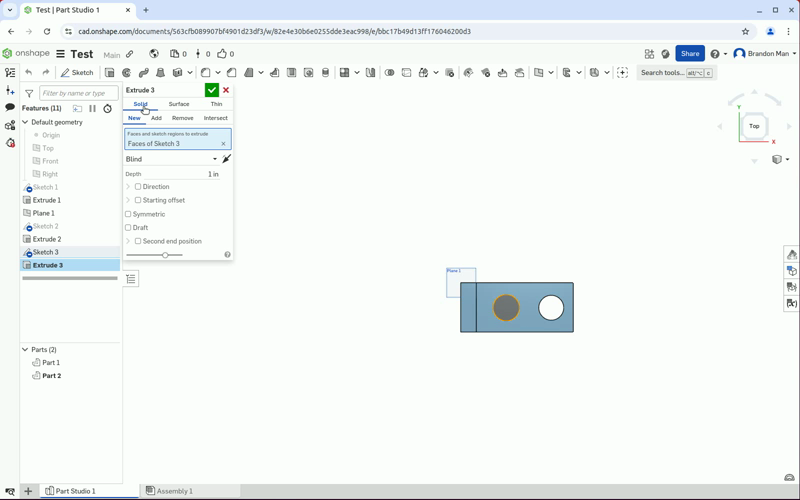
click(143, 106)
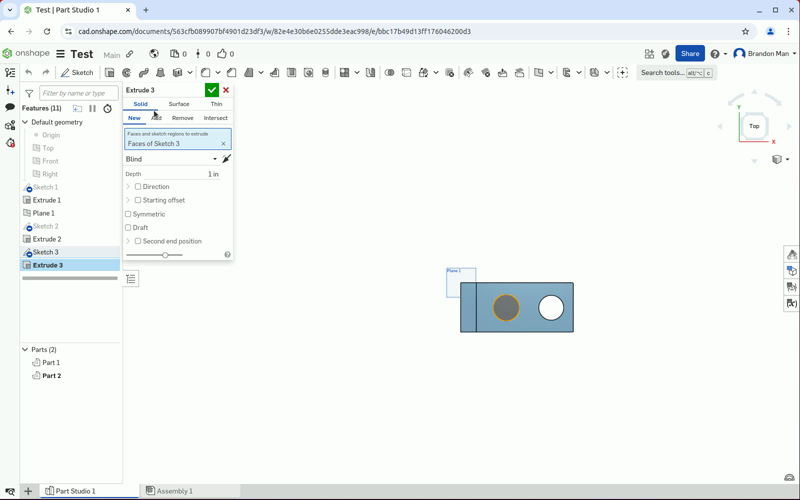
mouse_move(186, 120)
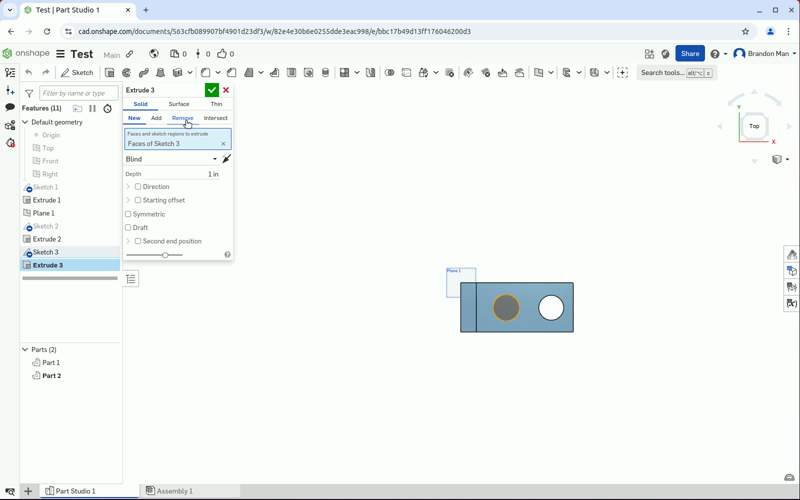
click(186, 120)
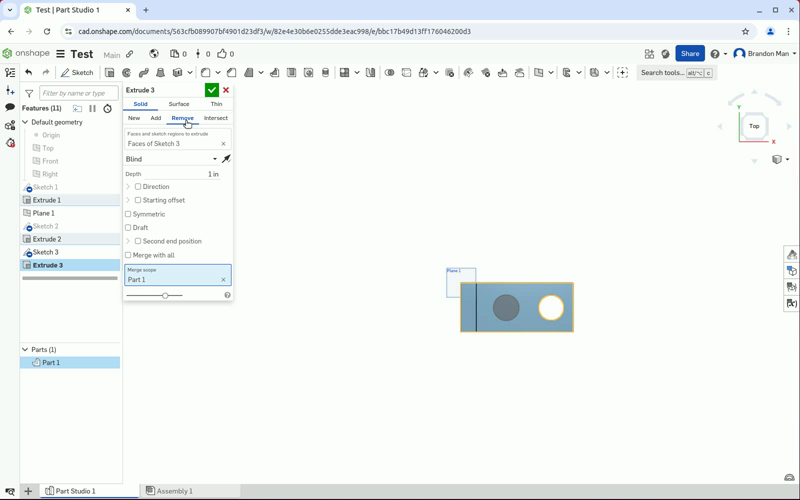
key(tab, 4)
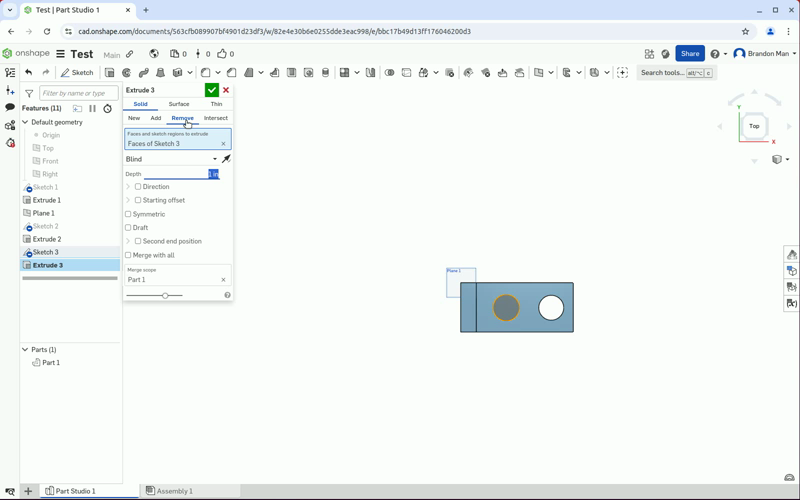
text(3.129)
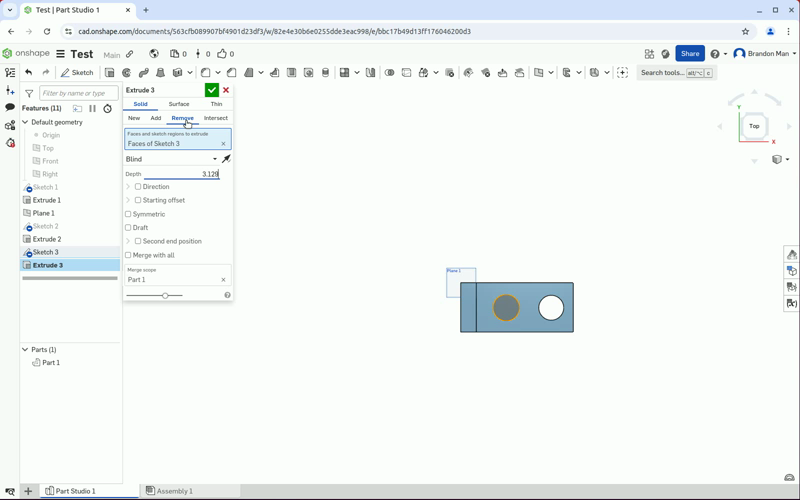
key(tab, 6)
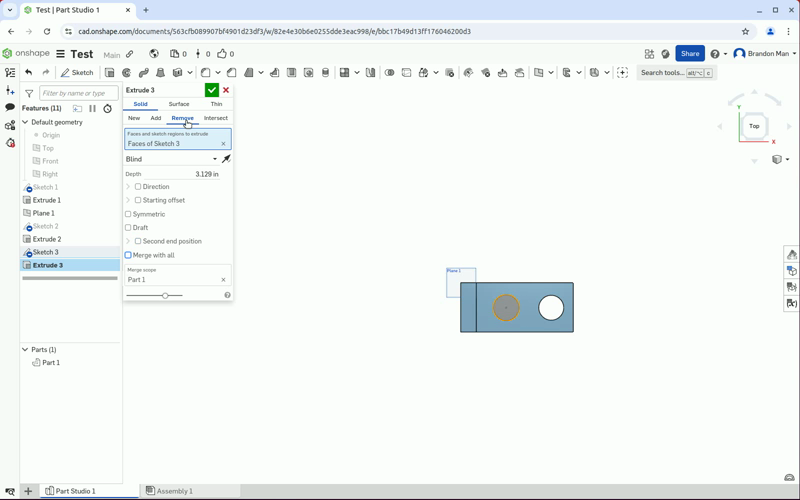
key(space)
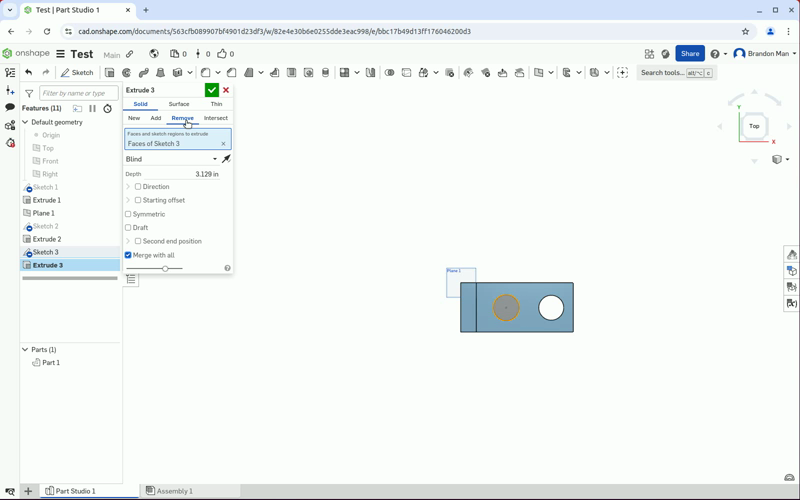
key(enter)
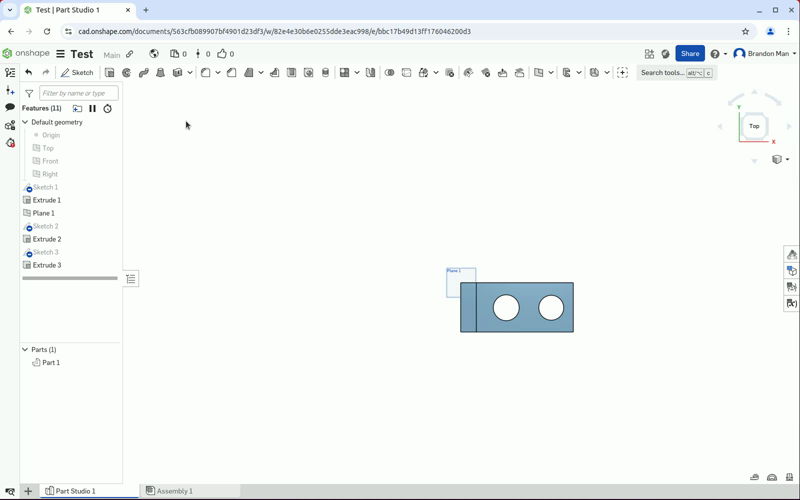
key(shift+h)
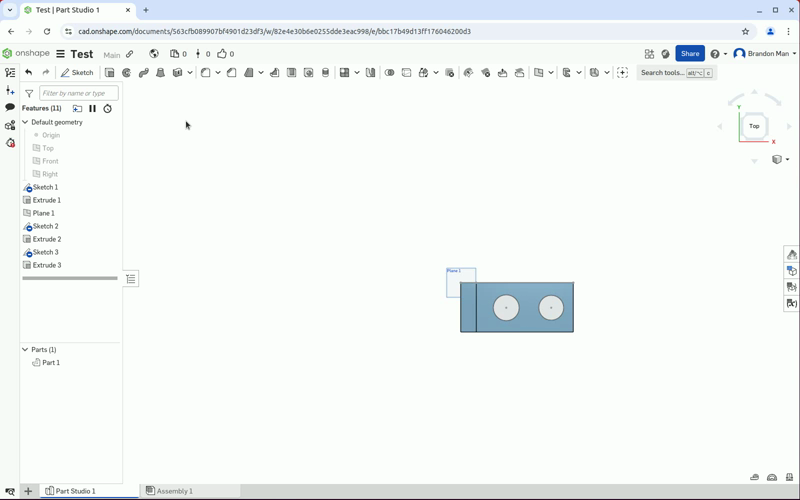
key(shift+h)
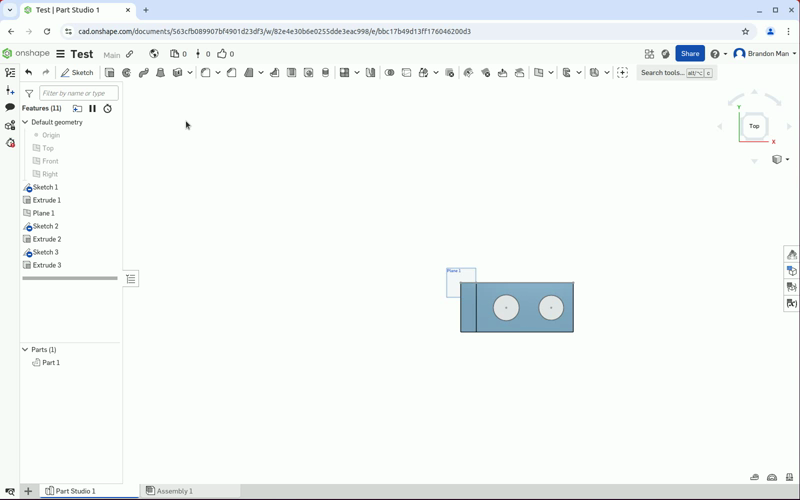
key(shift+7)
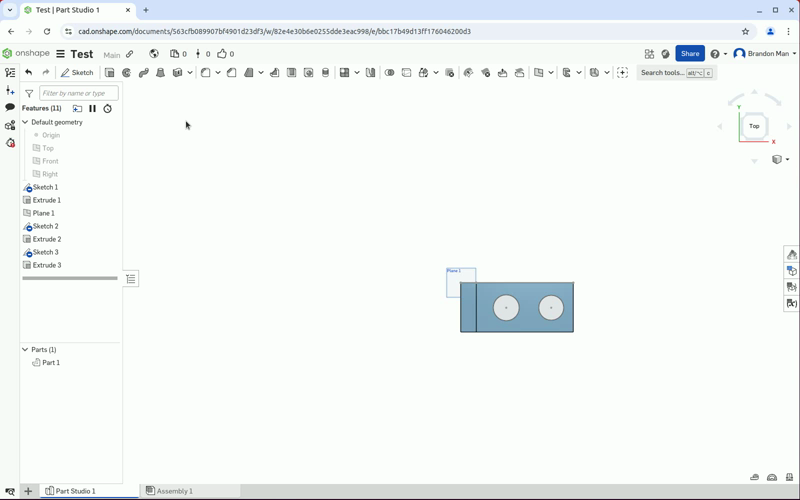
key(up, 3)
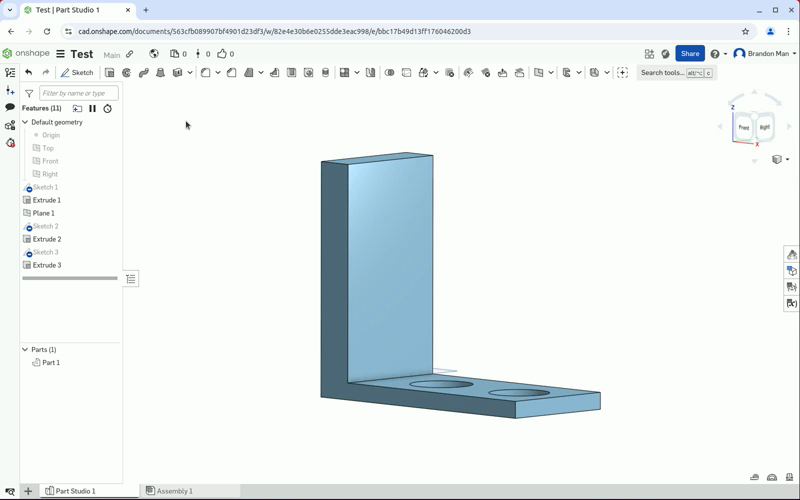
key(left, 3)
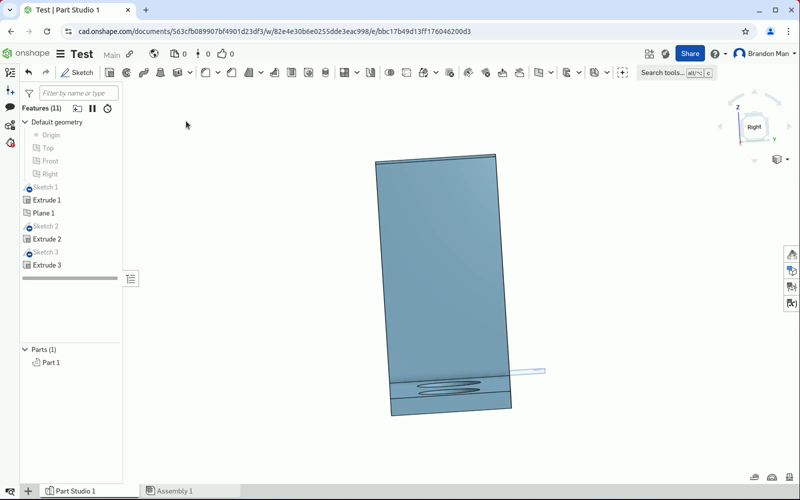
key(right, 3)
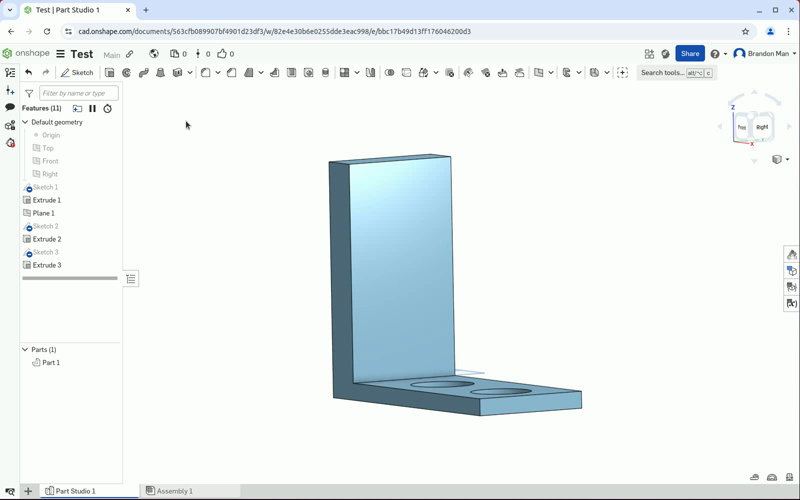
key(down, 3)
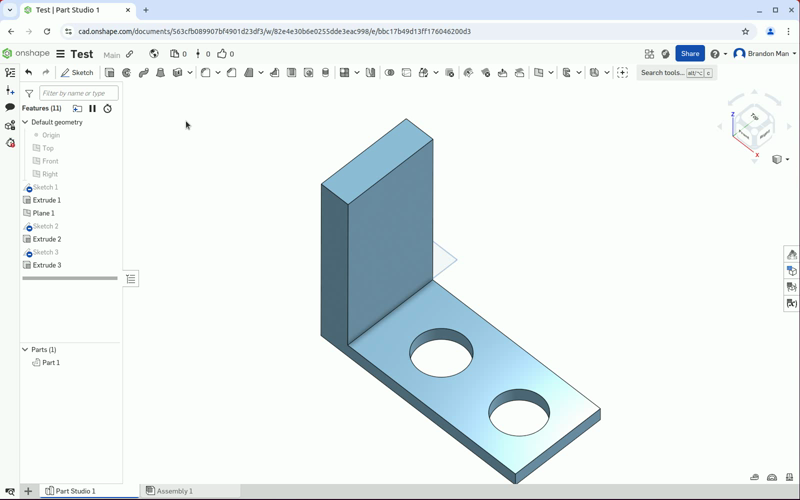
mouse_move(73, 189)
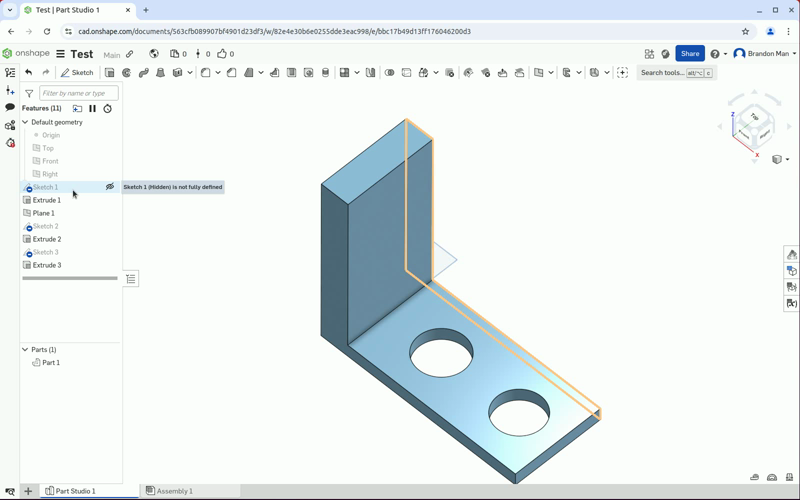
click(73, 189)